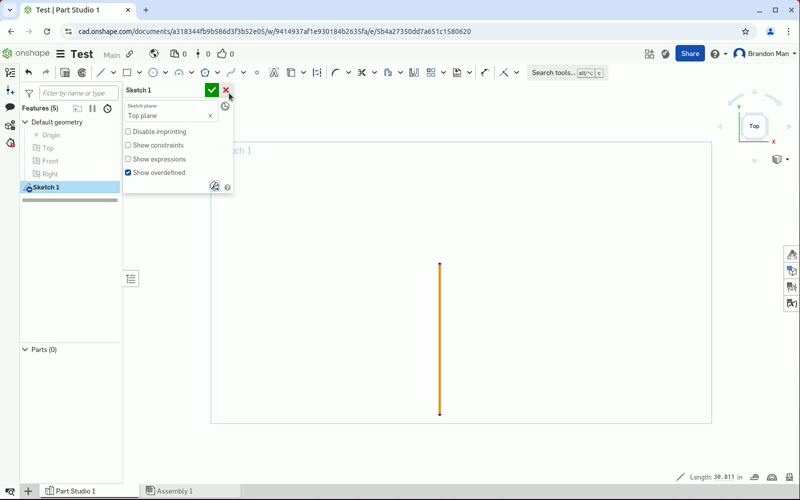
key(shift+h)
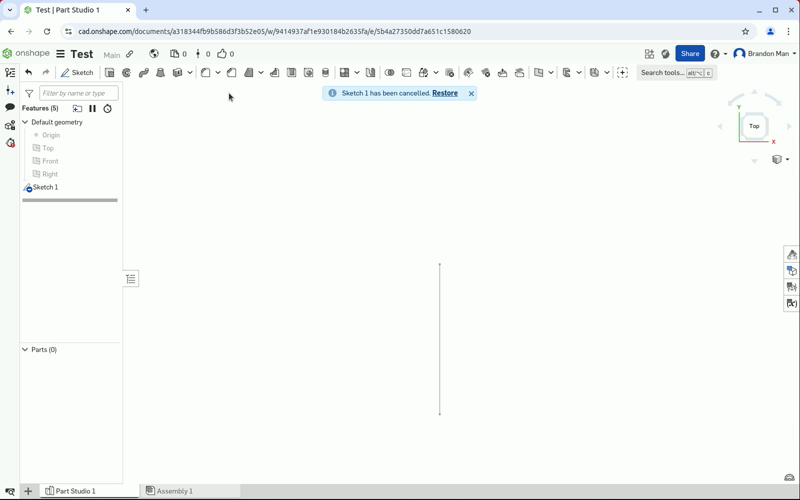
mouse_move(73, 352)
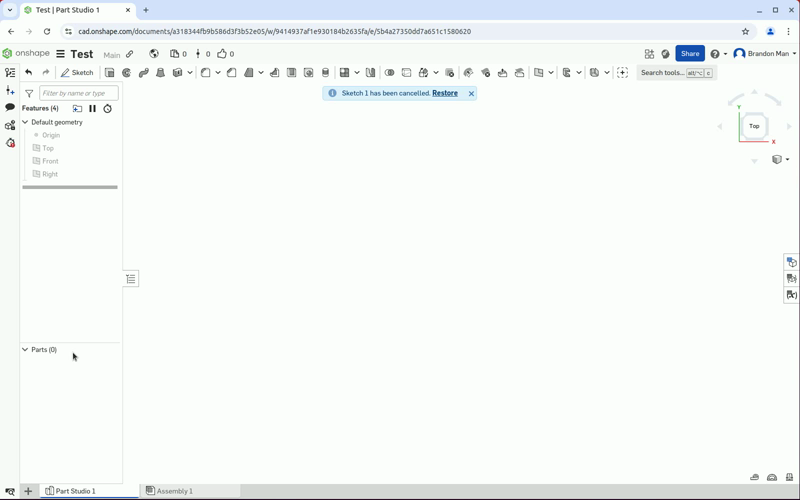
key(y)
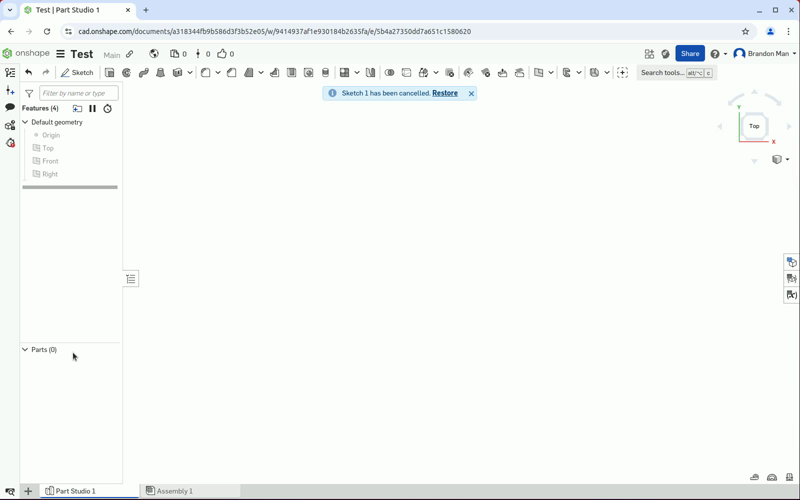
key(shift+p)
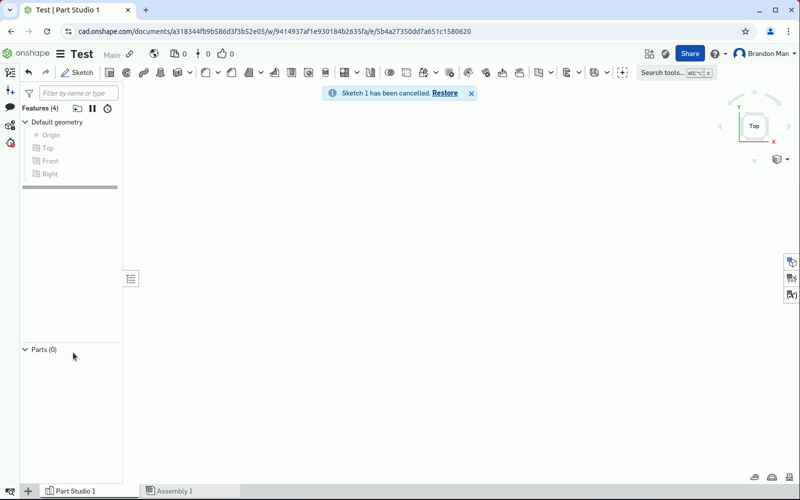
key(space)
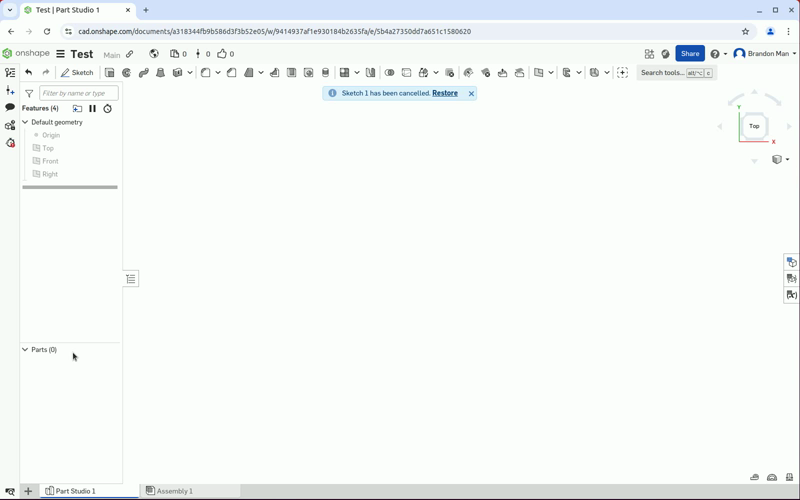
key_down(shift)
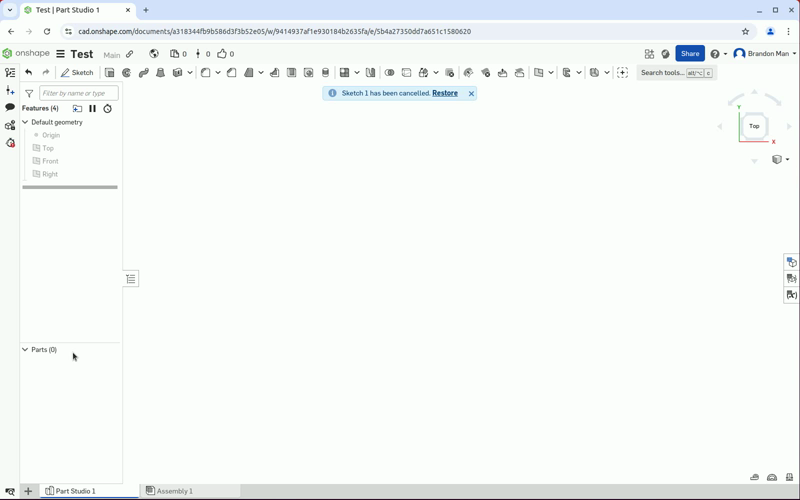
key(up)
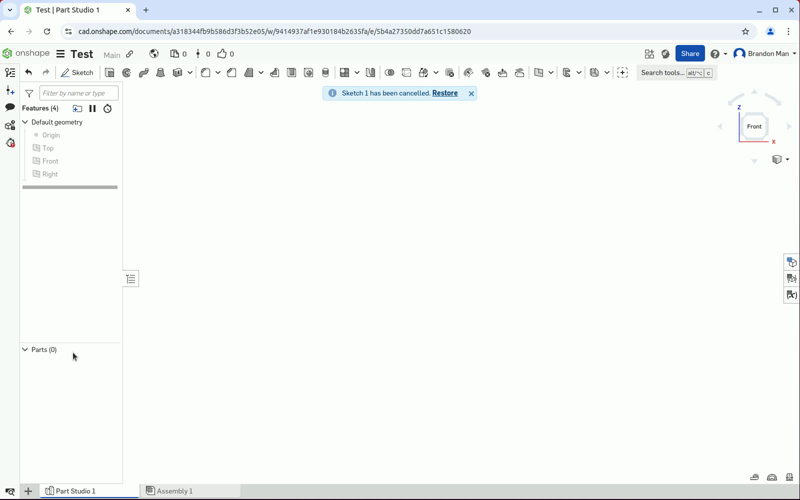
key_up(shift)
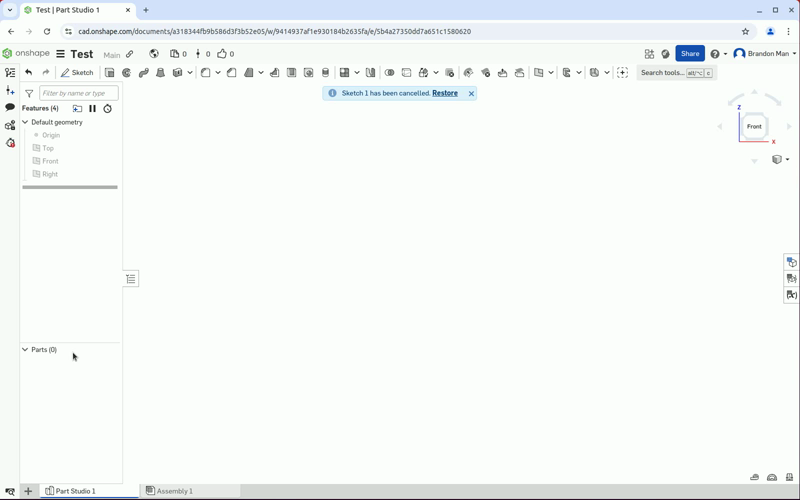
mouse_move(73, 352)
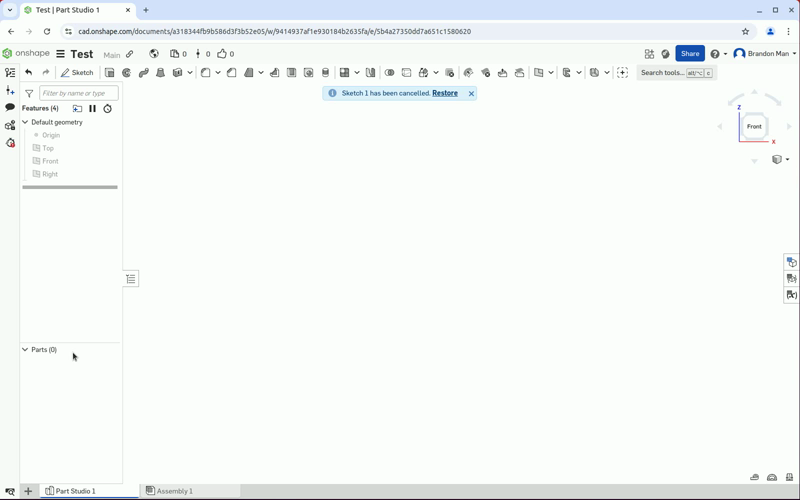
key(shift+y)
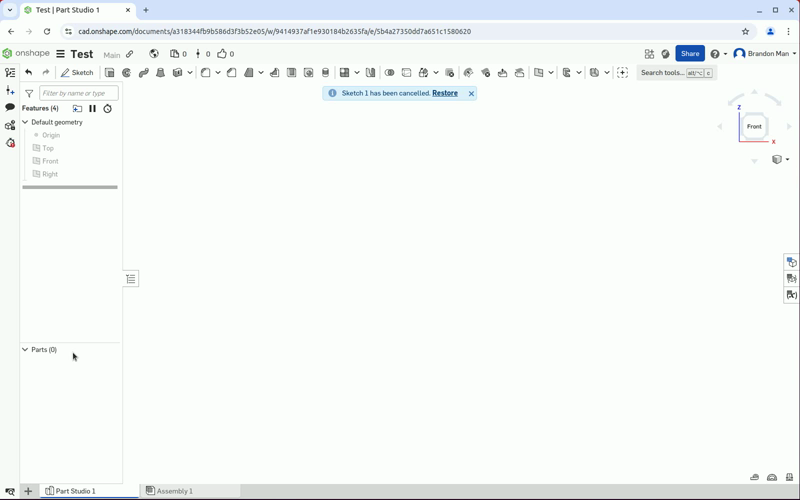
key(shift+s)
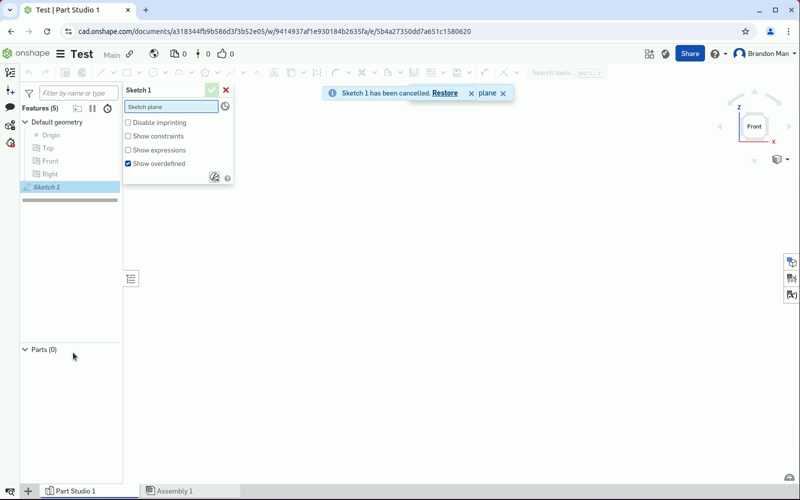
mouse_move(73, 163)
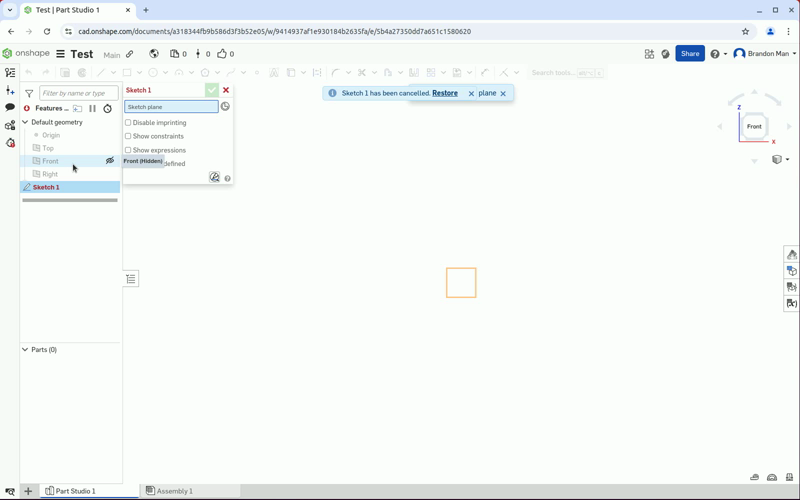
click(73, 163)
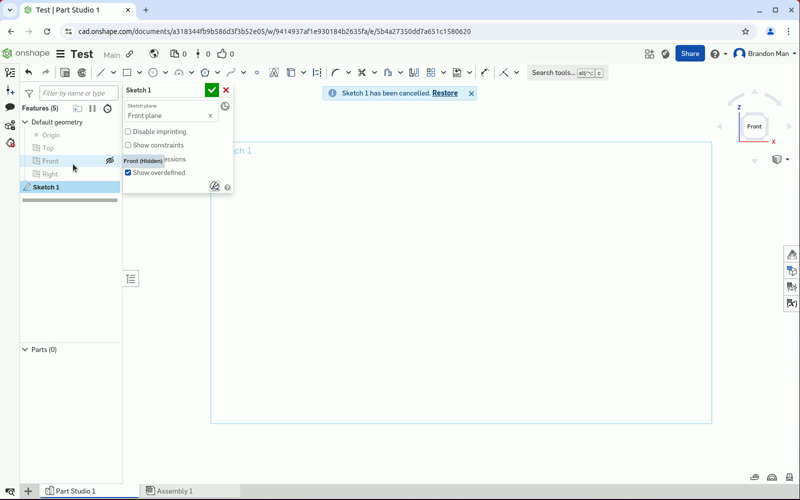
mouse_move(73, 352)
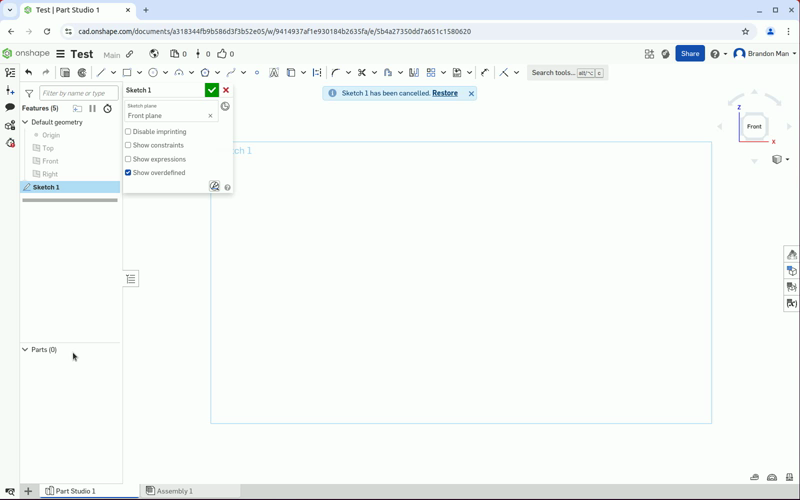
key(y)
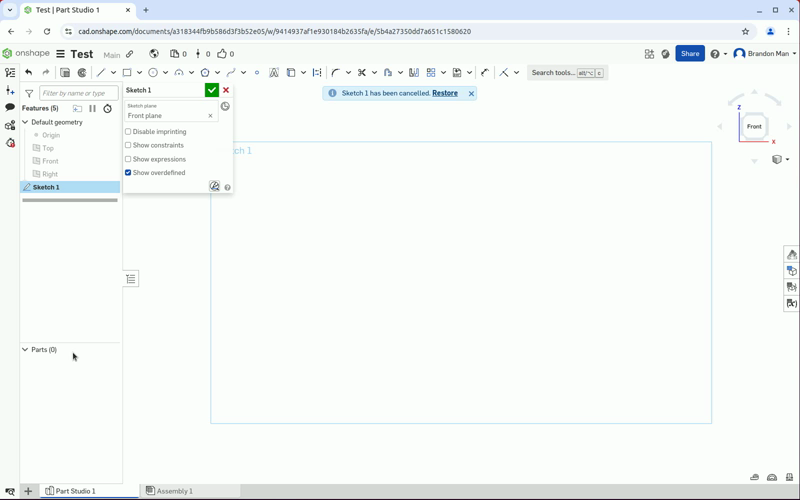
key(l)
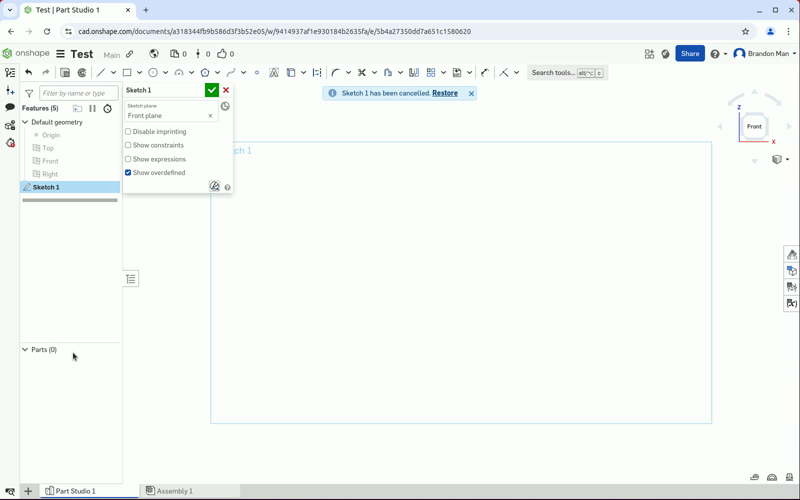
key_down(shift)
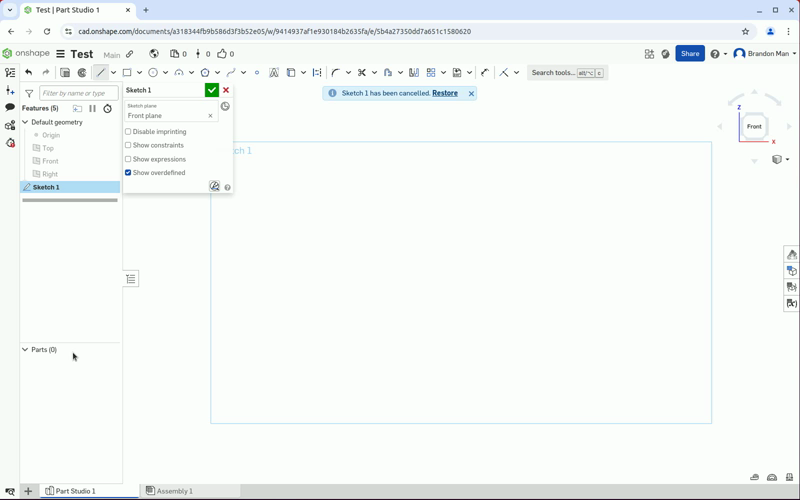
mouse_move(460, 282)
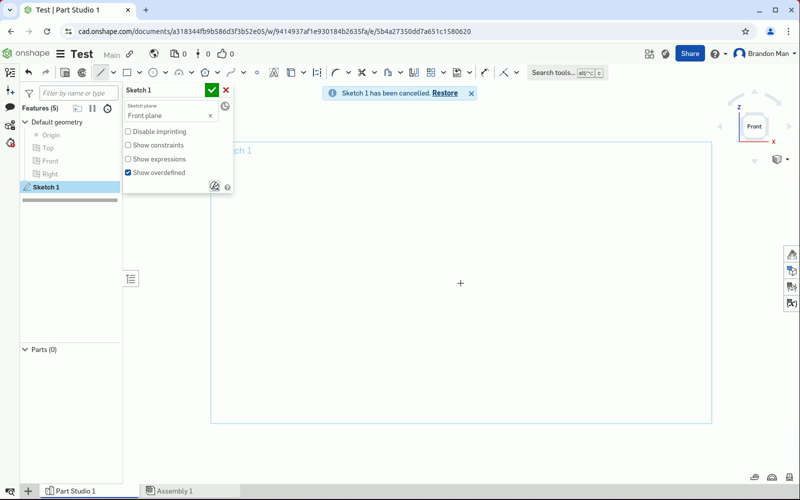
click(460, 282)
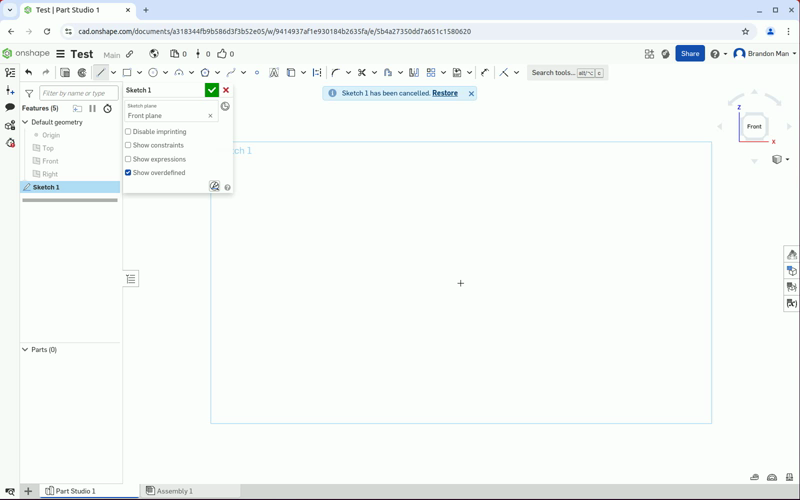
key_up(shift)
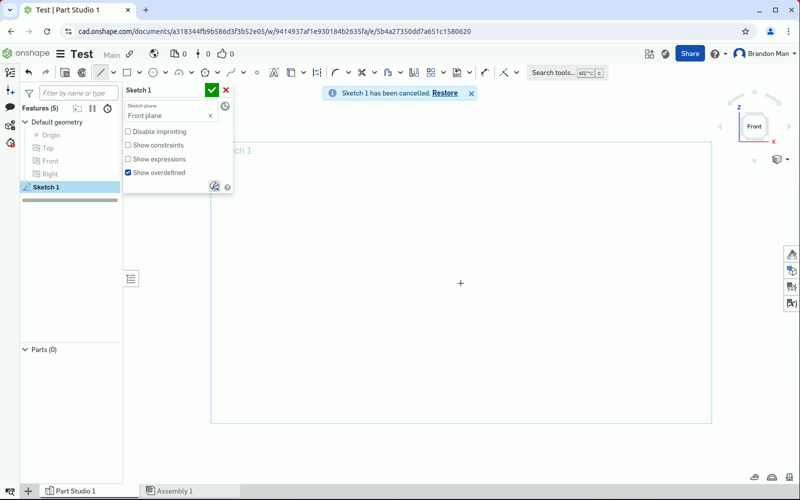
key_down(shift)
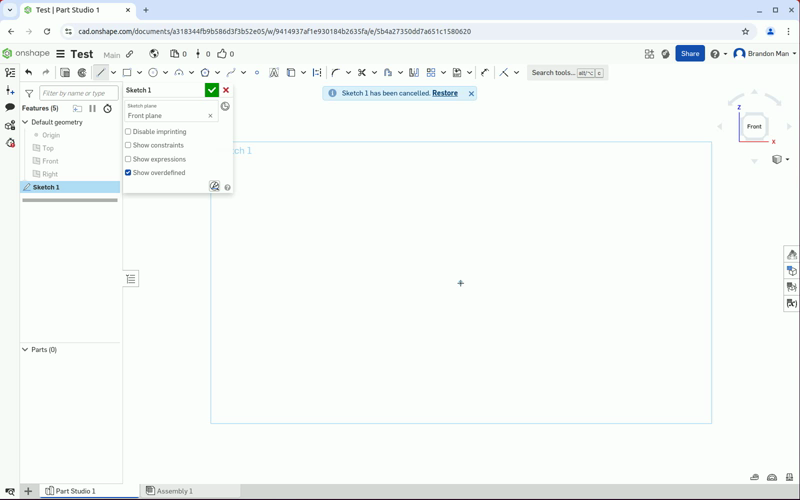
mouse_move(573, 282)
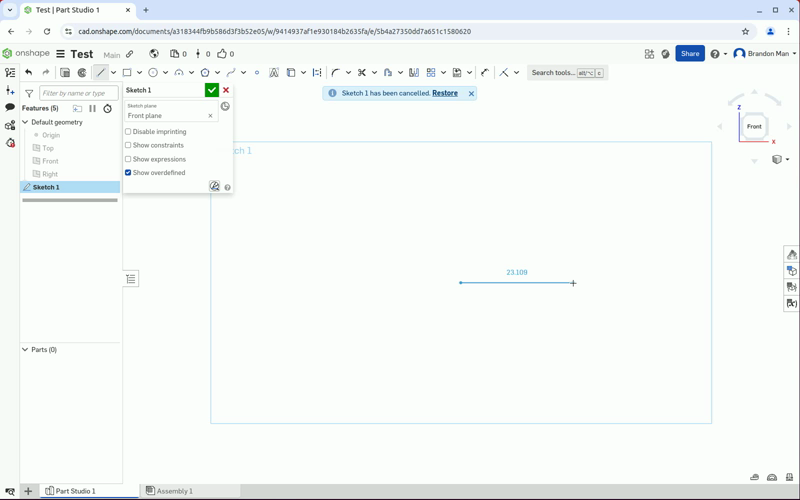
click(573, 282)
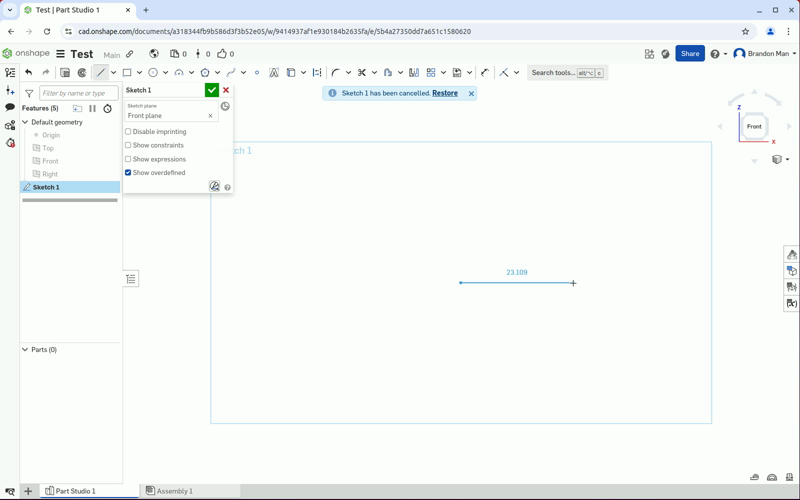
key_up(shift)
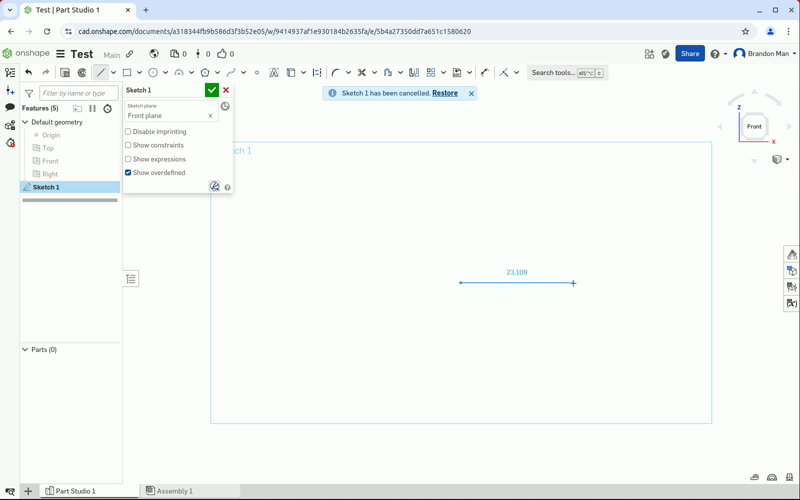
key_down(shift)
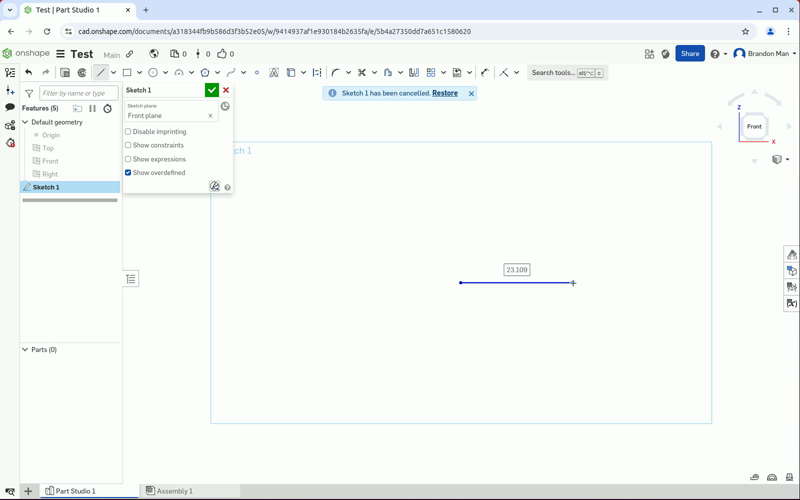
mouse_move(573, 189)
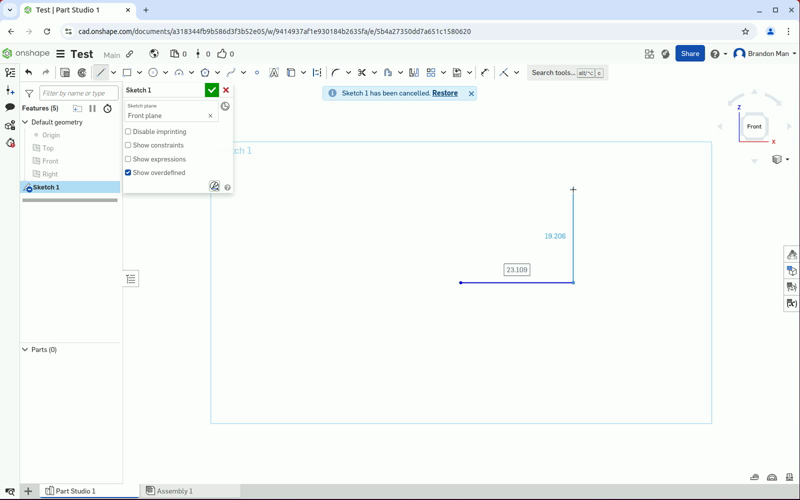
click(573, 189)
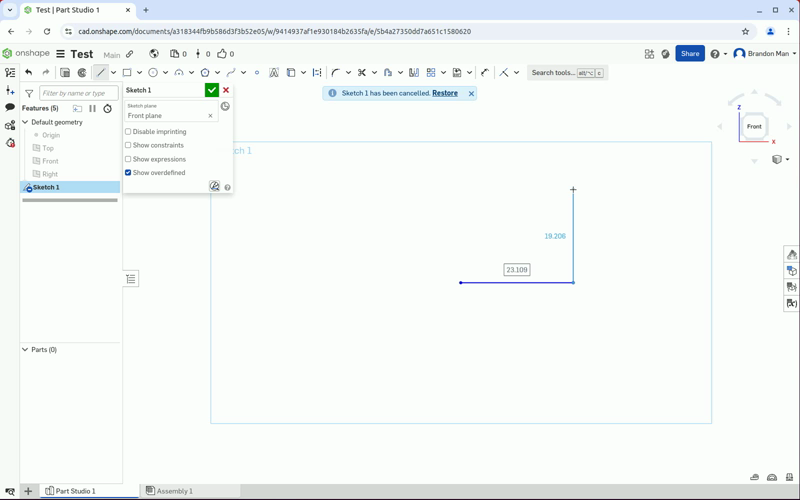
key_up(shift)
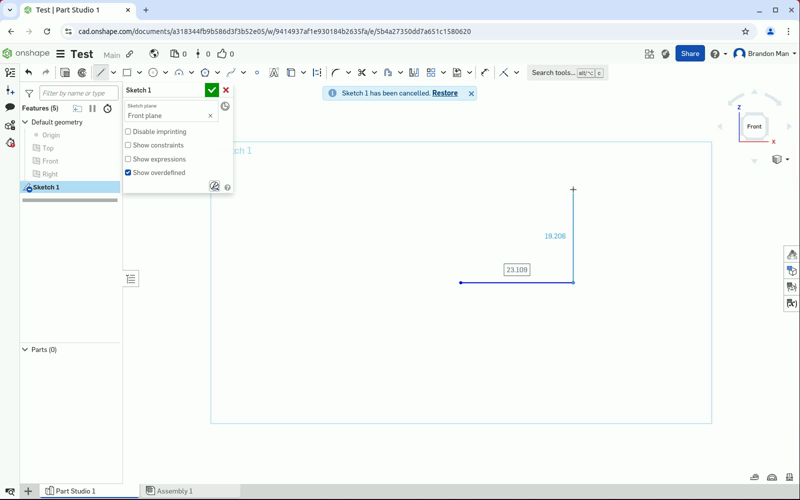
key_down(shift)
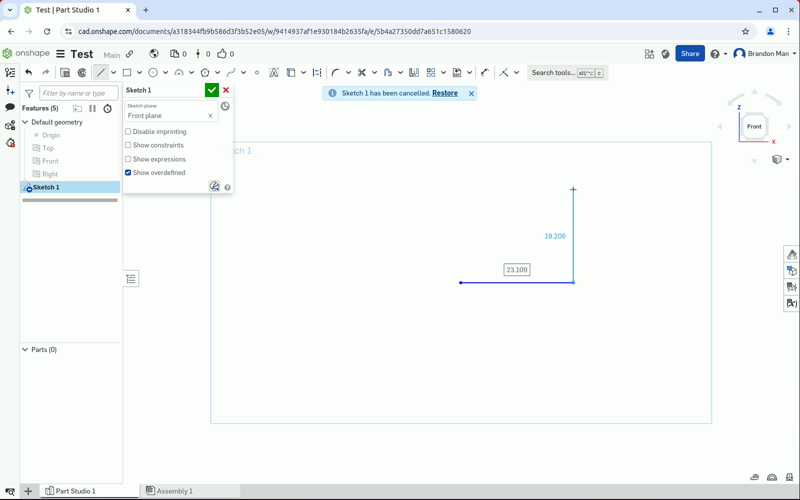
mouse_move(460, 189)
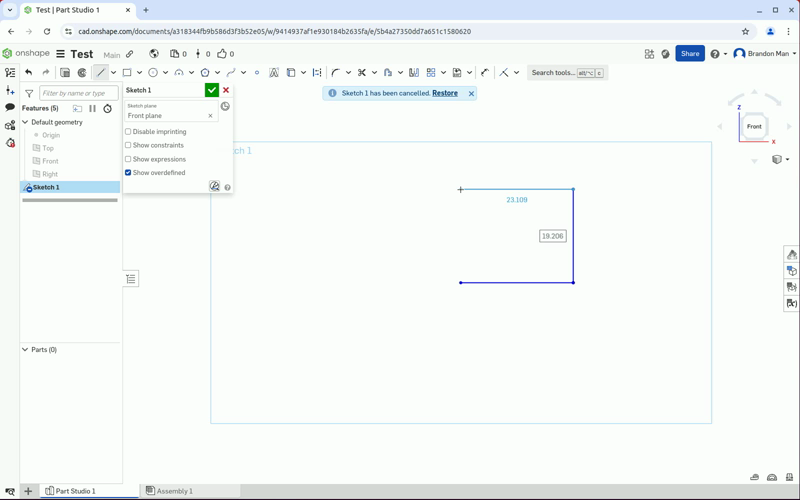
click(460, 189)
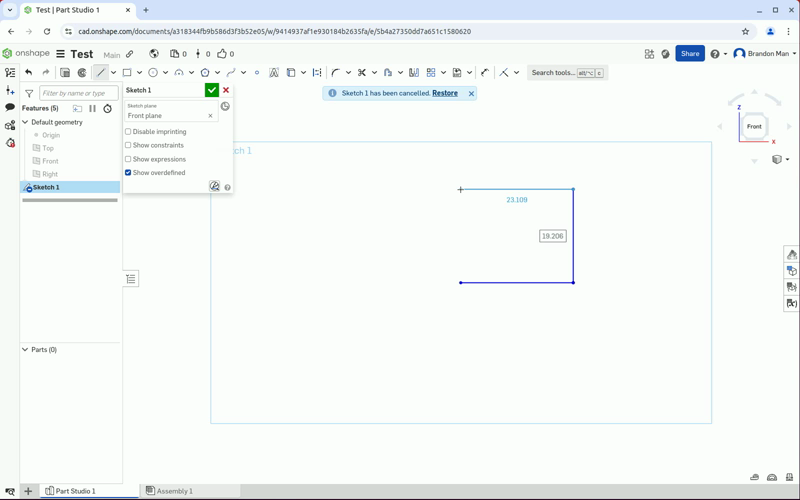
key_up(shift)
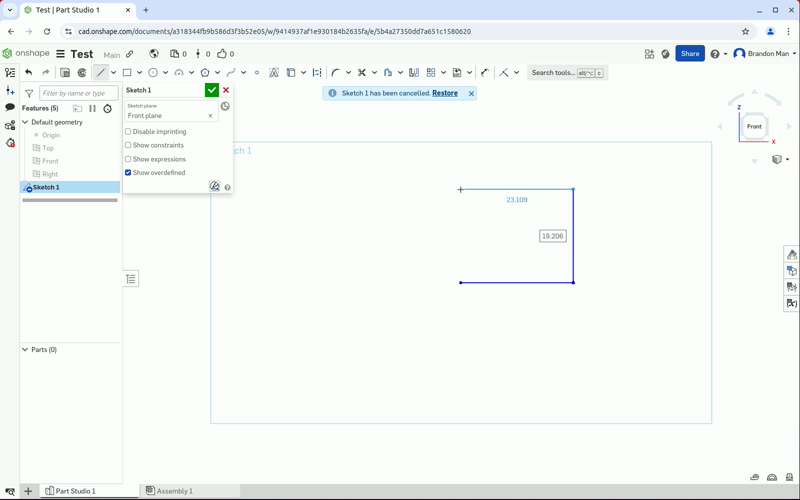
key_down(shift)
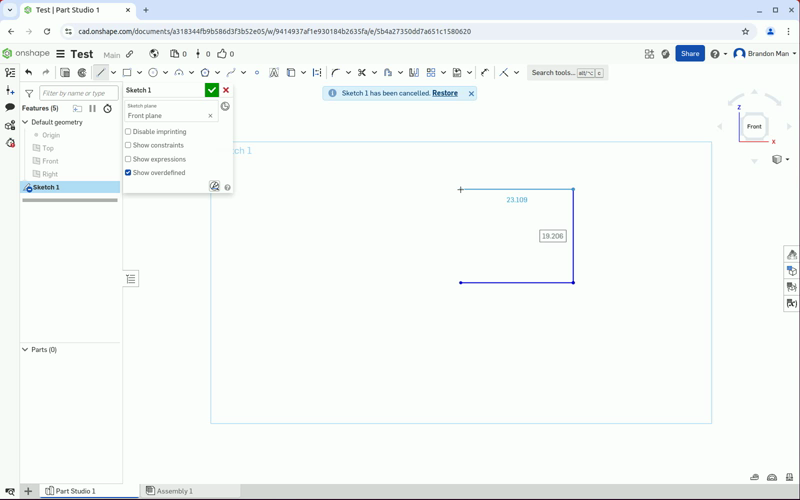
mouse_move(460, 282)
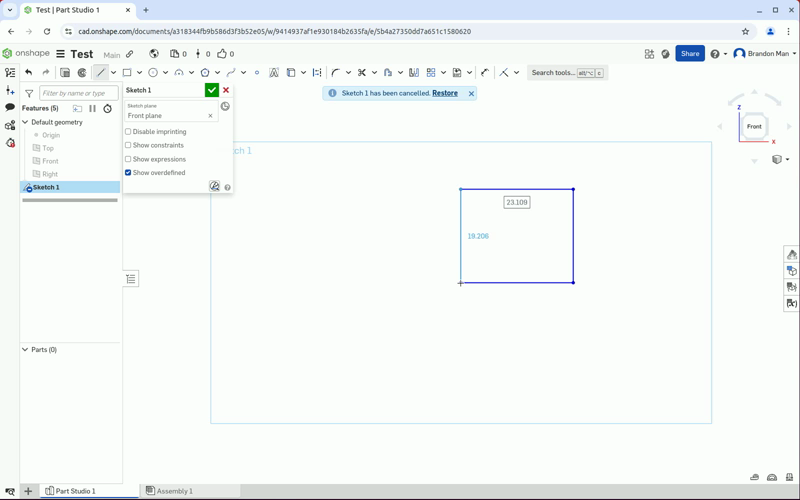
key_up(shift)
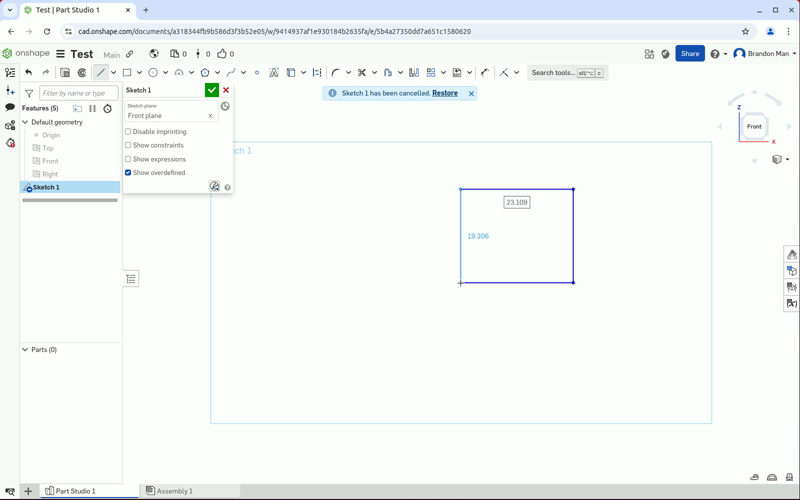
click(460, 282)
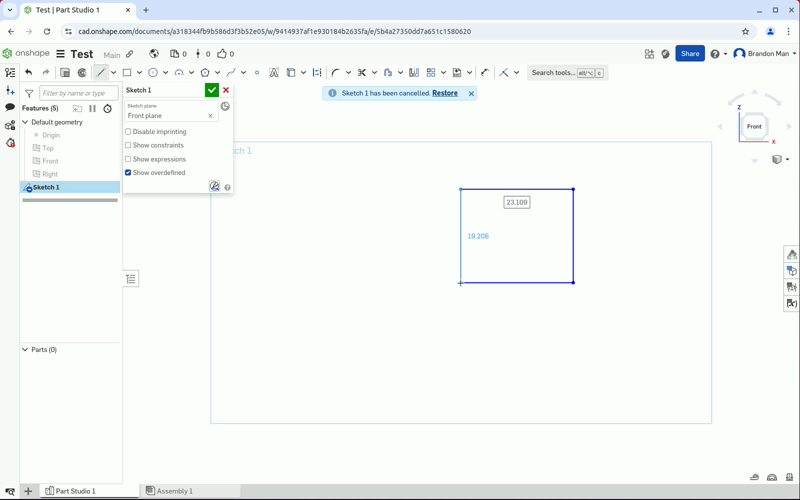
key(esc)
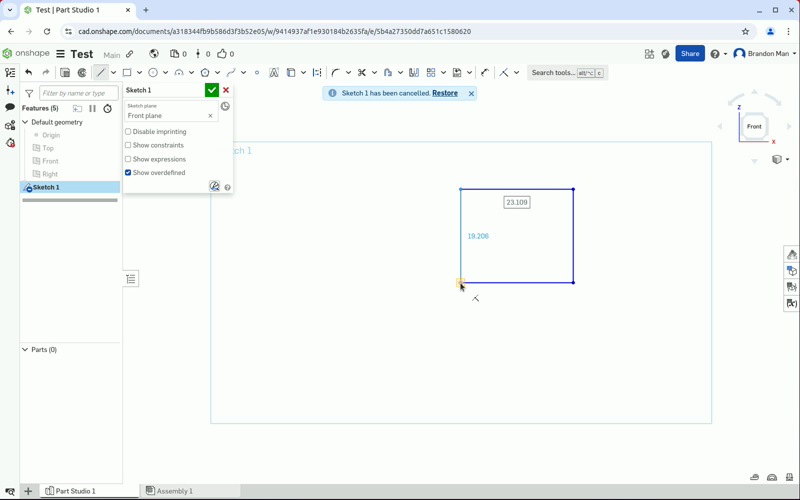
mouse_move(505, 215)
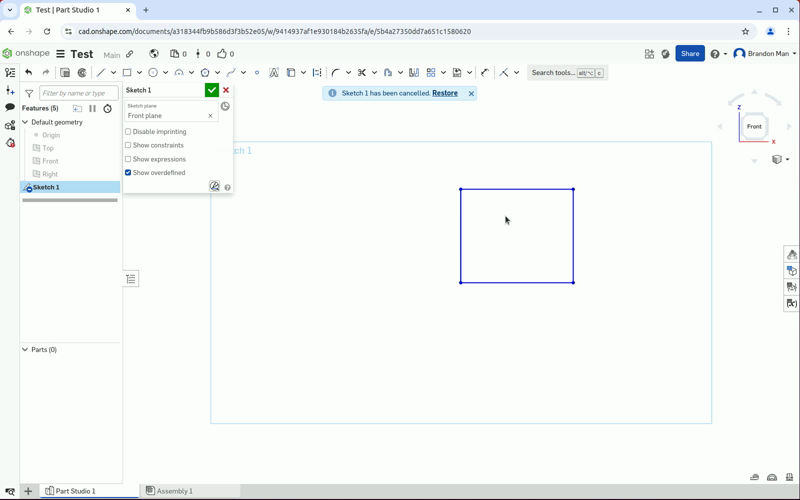
click(505, 215)
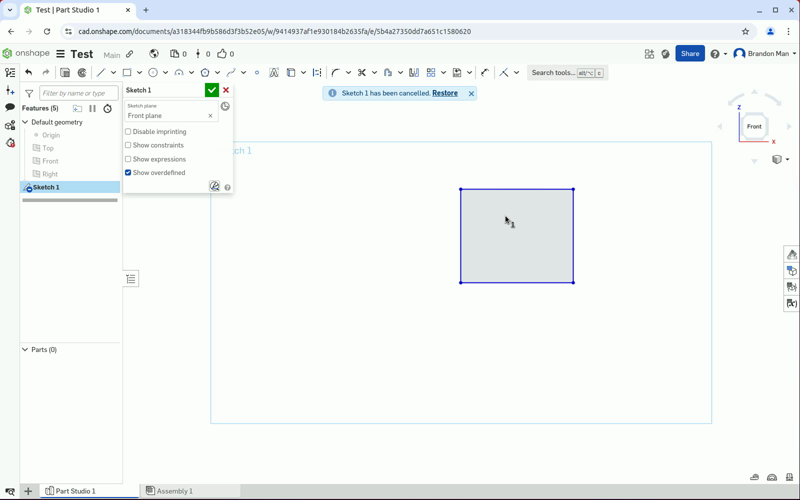
mouse_move(73, 352)
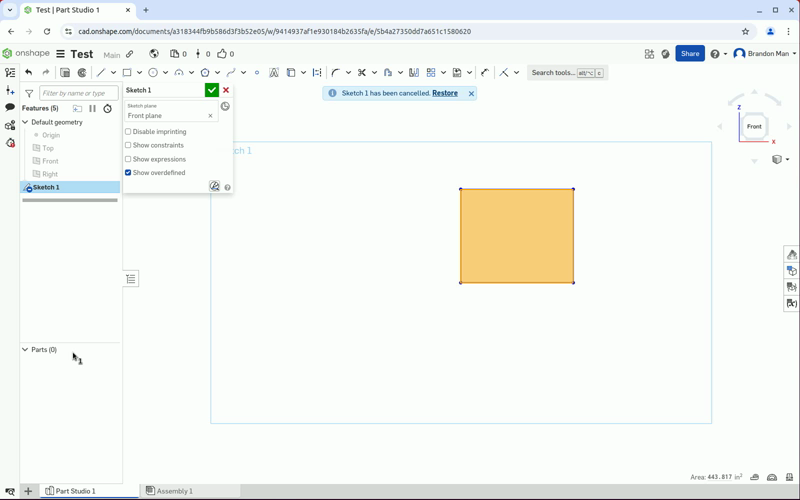
key(shift+y)
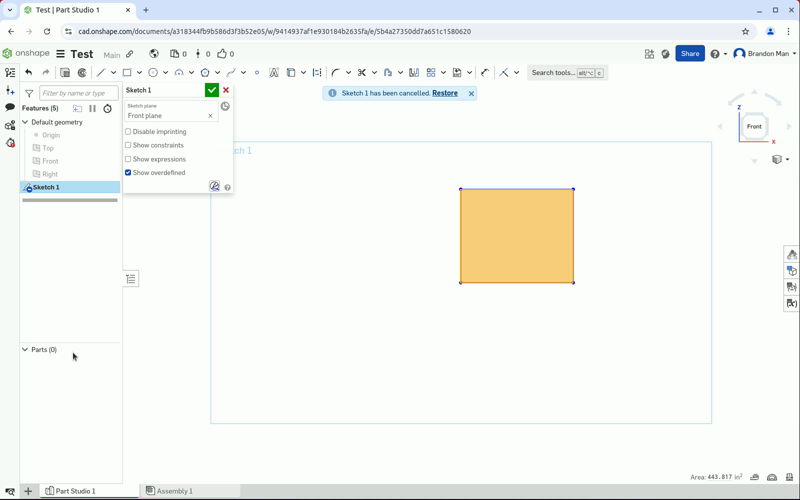
key(shift+e)
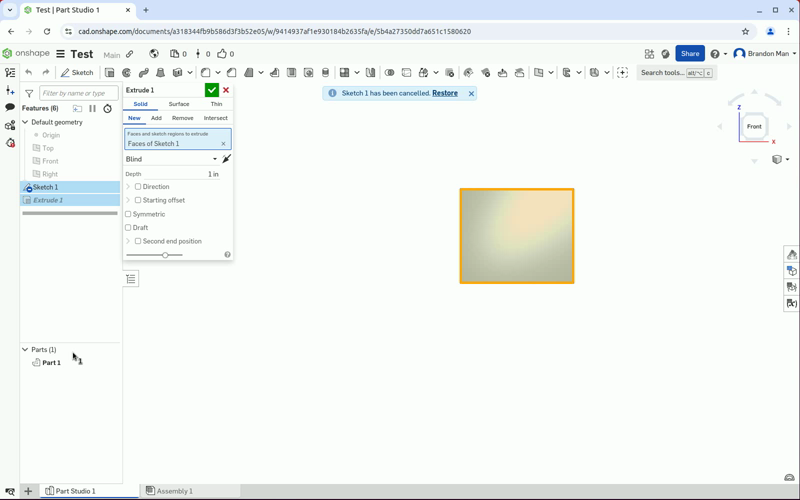
mouse_move(143, 106)
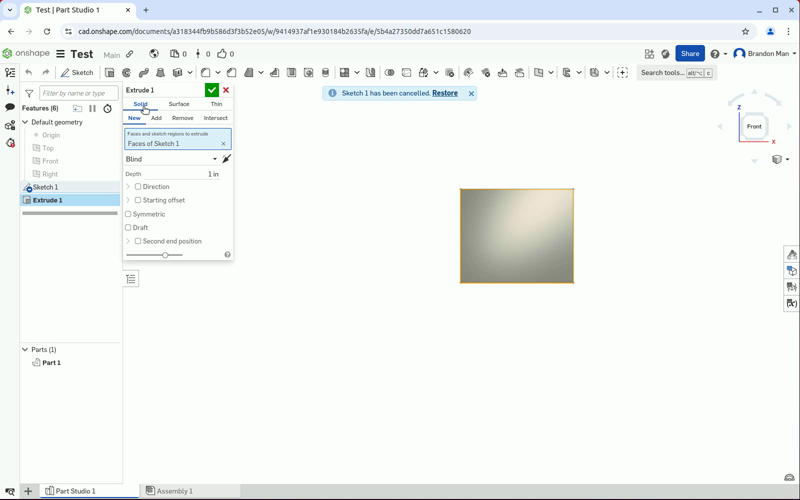
click(143, 106)
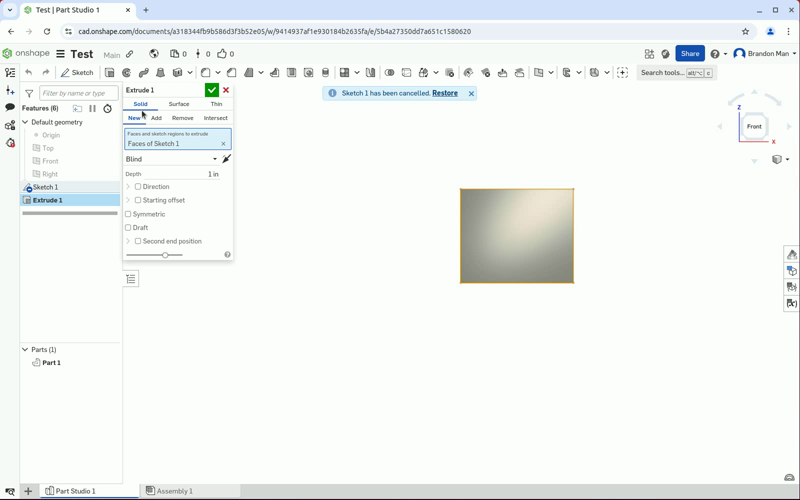
mouse_move(137, 120)
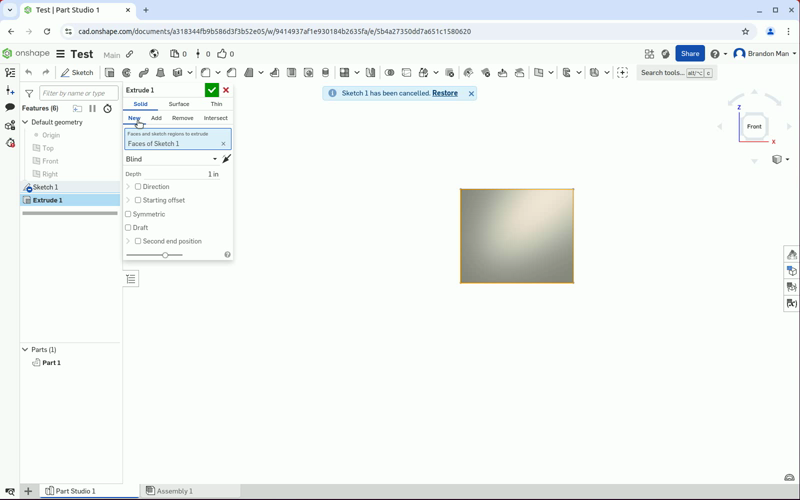
click(137, 120)
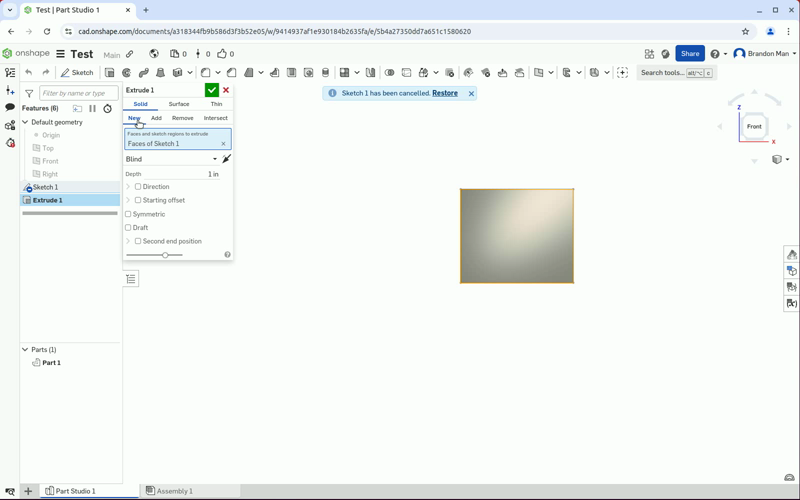
key(tab, 4)
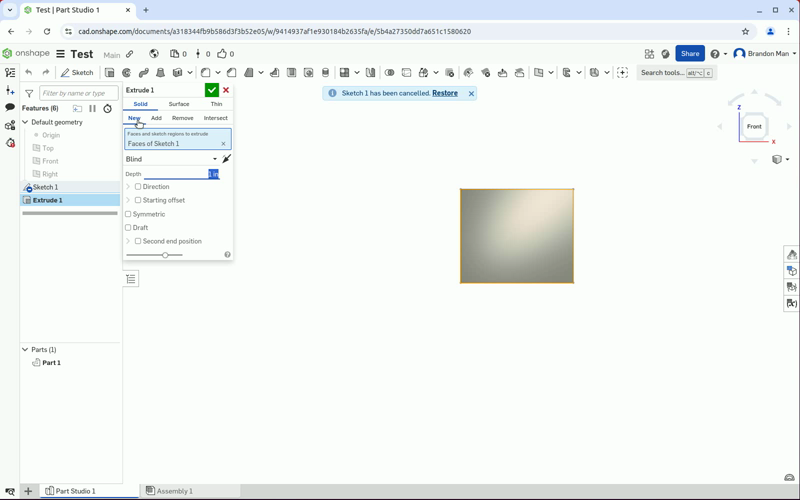
text(15.405)
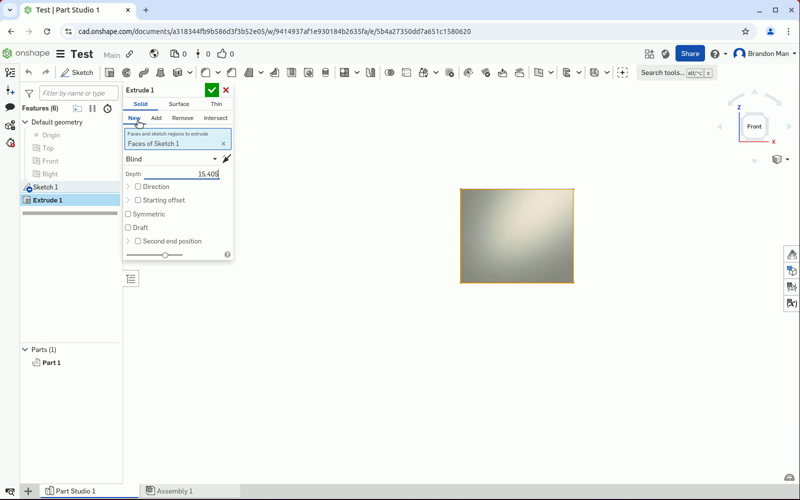
key(enter)
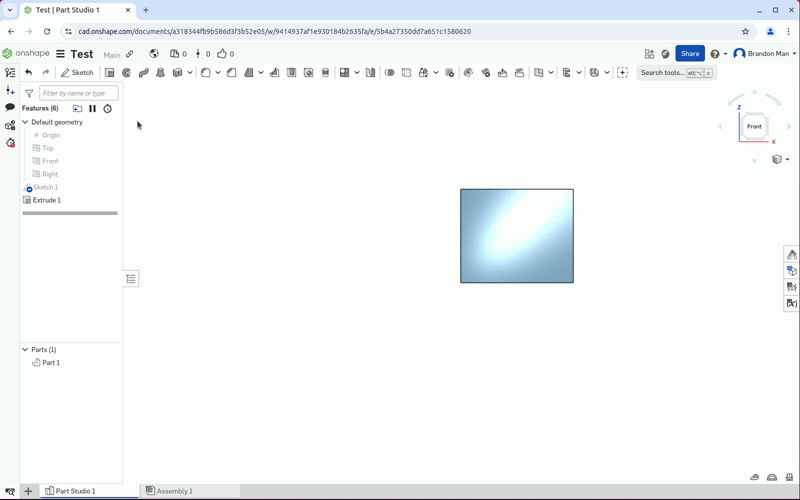
key(shift+h)
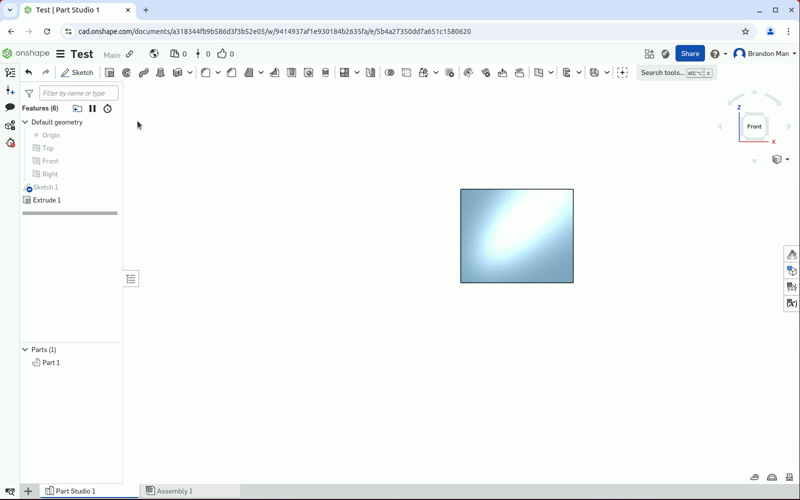
key(shift+h)
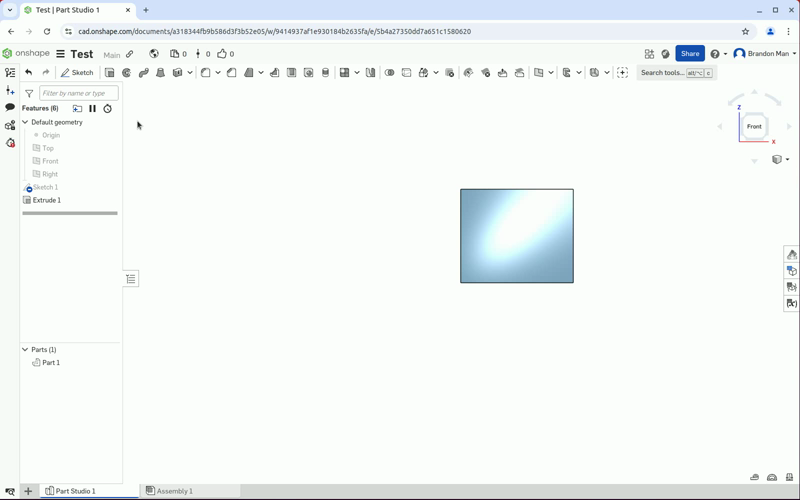
mouse_move(73, 189)
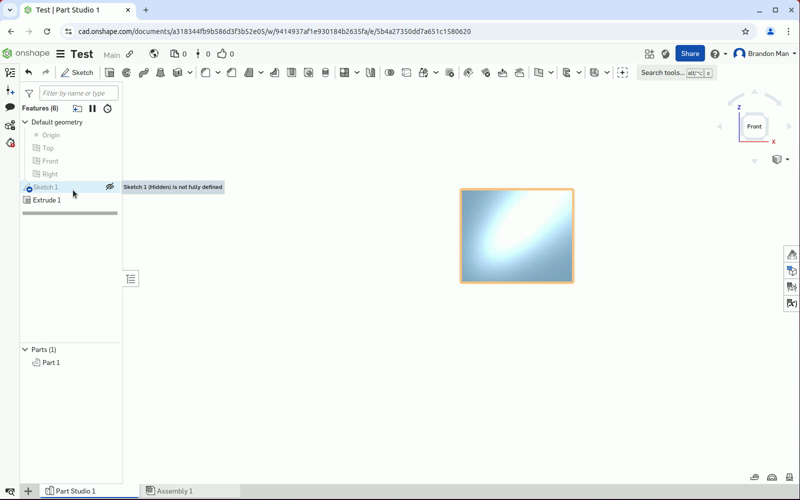
click(73, 189)
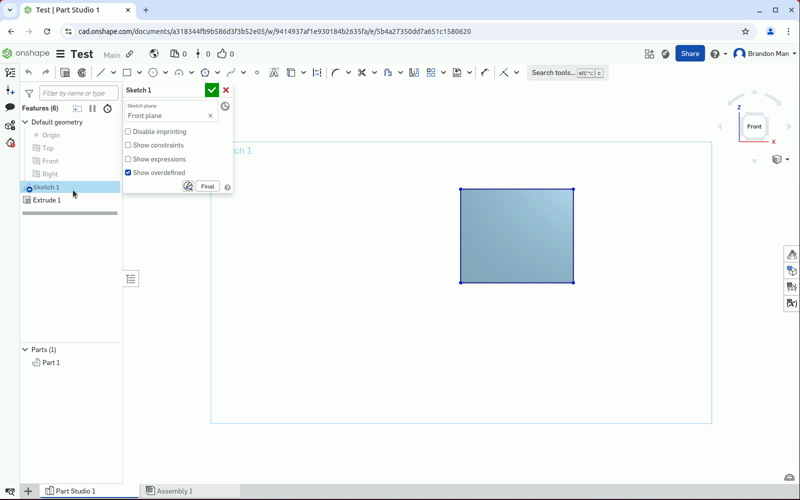
mouse_move(229, 92)
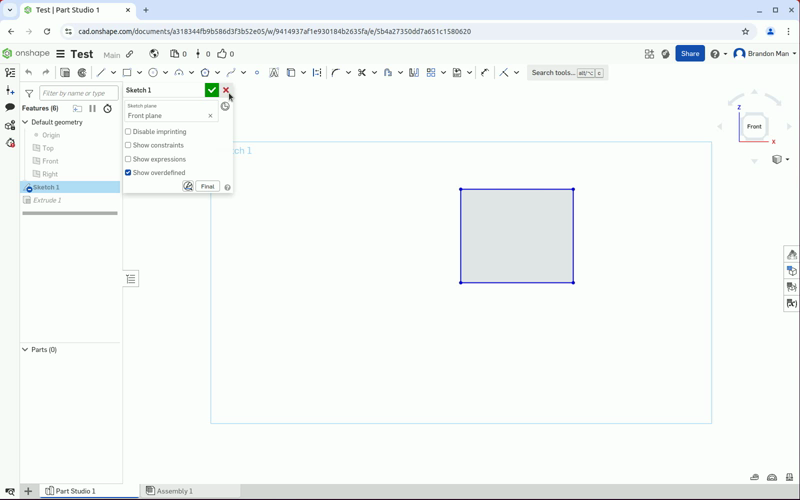
click(229, 92)
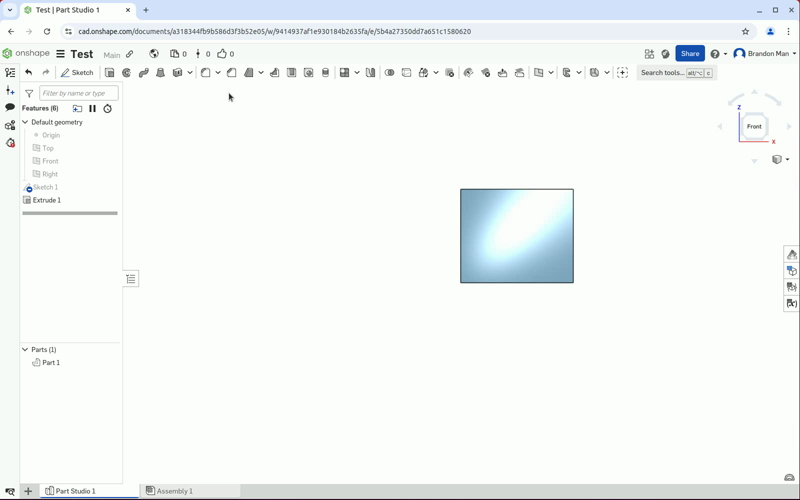
mouse_move(541, 75)
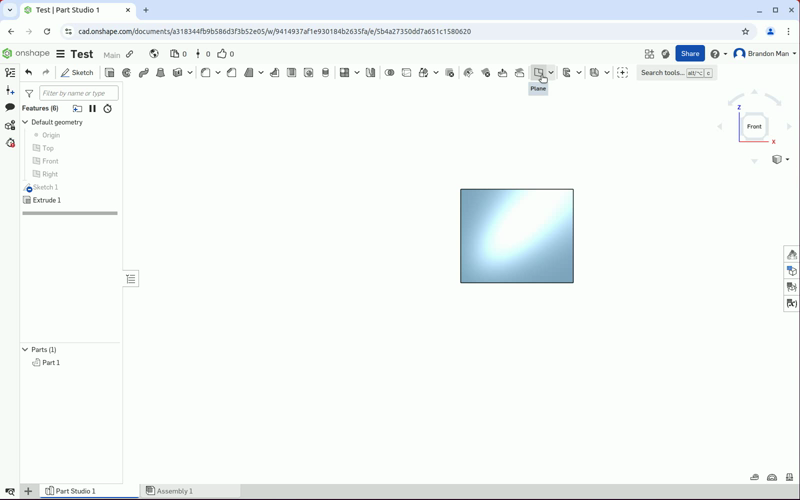
click(541, 75)
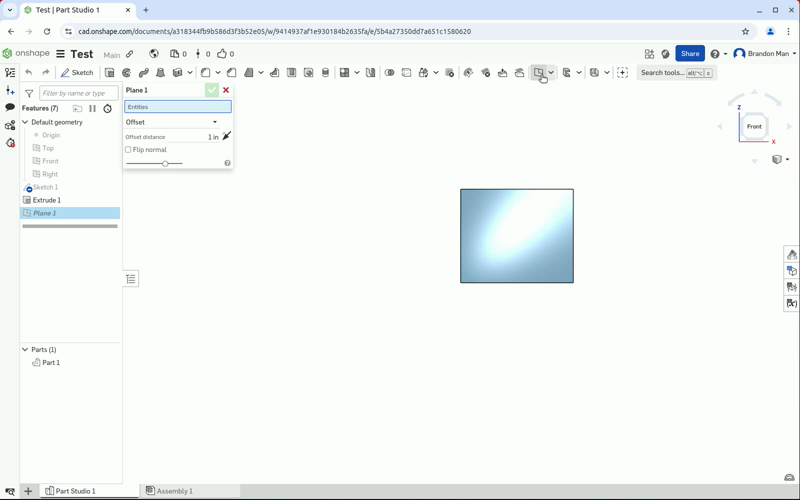
mouse_move(73, 163)
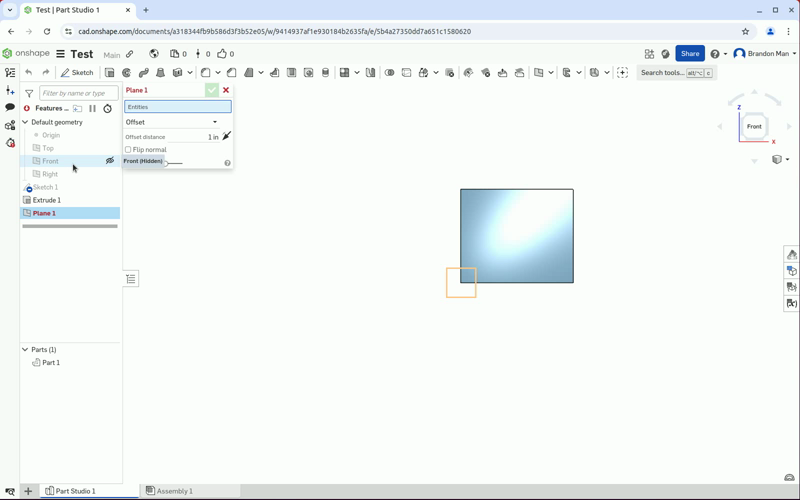
click(73, 163)
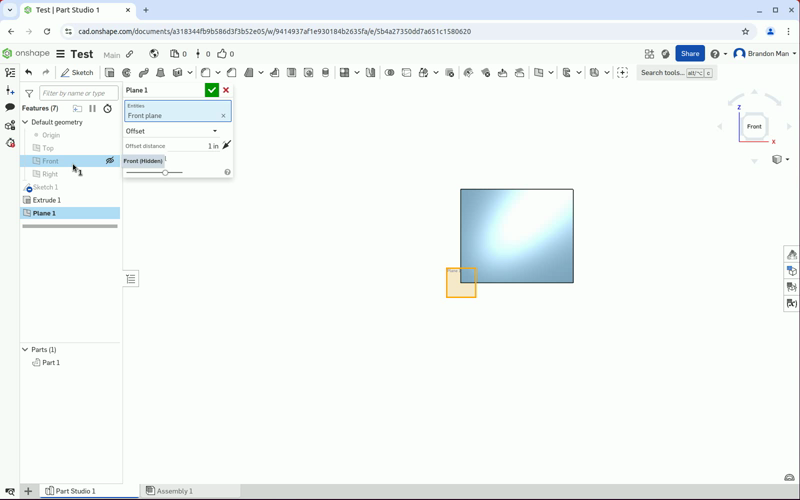
key(tab, 2)
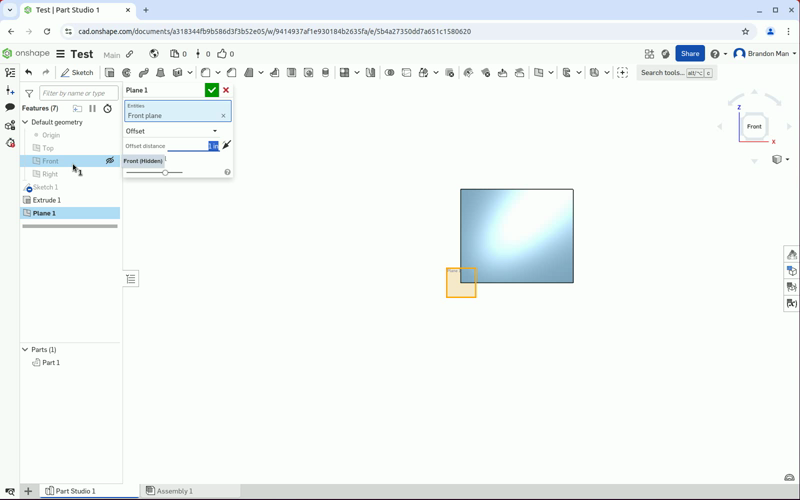
text(15.405)
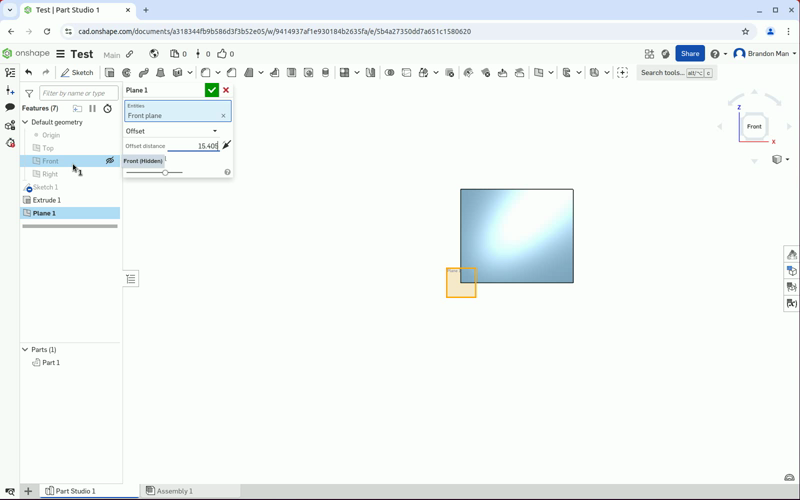
key(enter, 2)
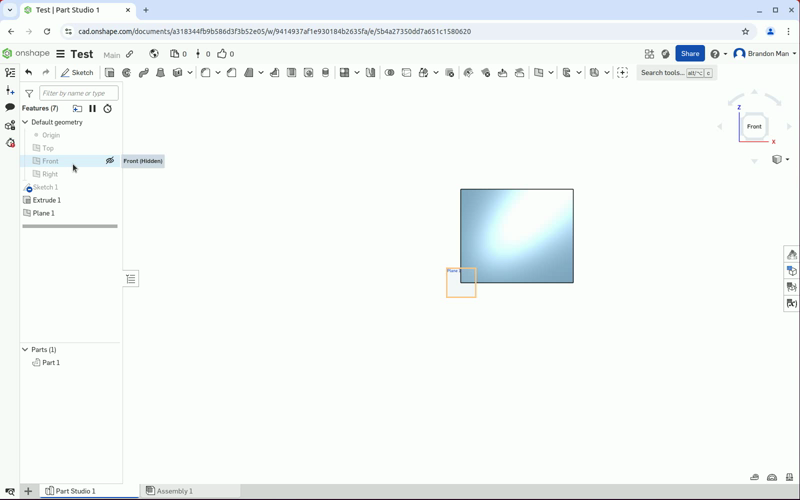
key(shift+s)
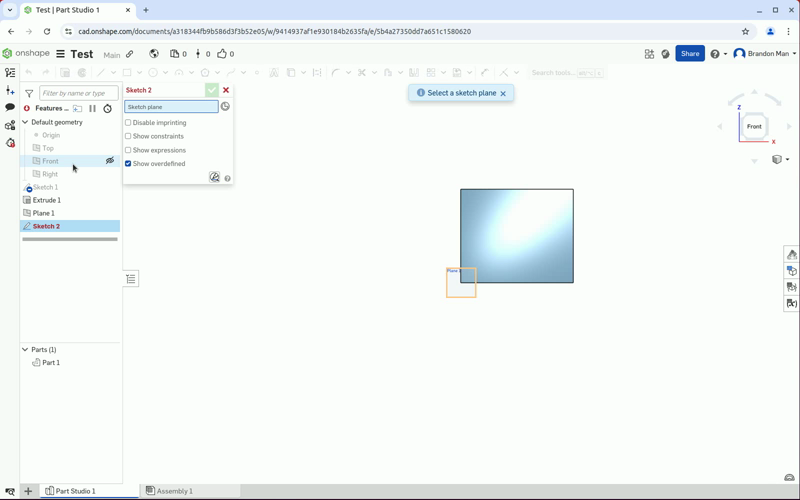
mouse_move(73, 215)
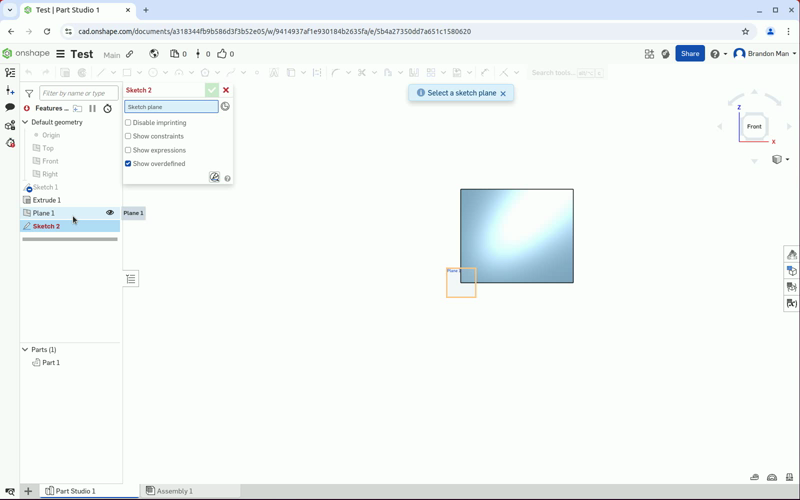
click(73, 215)
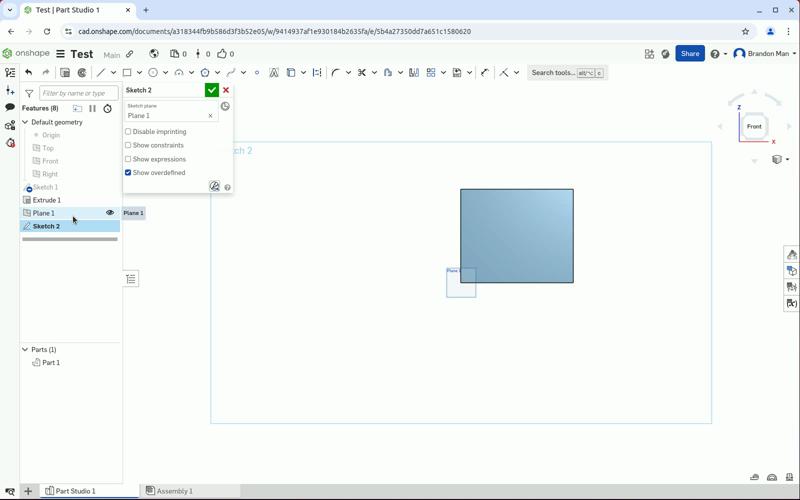
mouse_move(73, 352)
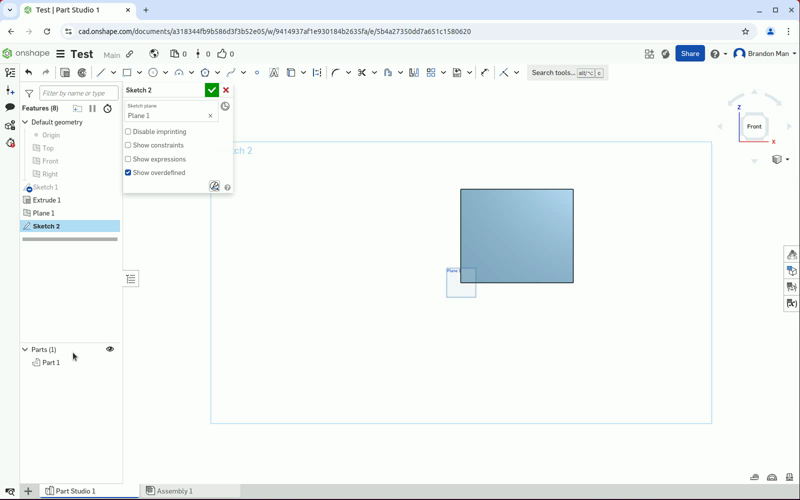
key(y)
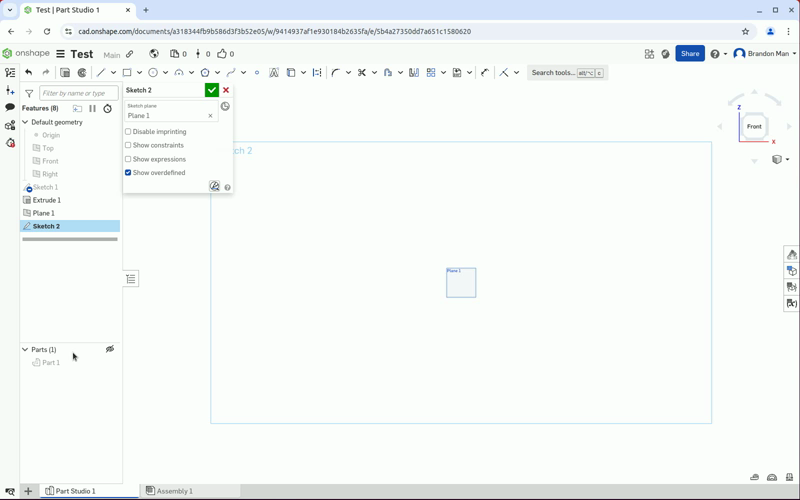
key(l)
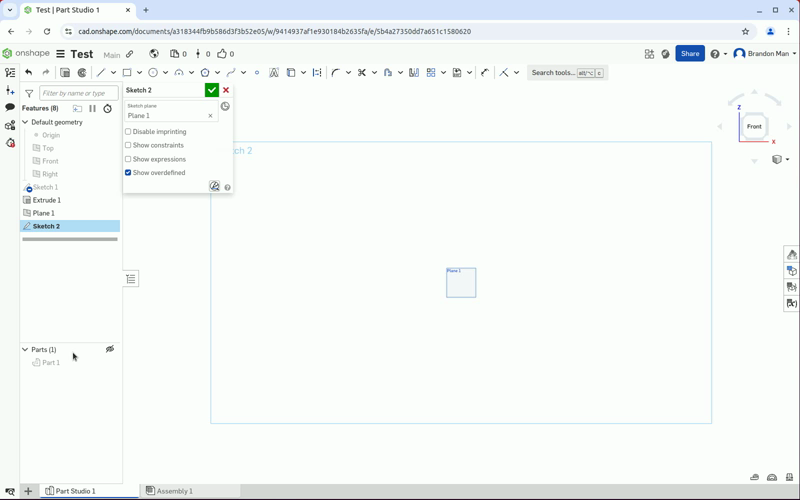
key_down(shift)
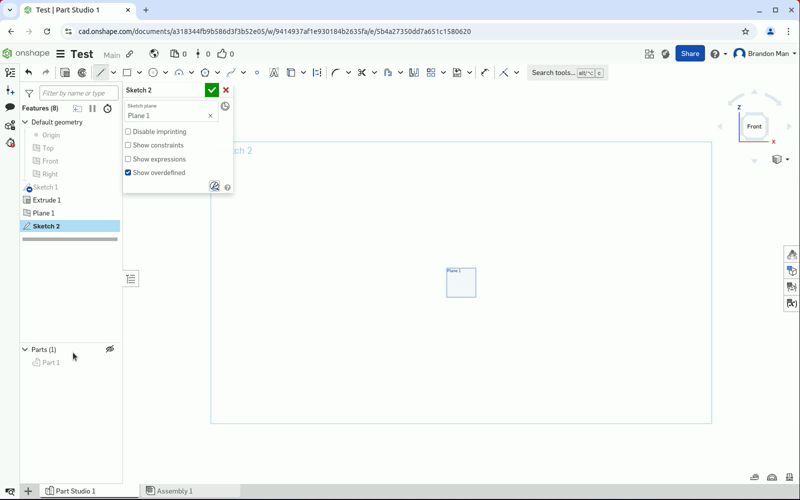
mouse_move(535, 189)
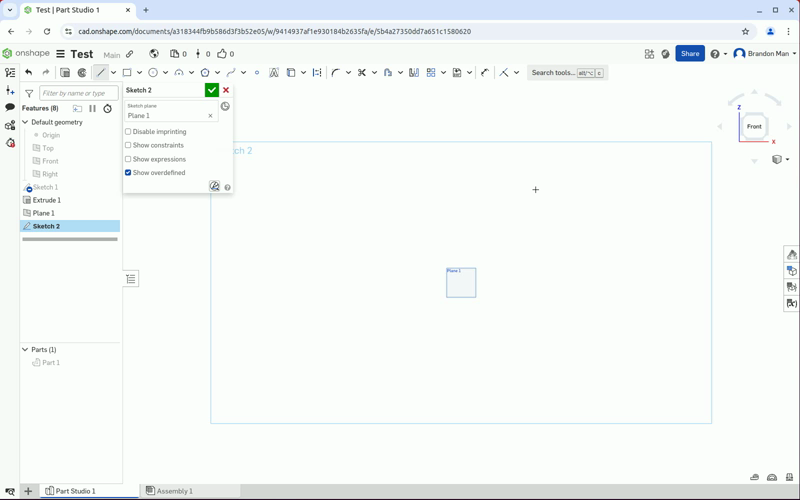
click(535, 189)
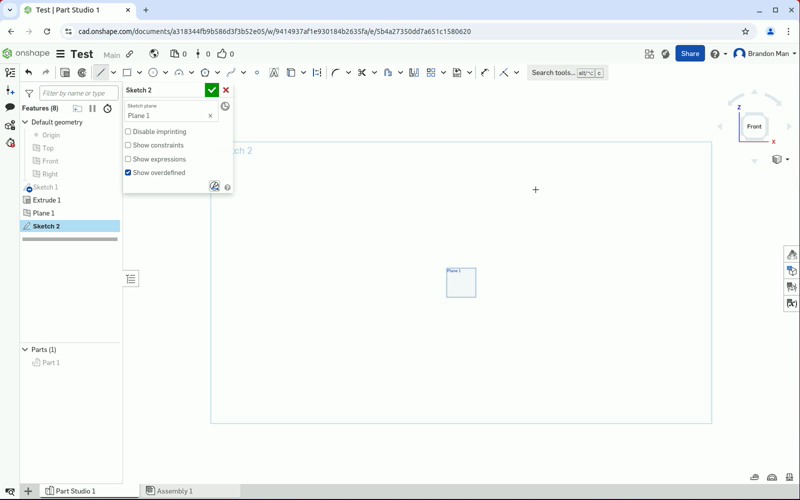
key_up(shift)
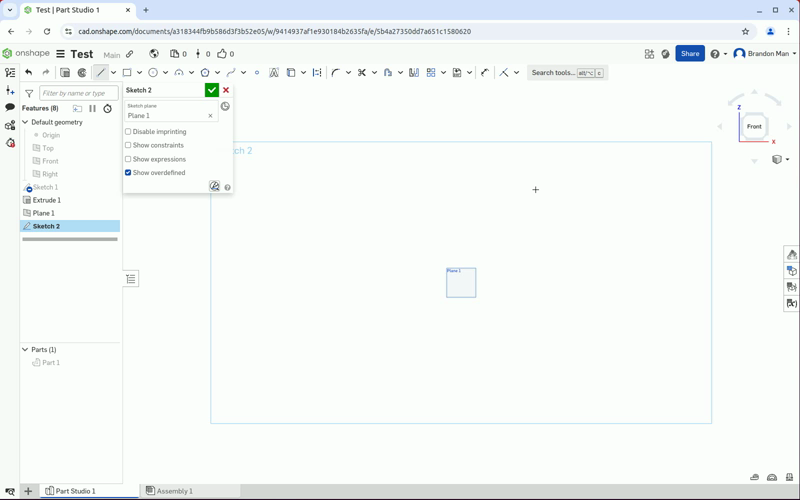
key_down(shift)
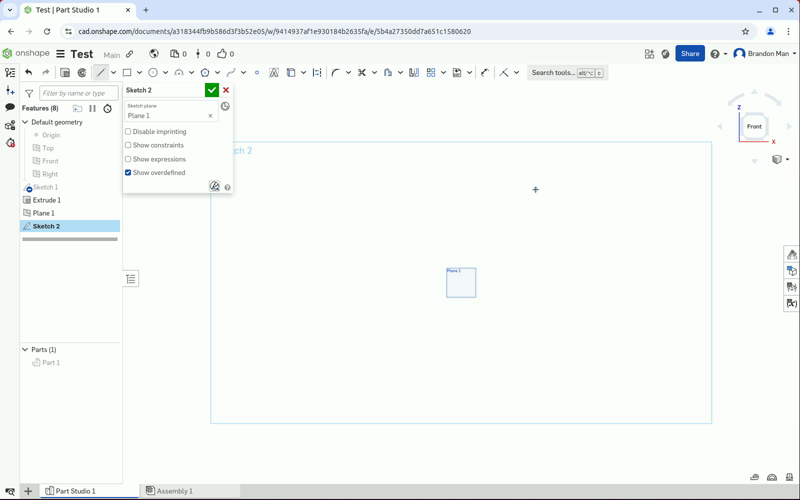
mouse_move(573, 246)
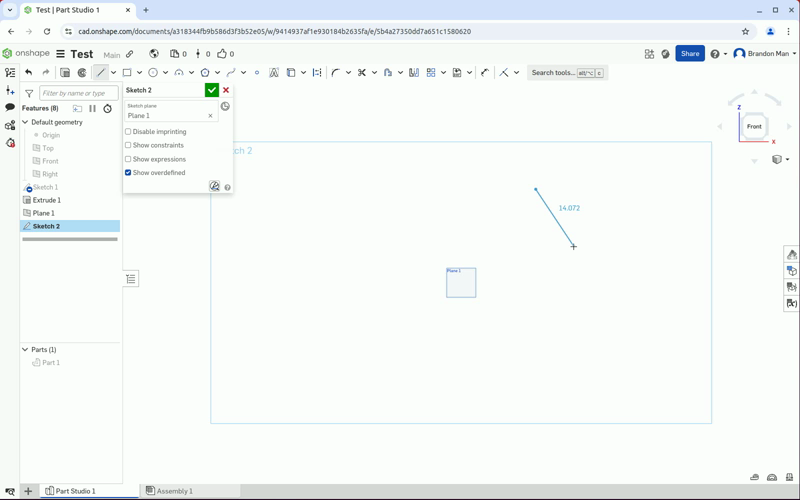
click(573, 246)
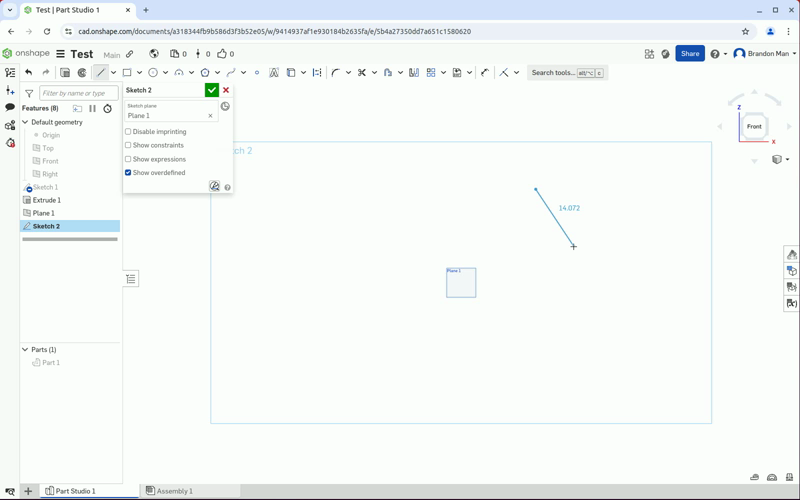
key_up(shift)
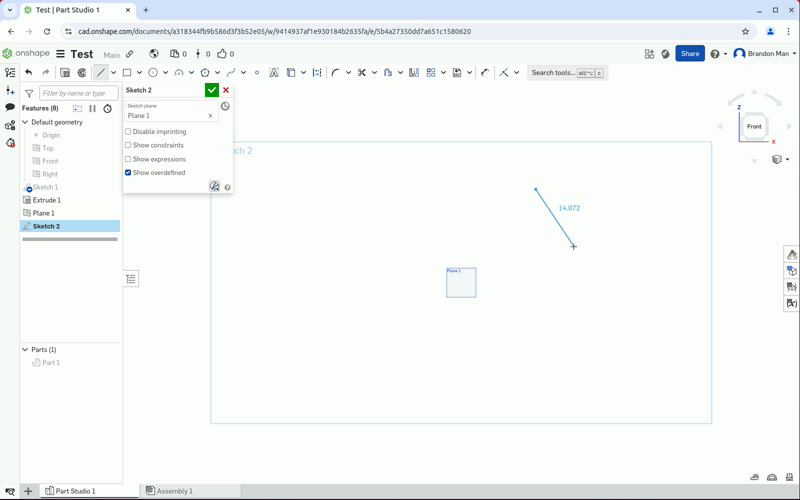
key_down(shift)
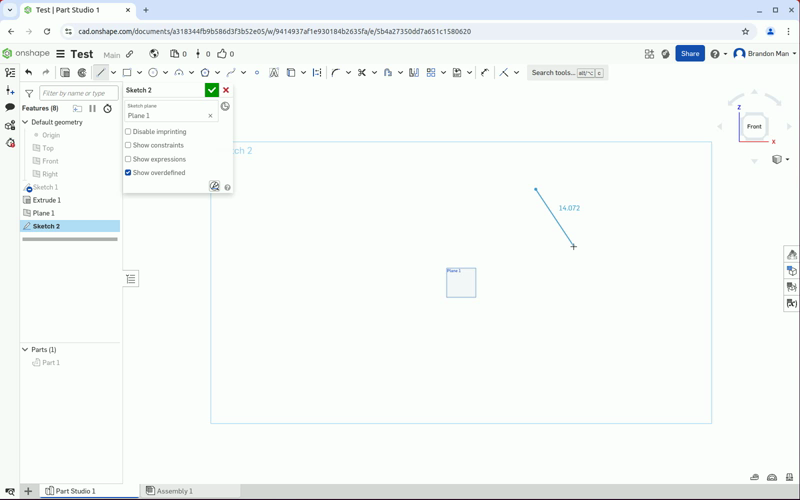
mouse_move(589, 246)
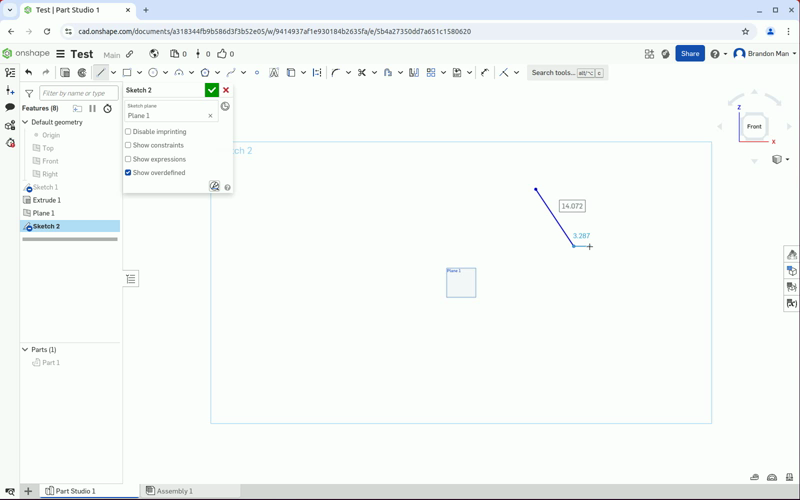
mouse_move(573, 189)
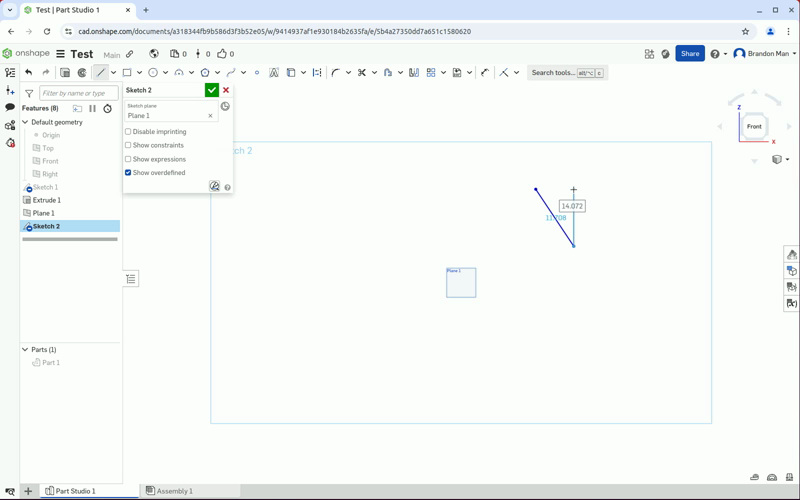
click(573, 189)
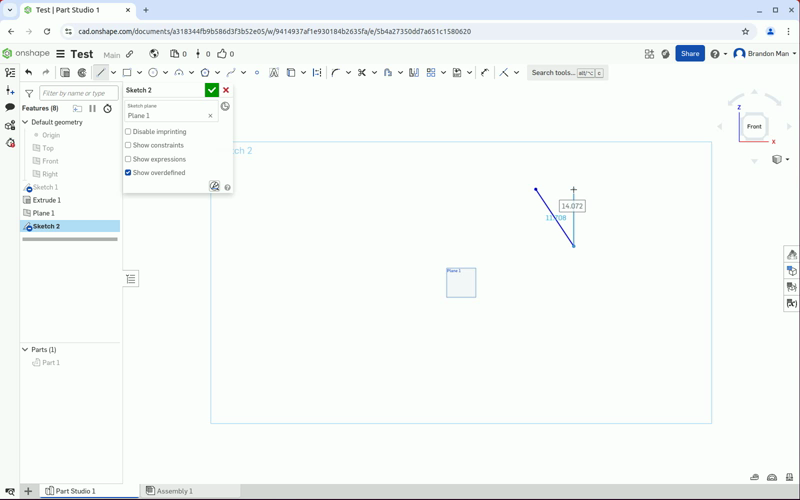
key_up(shift)
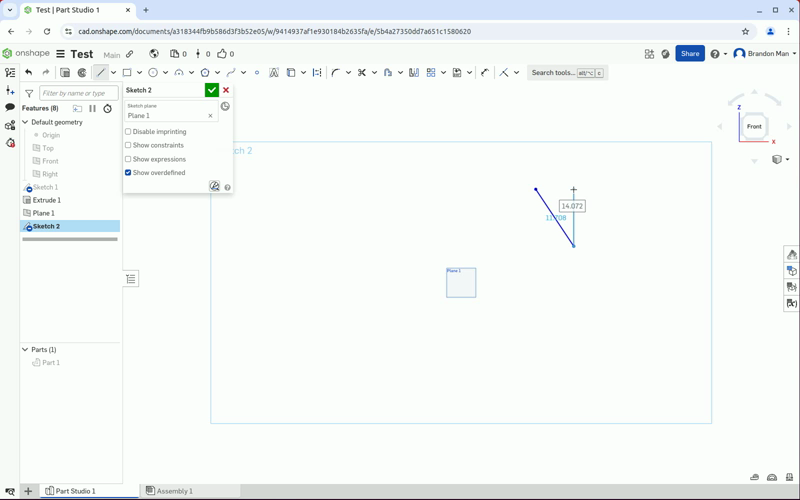
mouse_move(589, 189)
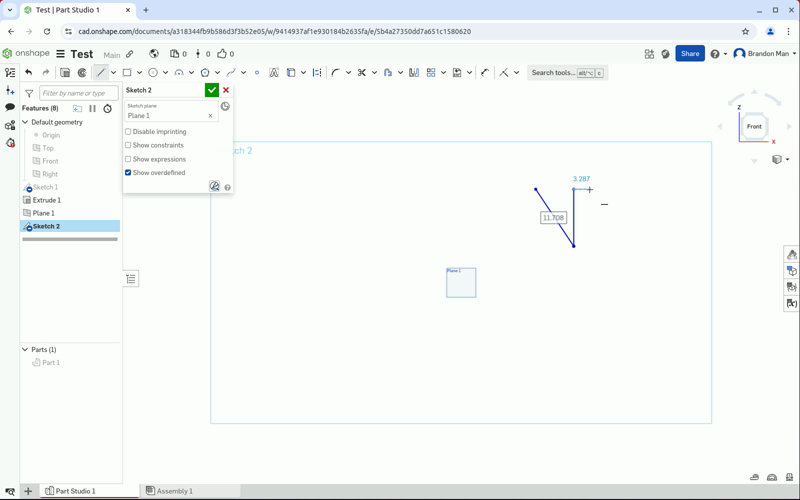
key_down(shift)
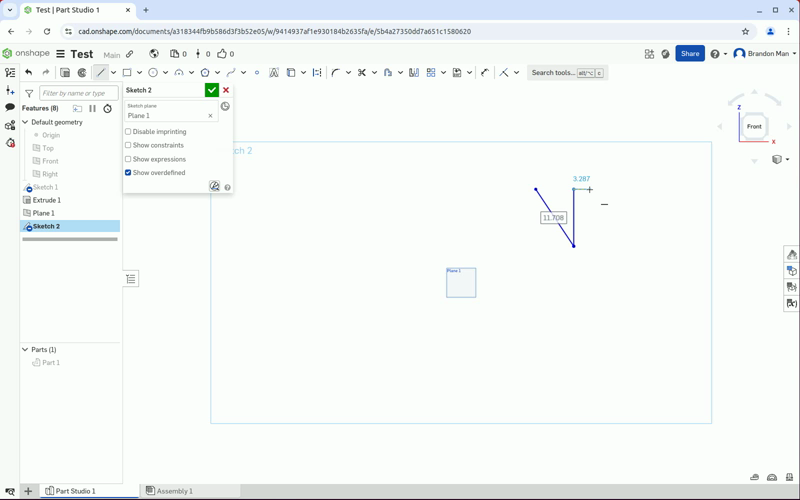
mouse_move(535, 189)
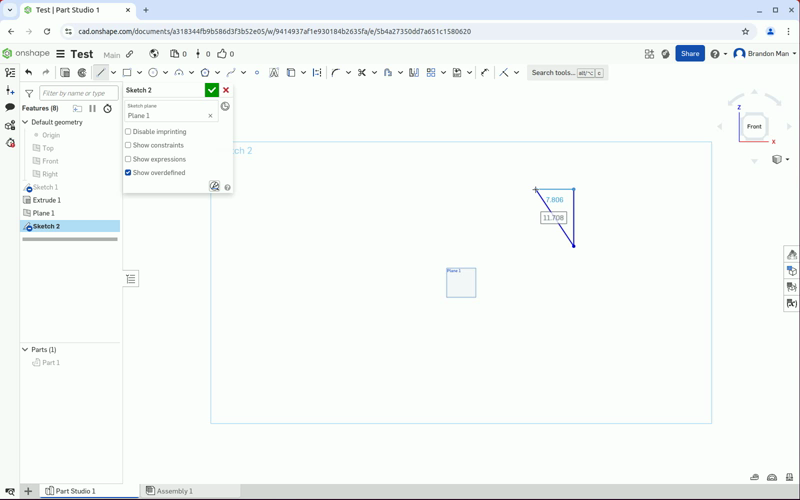
key_up(shift)
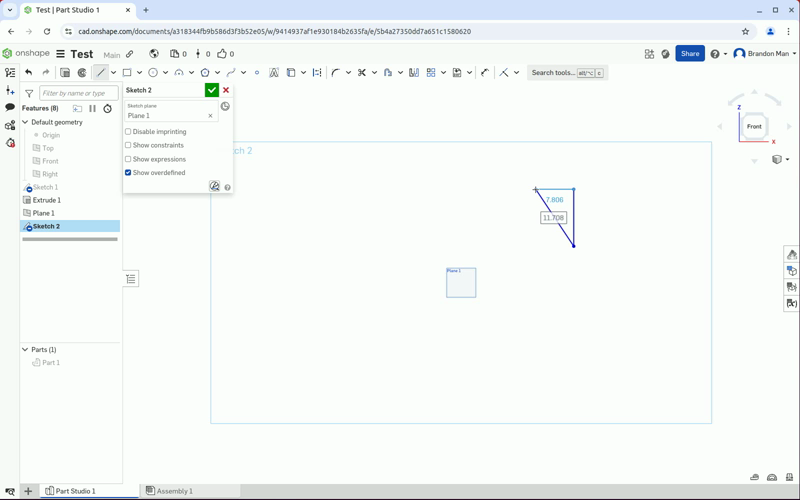
click(535, 189)
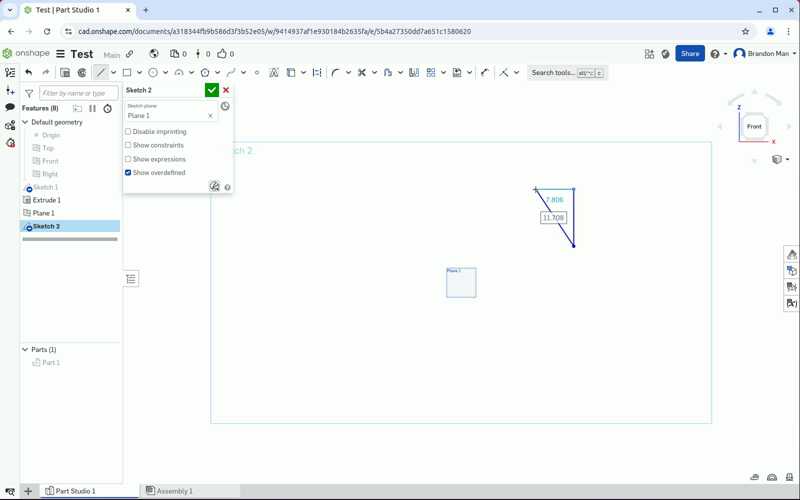
key(esc)
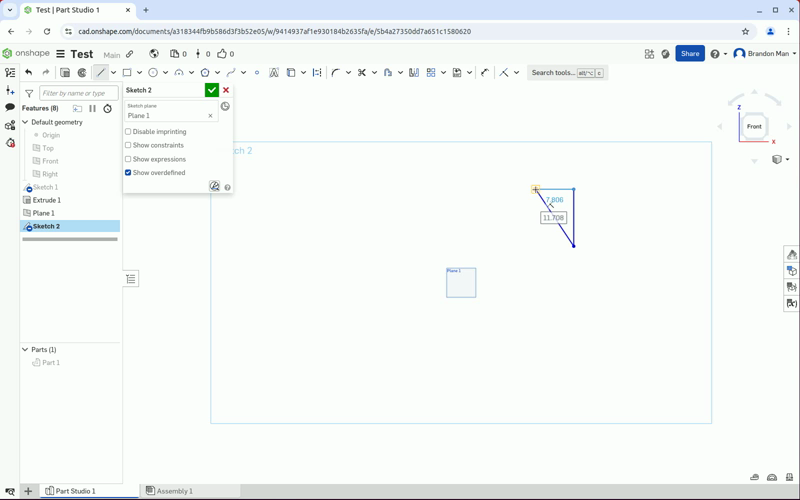
mouse_move(572, 200)
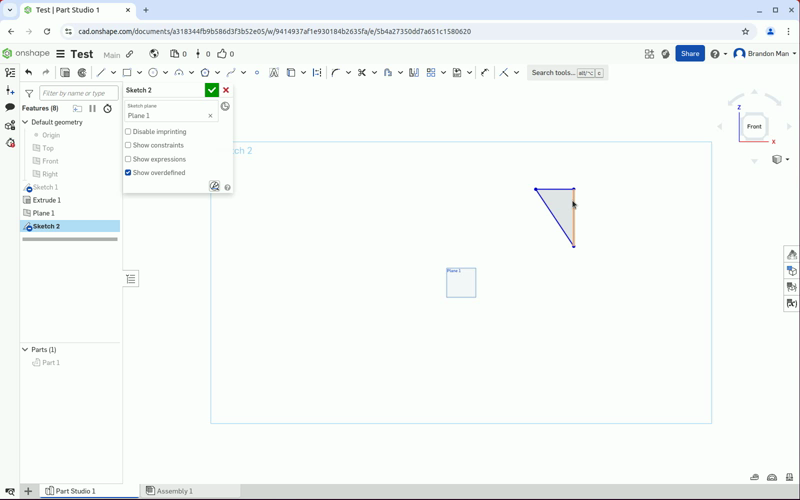
scroll(6)
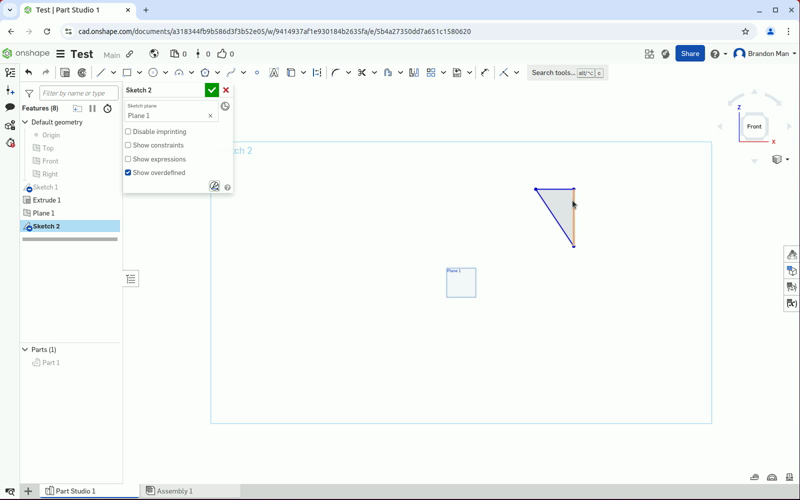
scroll(6)
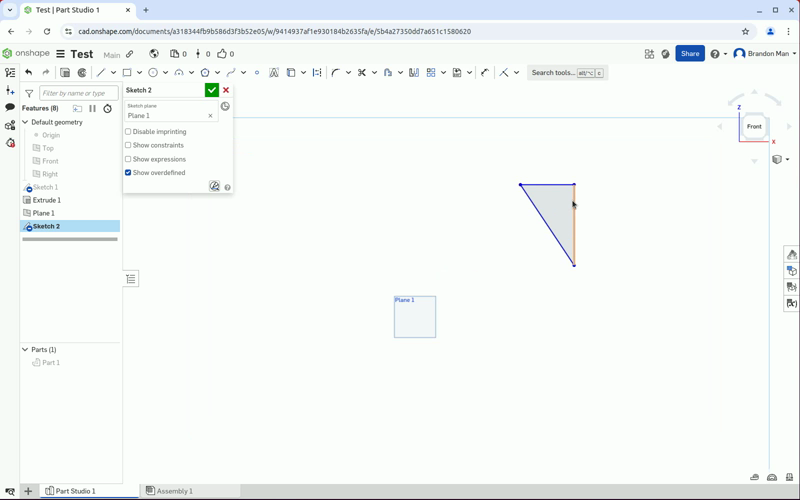
scroll(6)
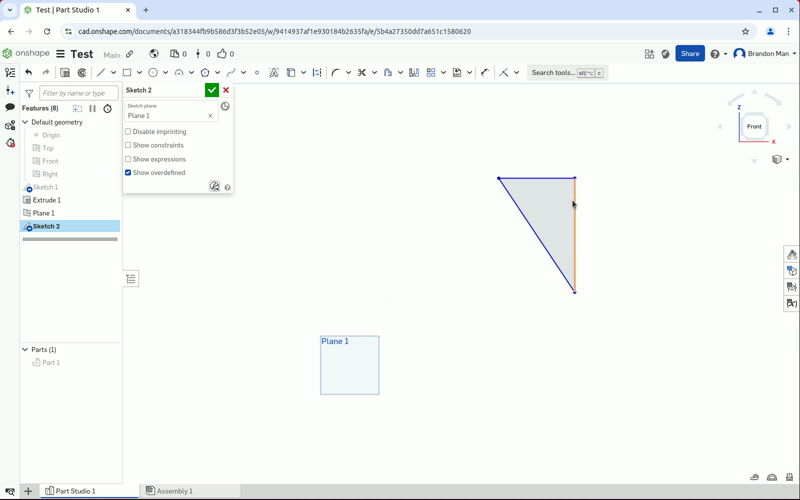
scroll(6)
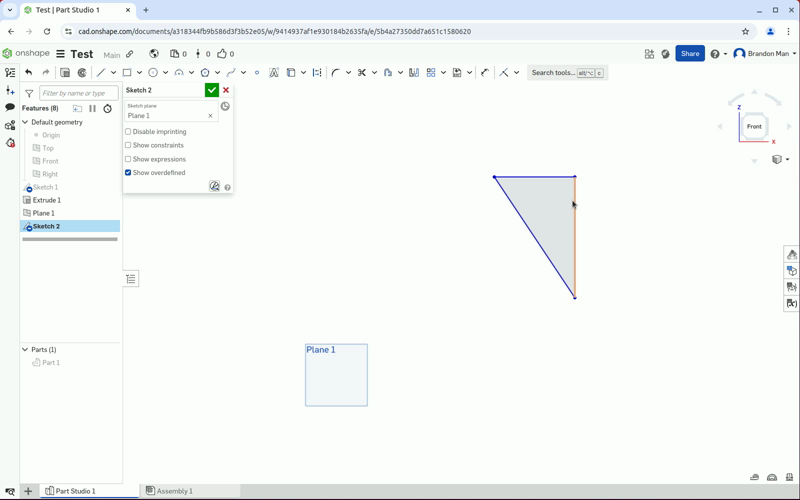
scroll(6)
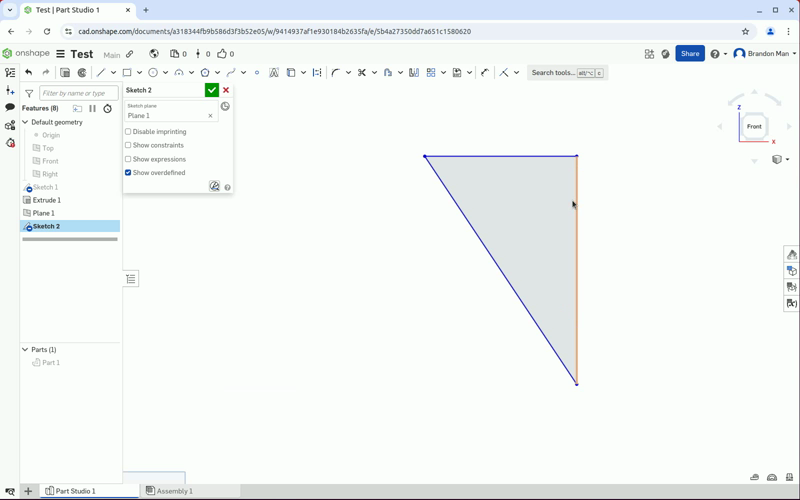
scroll(6)
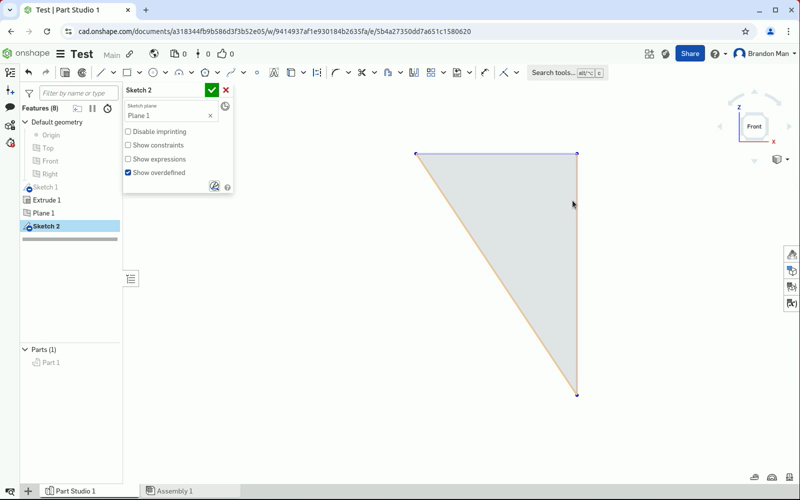
scroll(6)
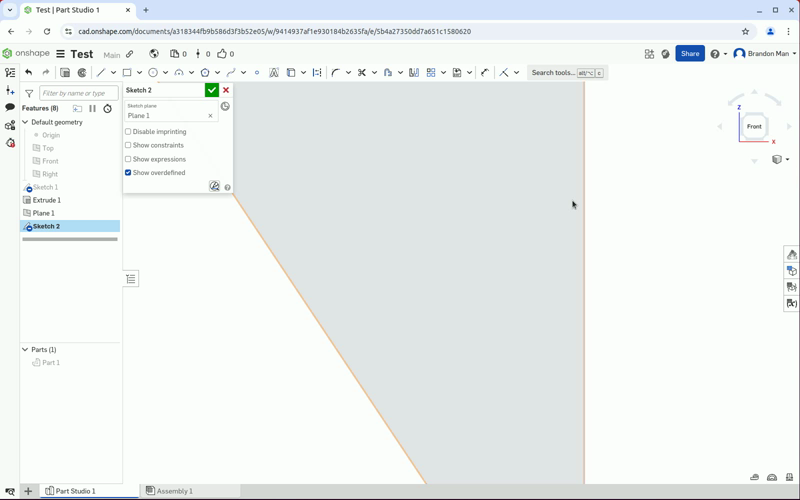
click(572, 200)
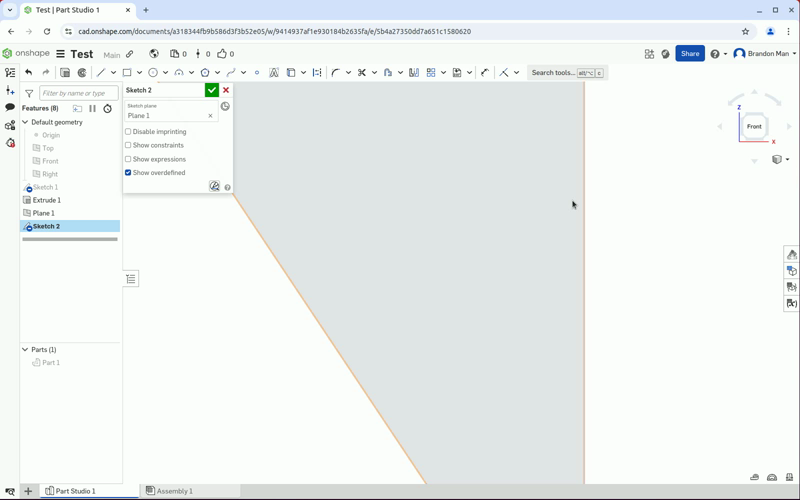
scroll(-6)
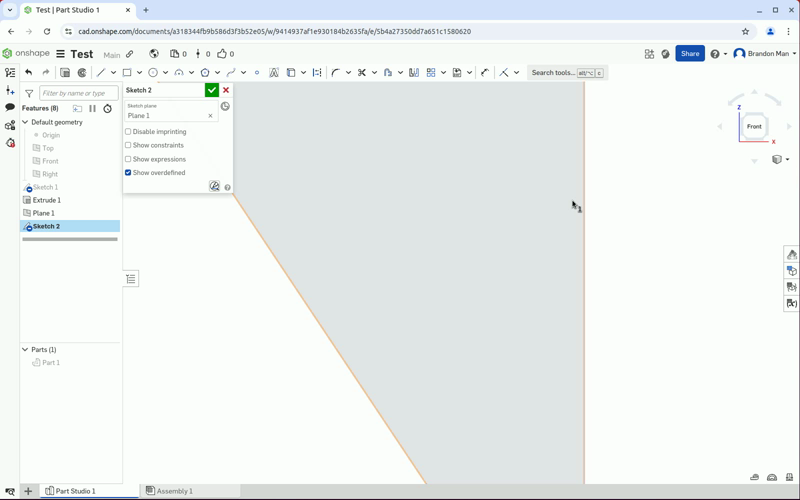
scroll(-6)
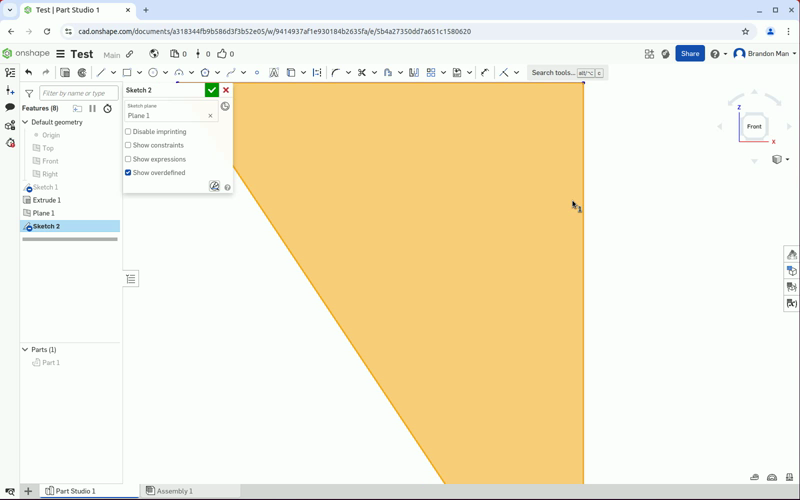
scroll(-6)
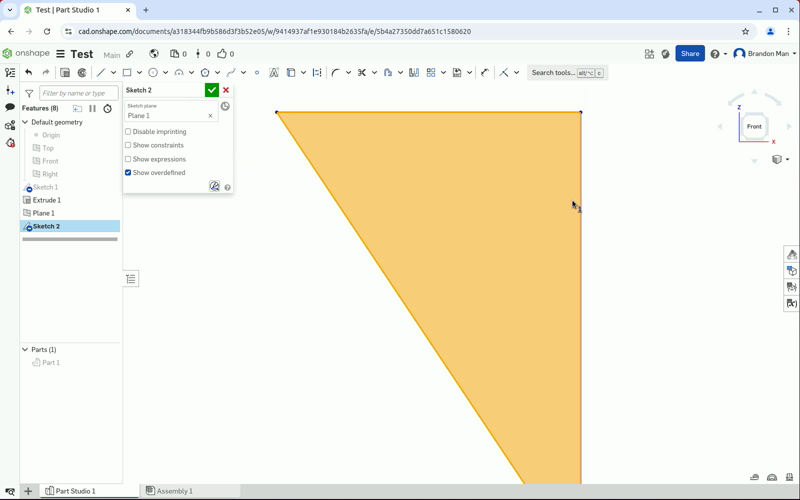
scroll(-6)
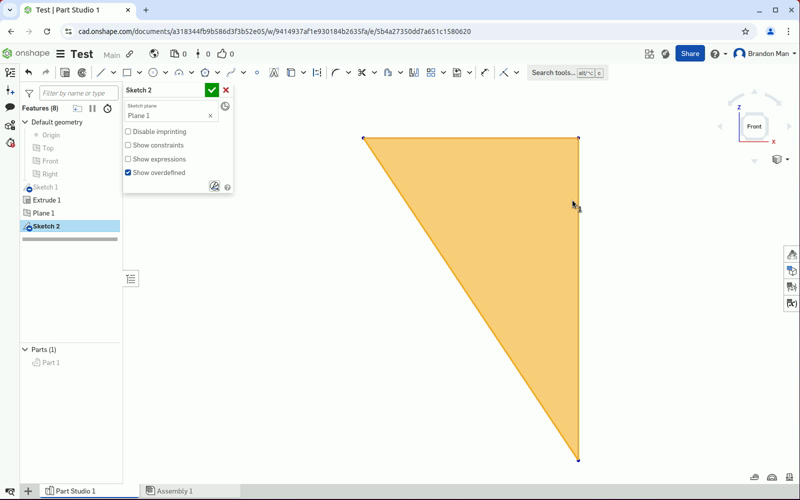
scroll(-6)
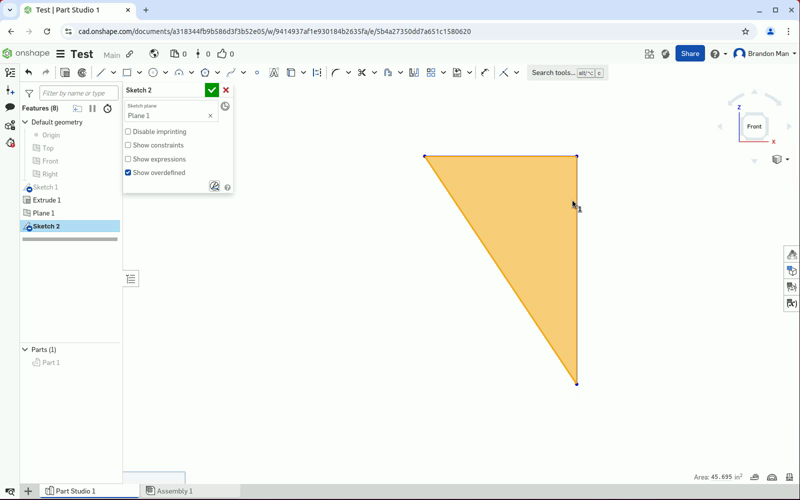
scroll(-6)
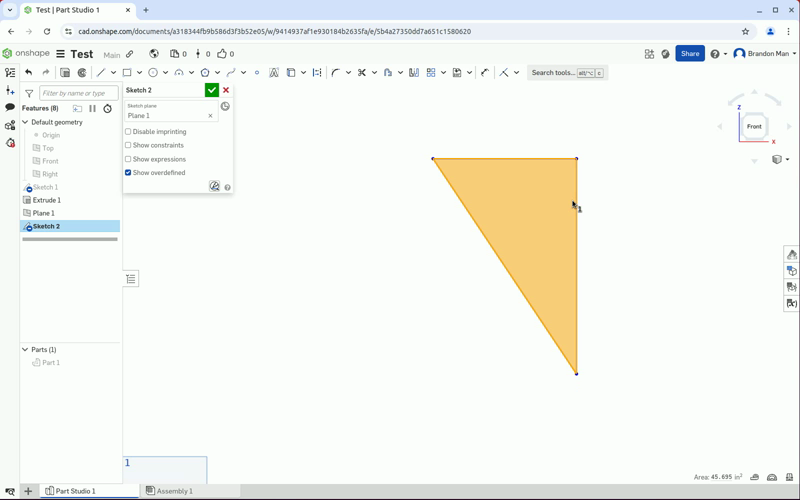
scroll(-6)
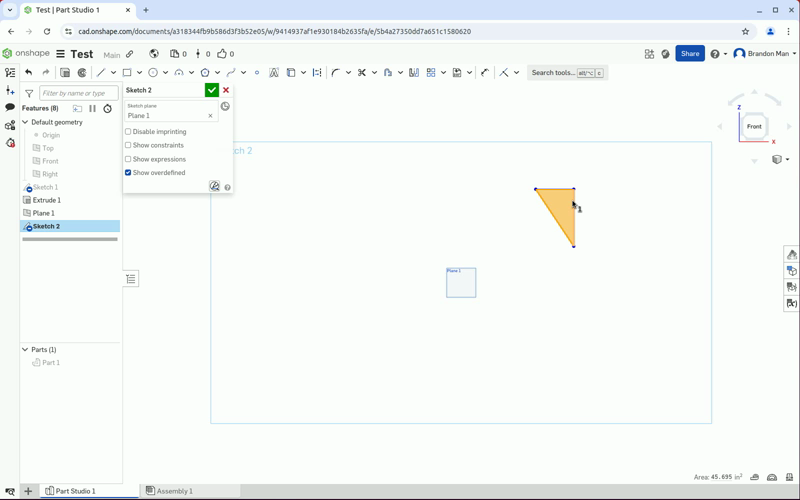
mouse_move(73, 352)
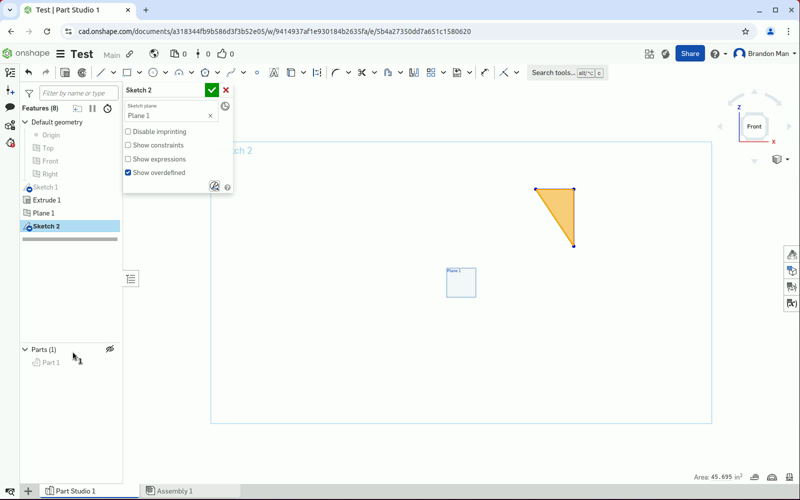
key(shift+y)
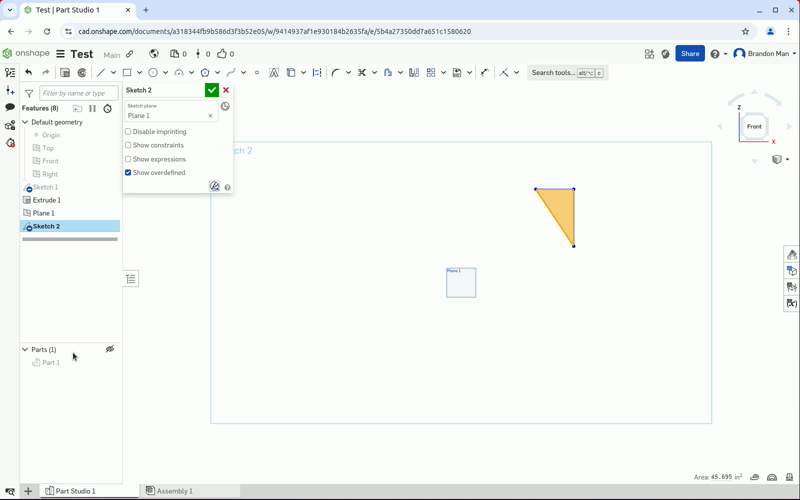
key(shift+e)
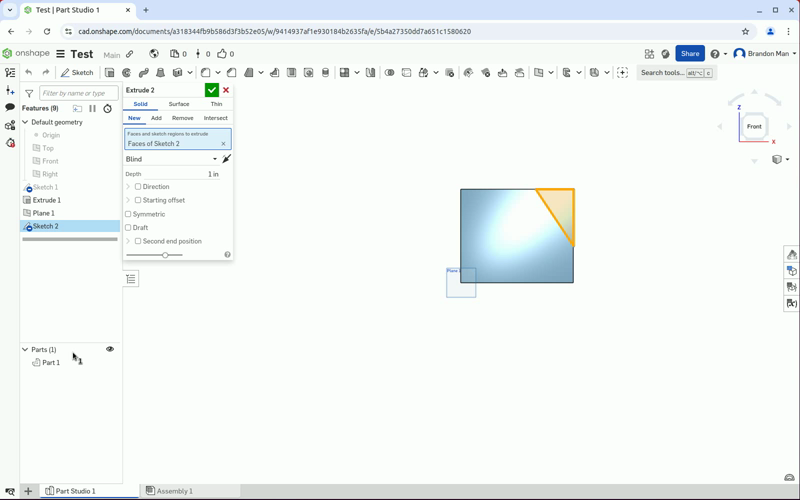
mouse_move(143, 106)
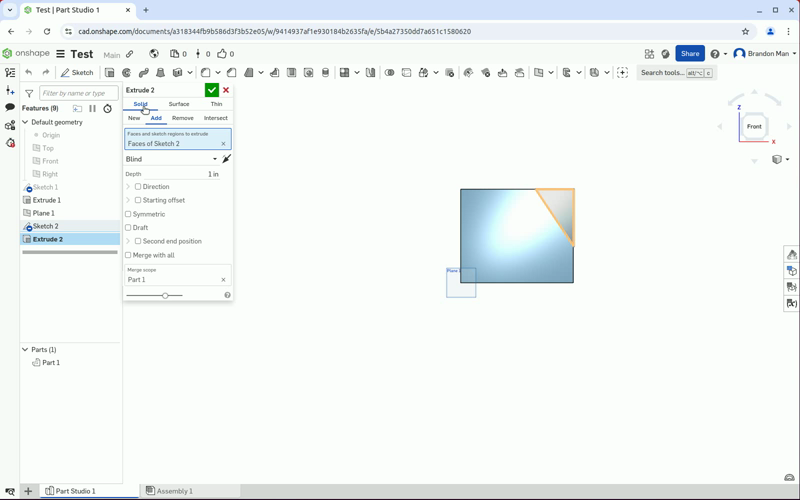
click(143, 106)
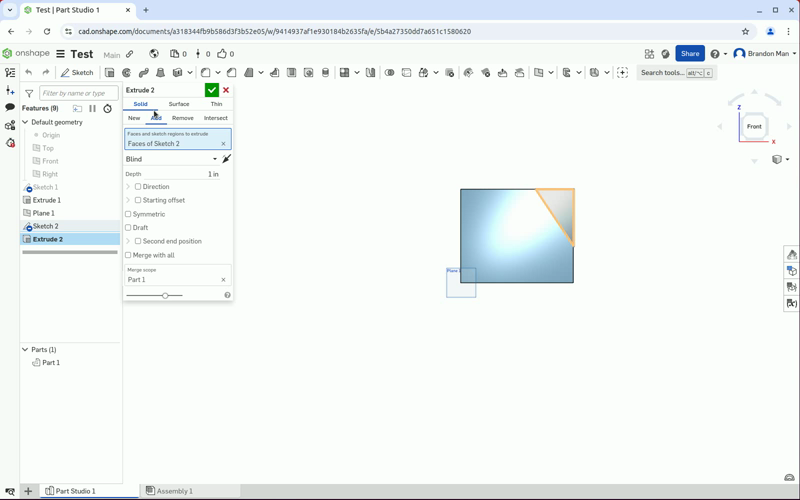
mouse_move(186, 120)
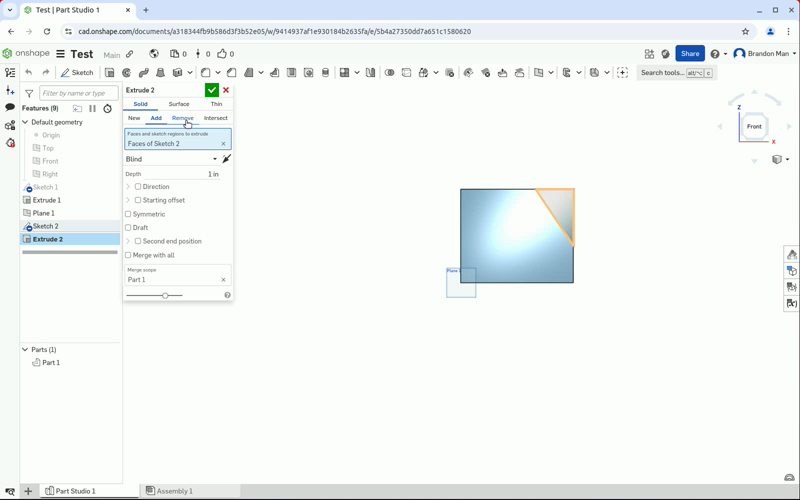
click(186, 120)
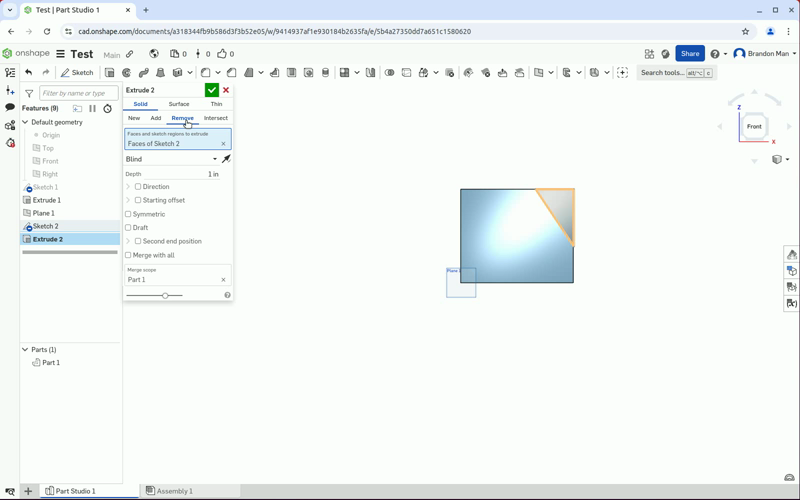
key(tab, 4)
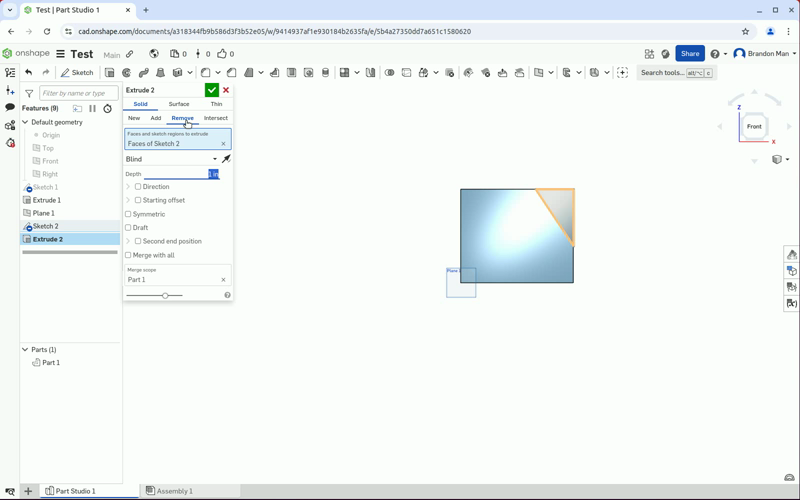
text(15.405)
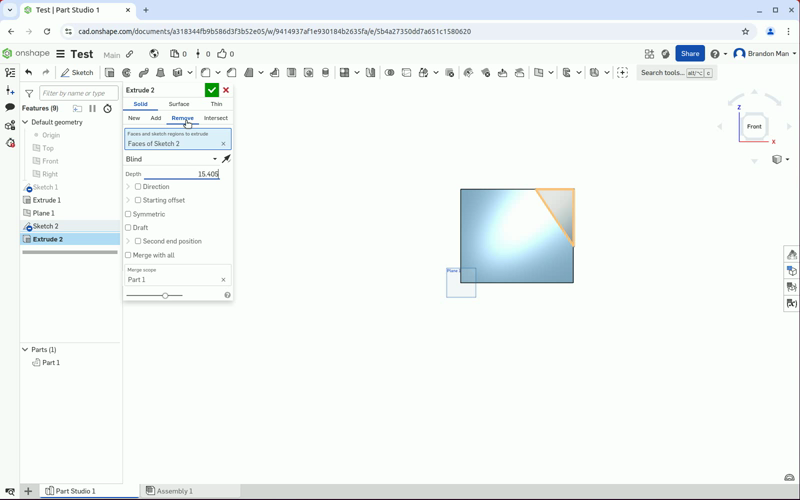
key(tab, 6)
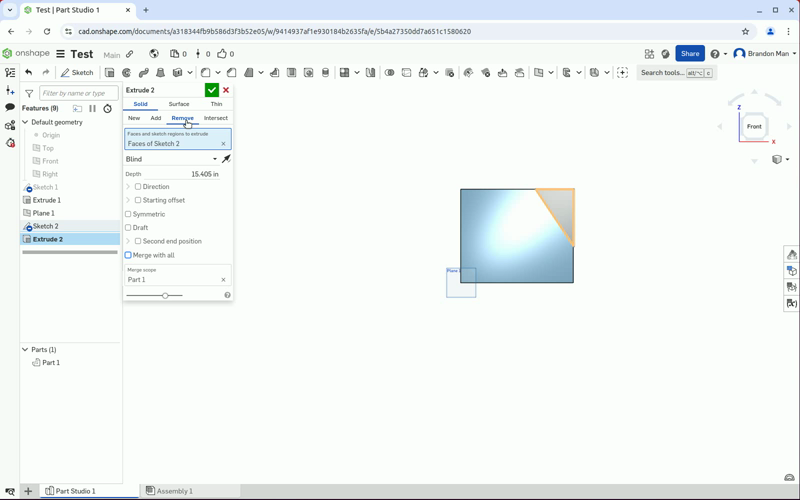
key(space)
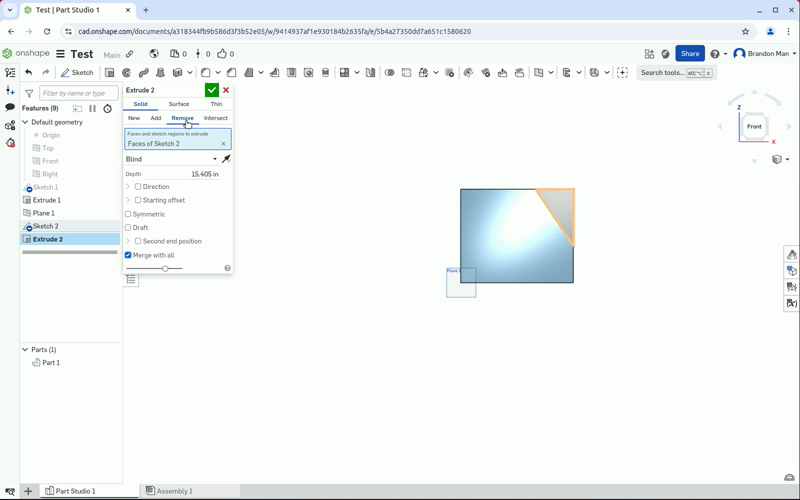
key(enter)
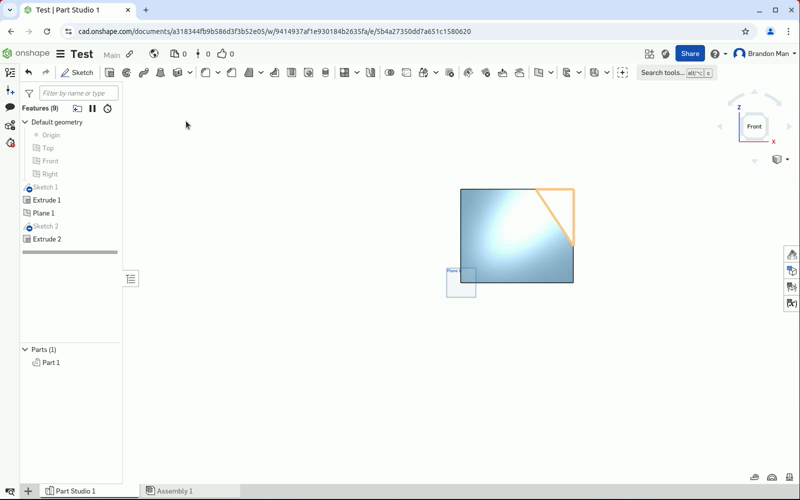
key(shift+h)
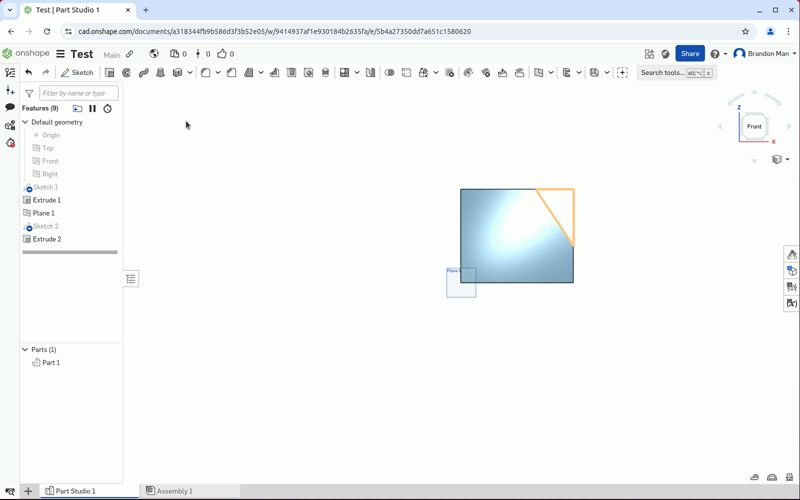
key(shift+h)
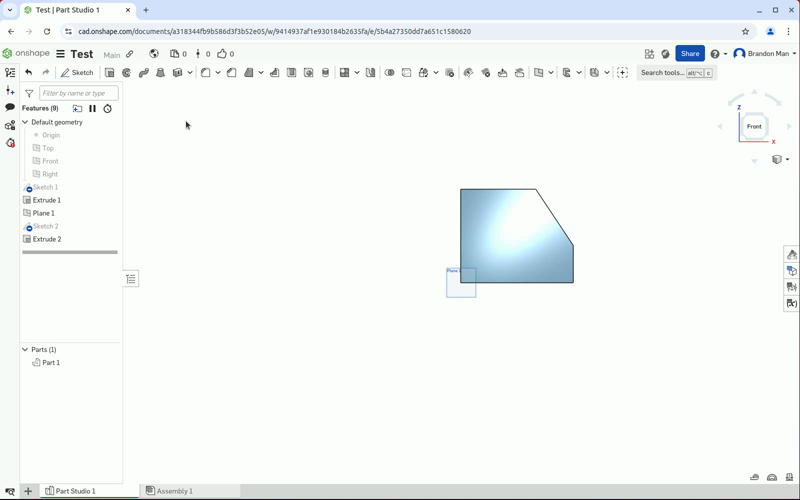
mouse_move(73, 189)
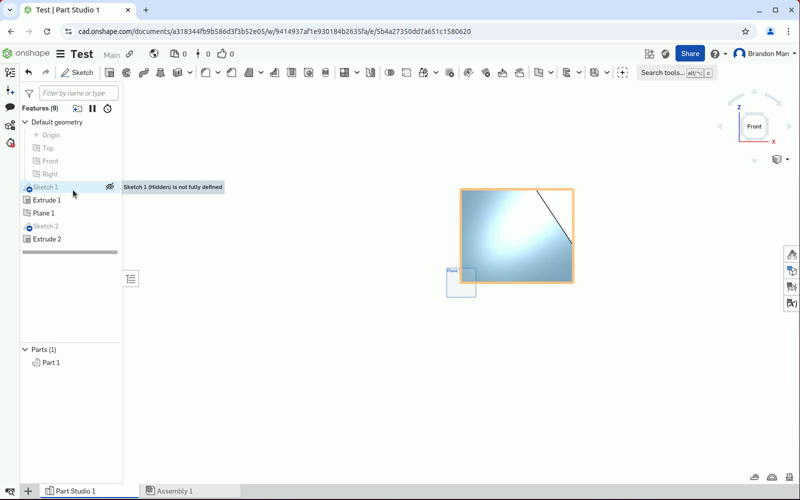
click(73, 189)
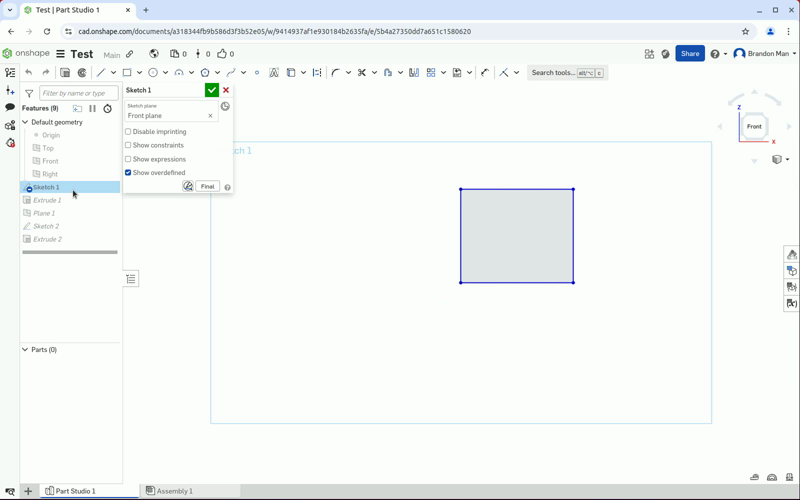
mouse_move(229, 92)
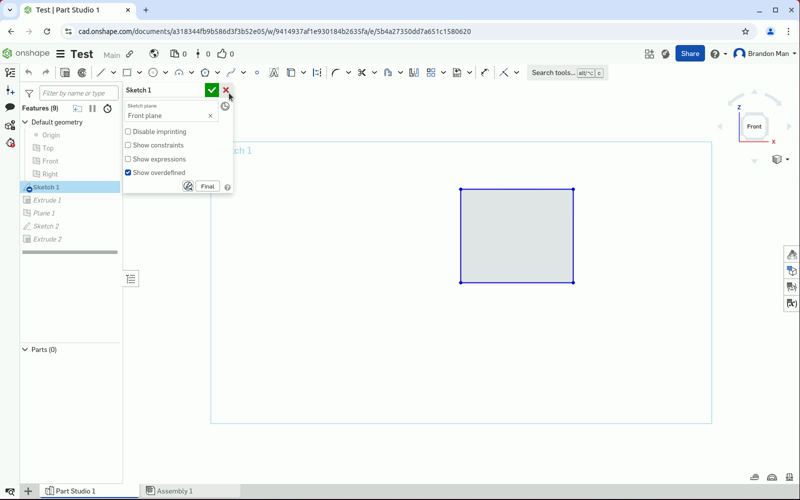
click(229, 92)
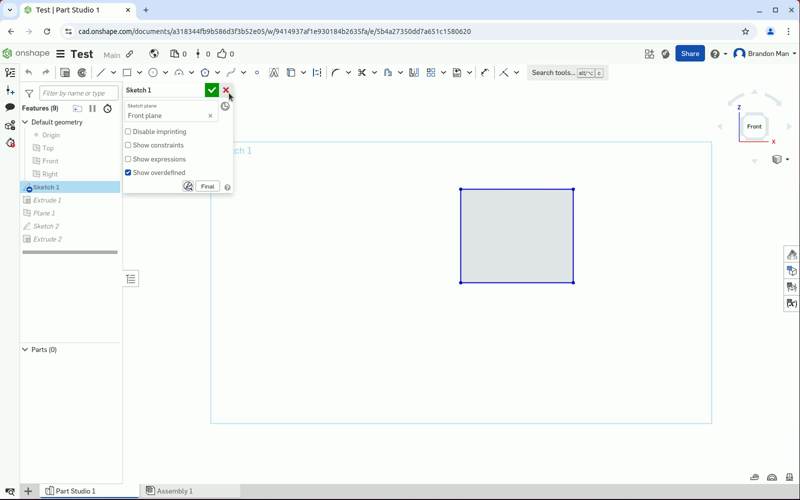
key(shift+s)
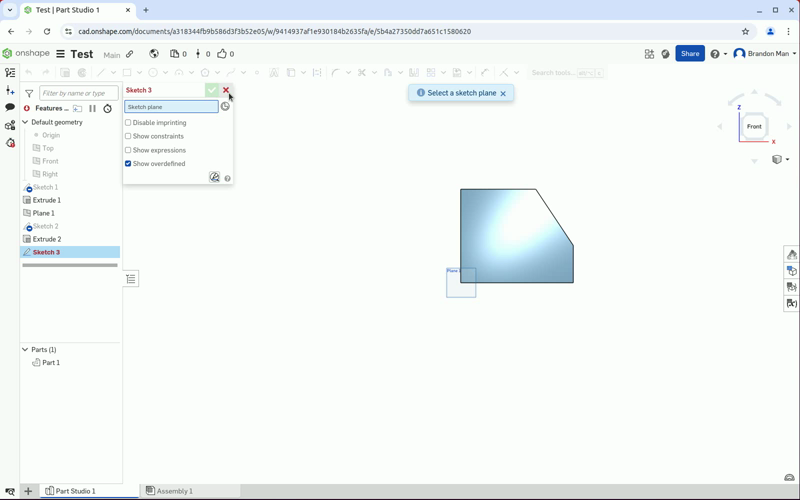
mouse_move(73, 163)
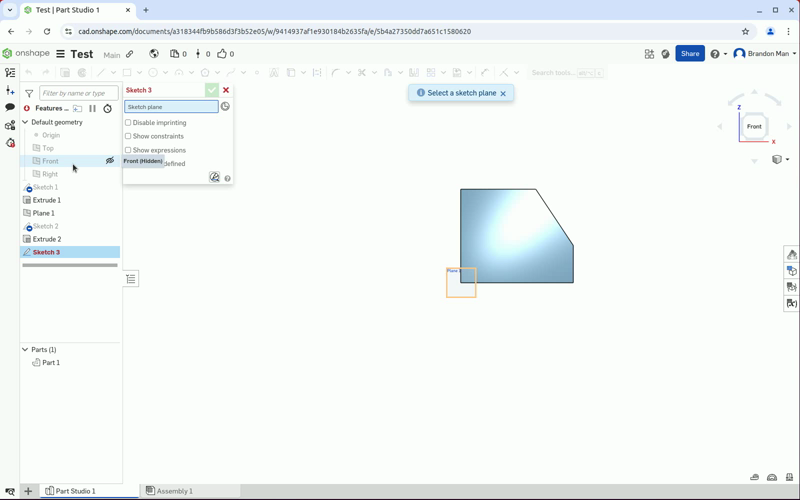
click(73, 163)
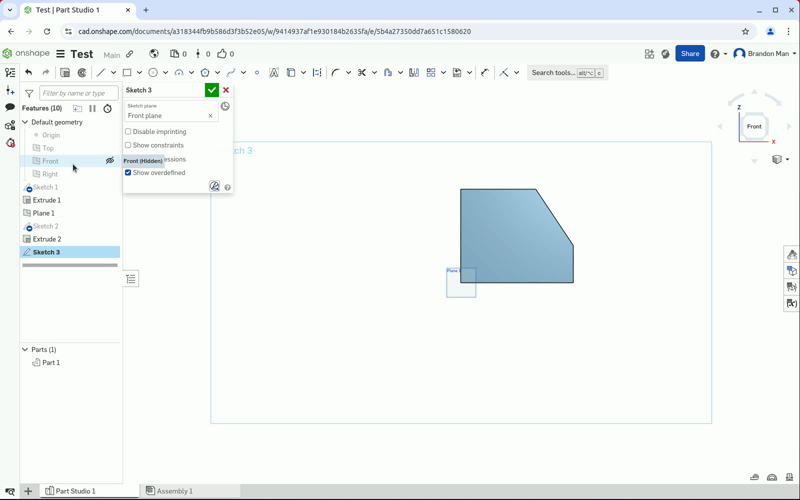
mouse_move(73, 352)
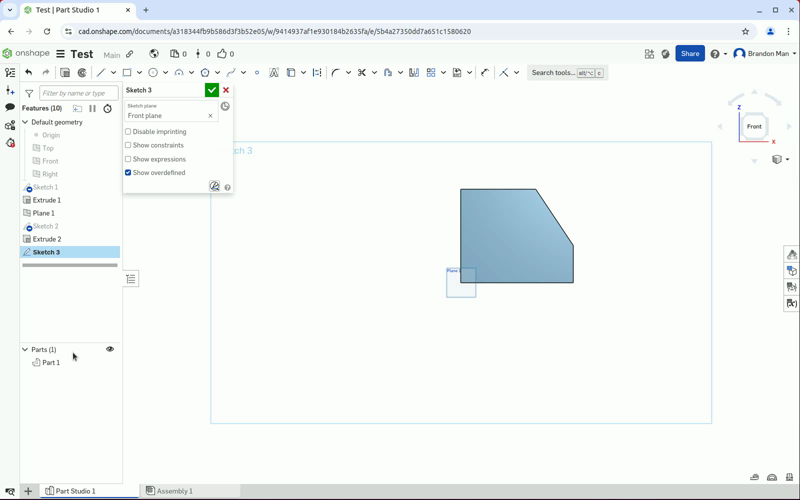
key(y)
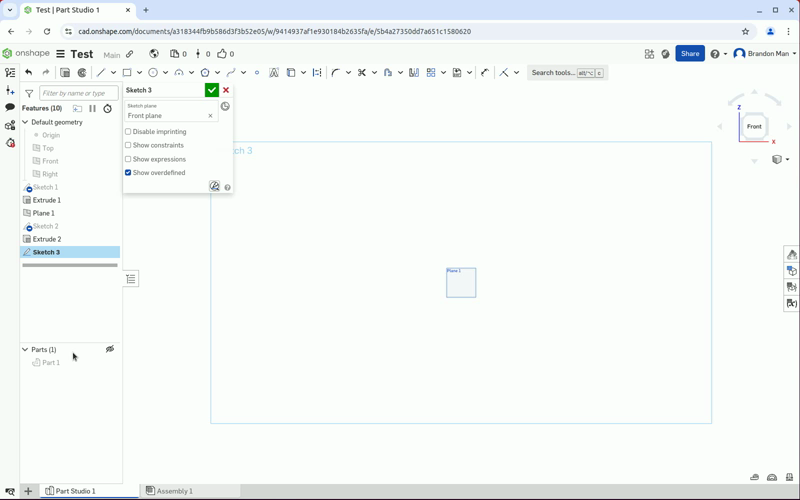
key(l)
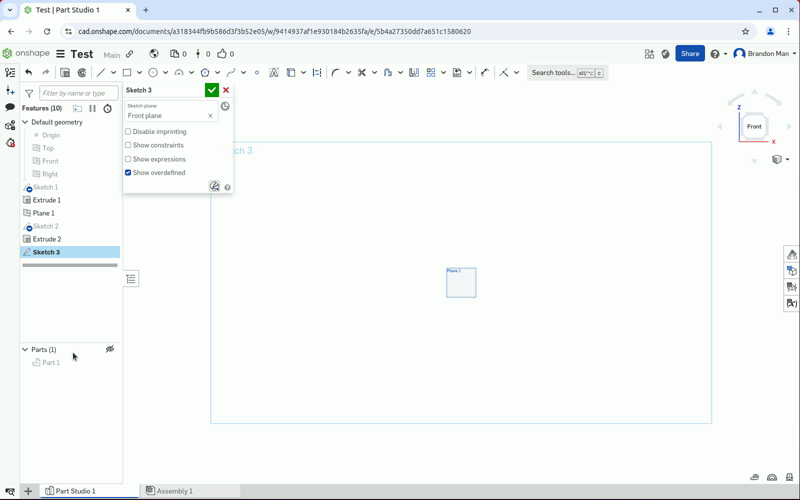
key_down(shift)
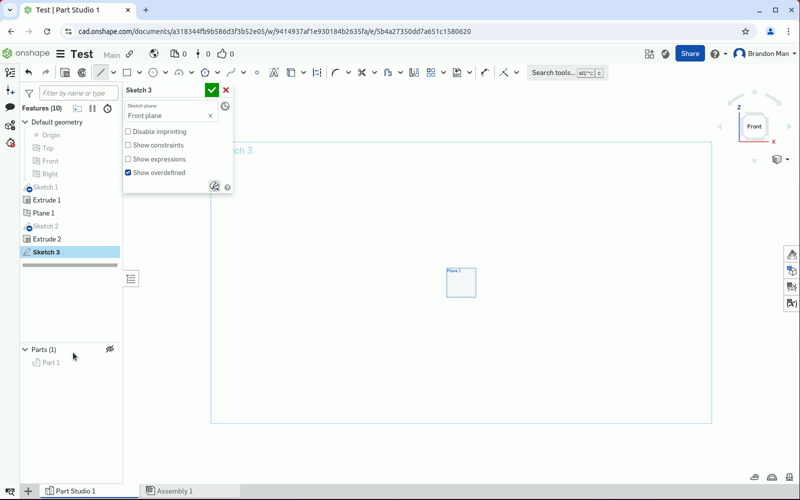
mouse_move(460, 245)
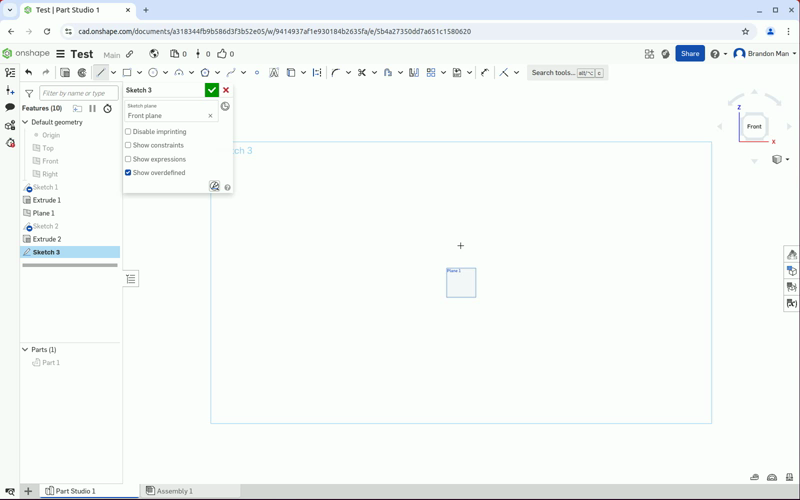
click(460, 245)
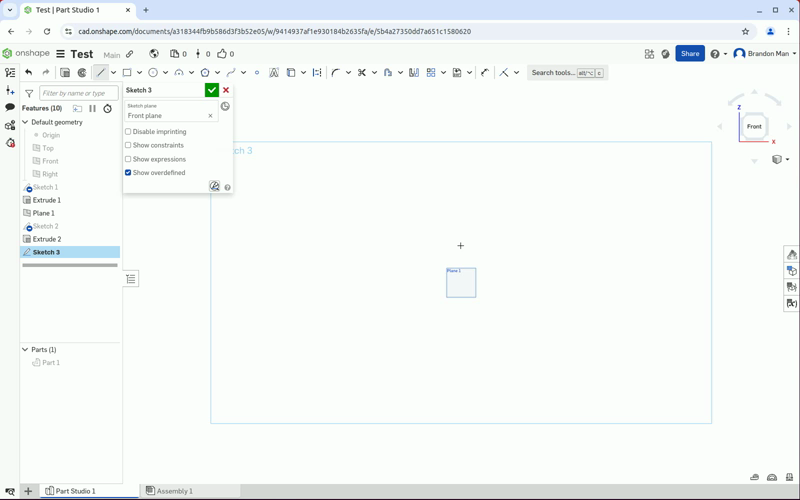
key_up(shift)
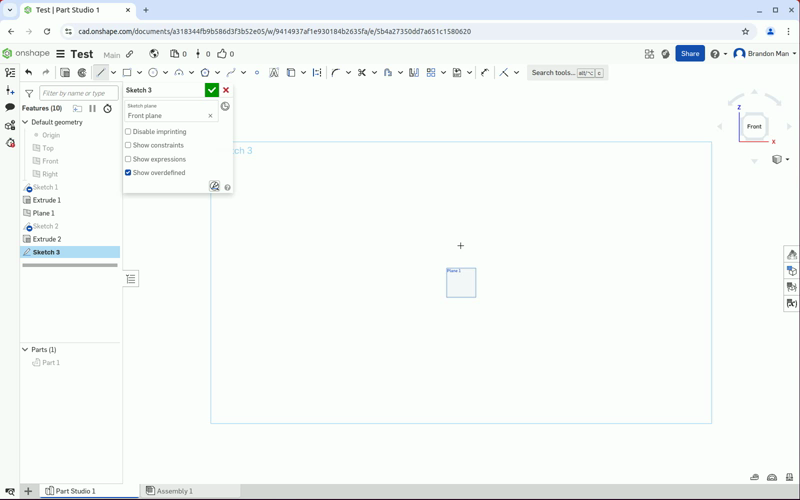
key_down(shift)
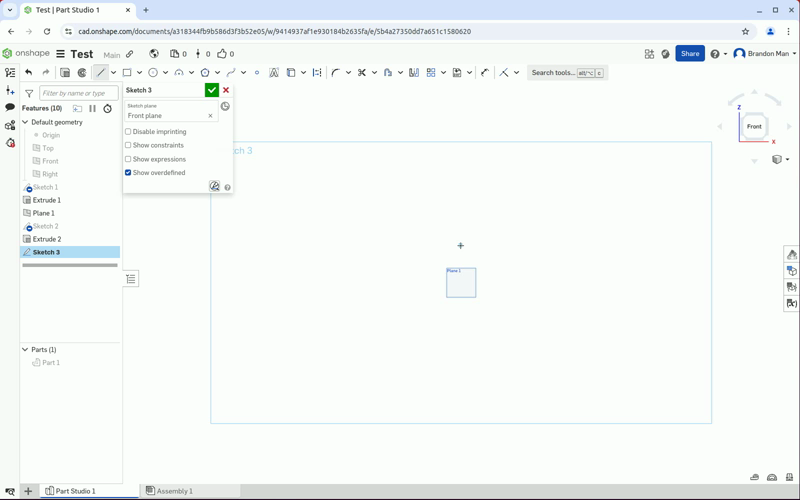
mouse_move(573, 245)
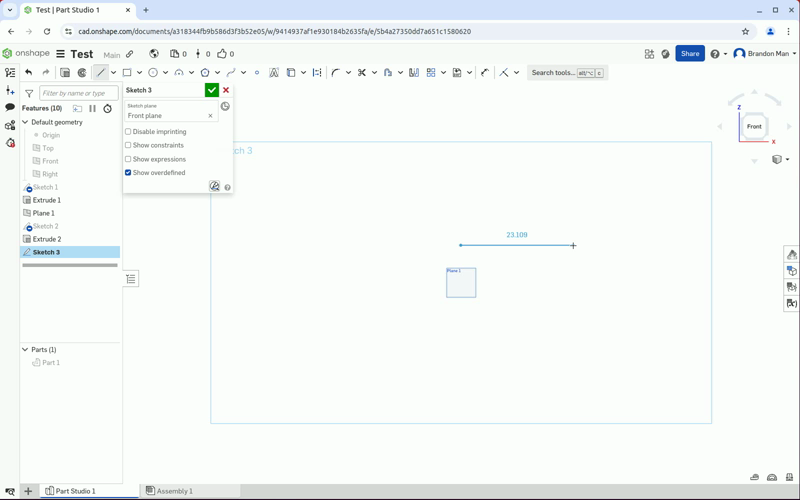
click(573, 245)
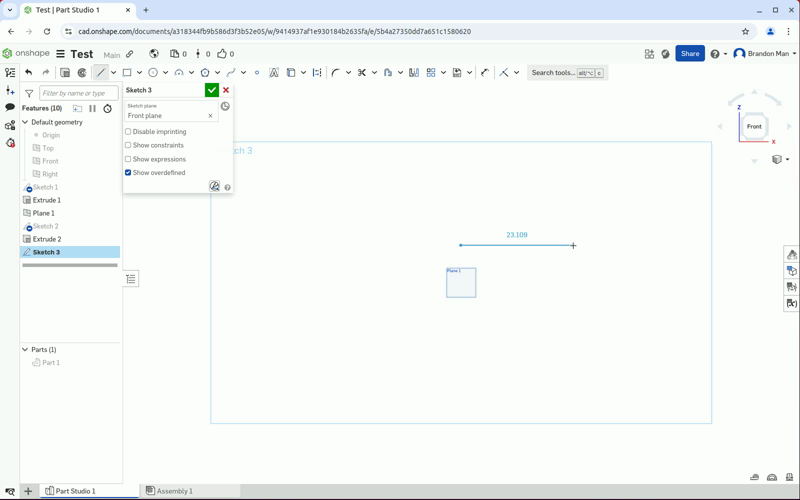
key_up(shift)
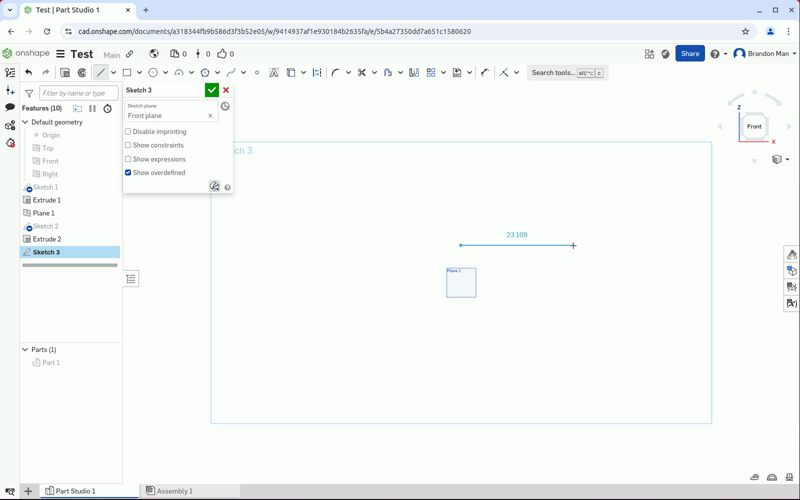
key_down(shift)
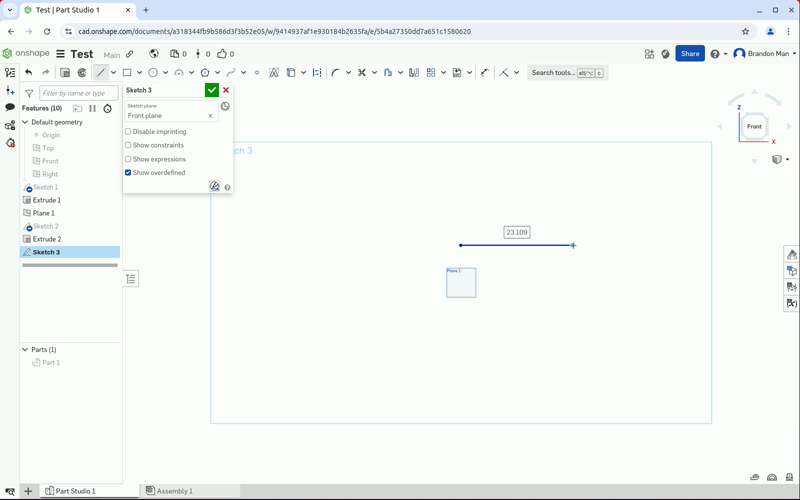
mouse_move(535, 188)
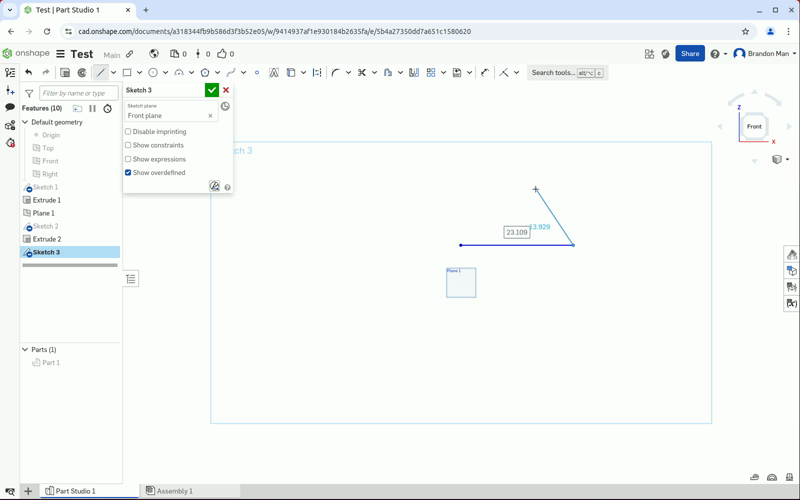
click(535, 188)
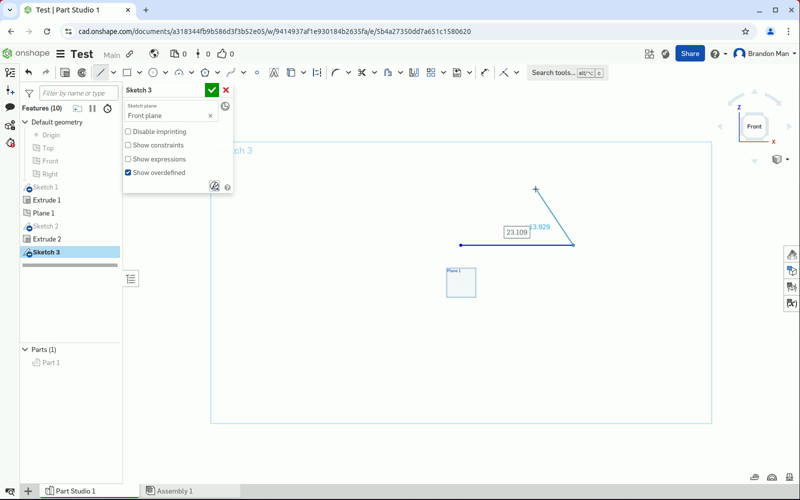
key_up(shift)
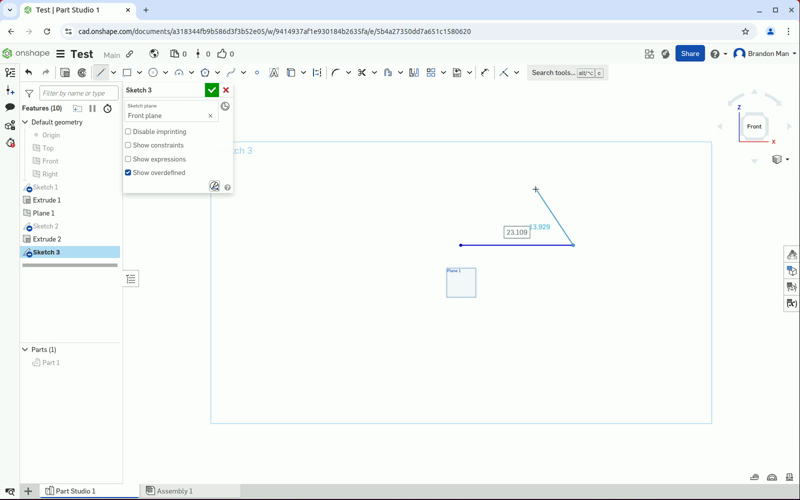
key_down(shift)
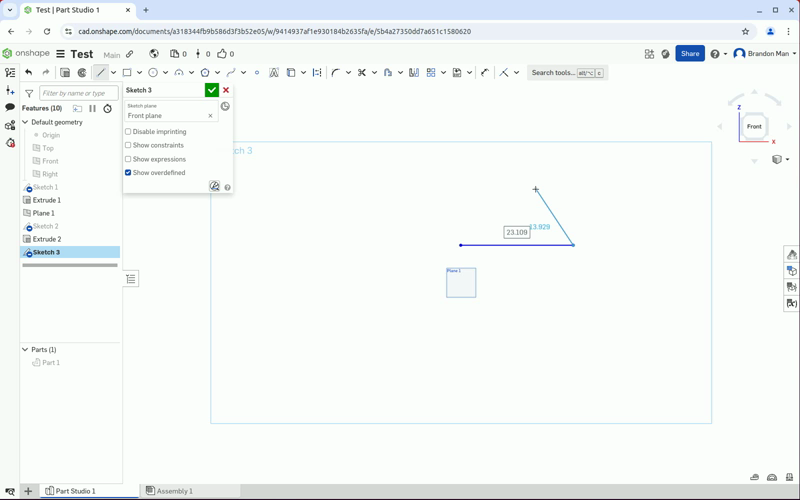
mouse_move(460, 188)
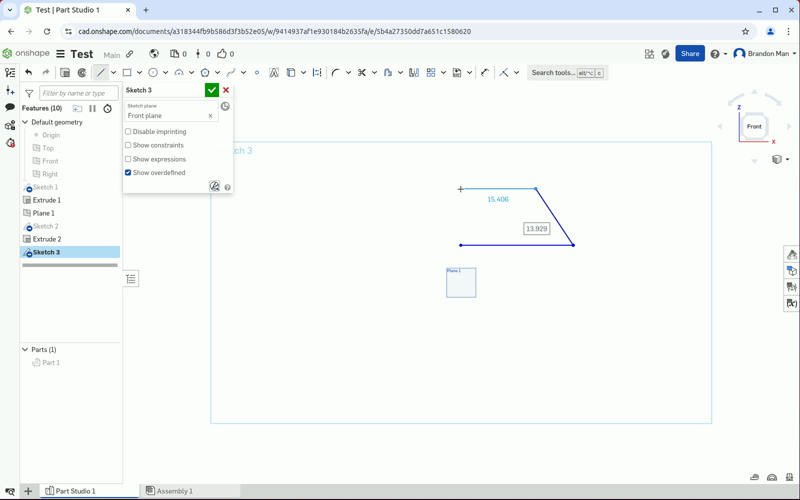
click(460, 188)
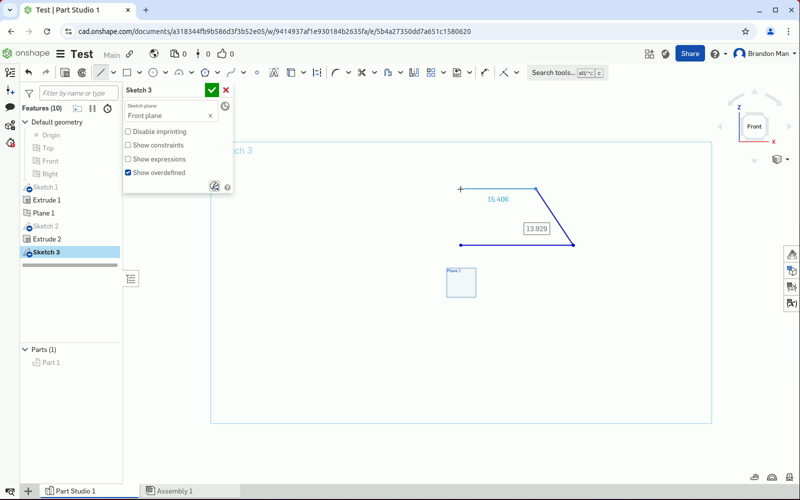
key_up(shift)
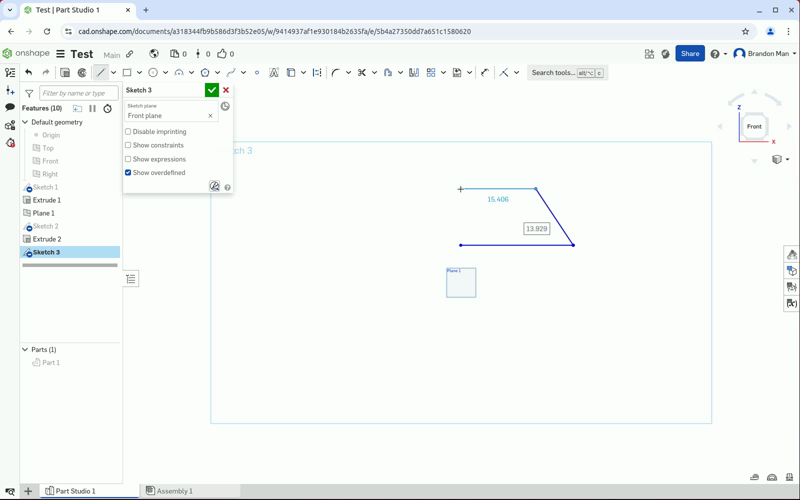
mouse_move(490, 188)
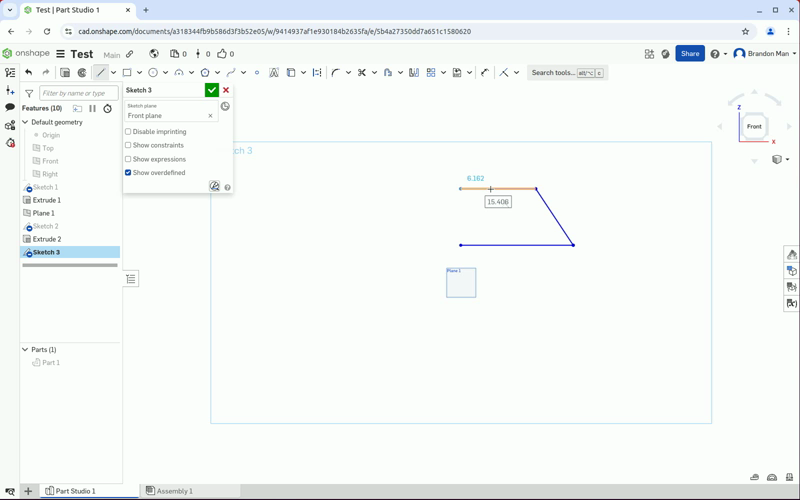
key_down(shift)
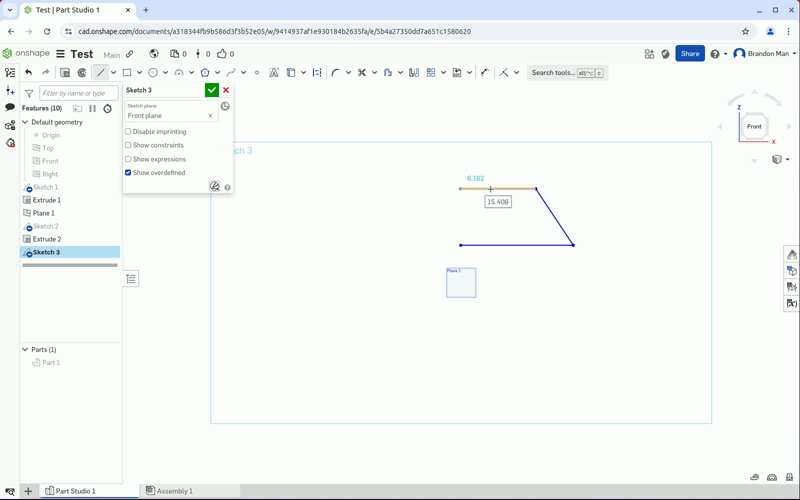
mouse_move(460, 245)
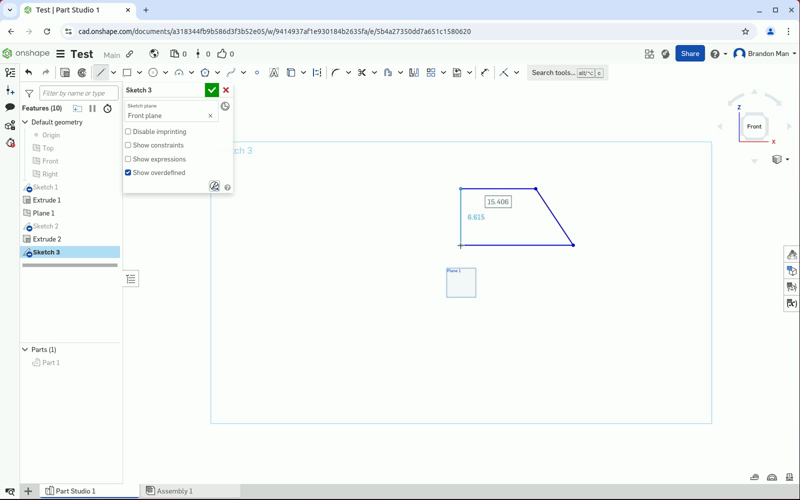
key_up(shift)
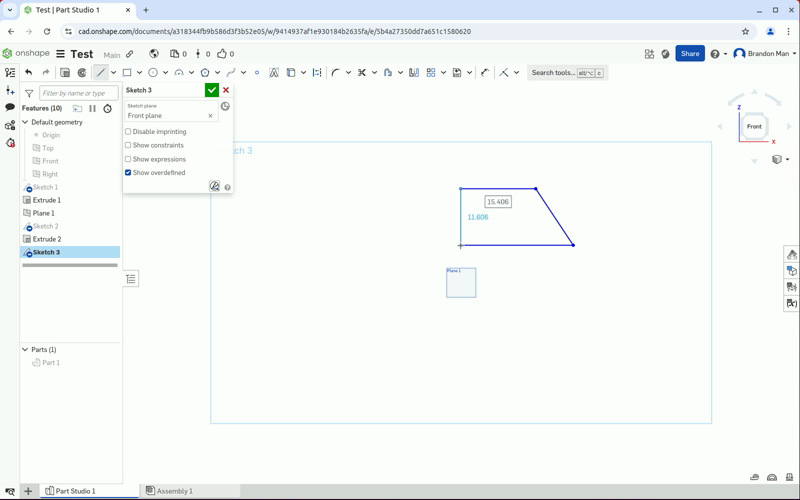
click(460, 245)
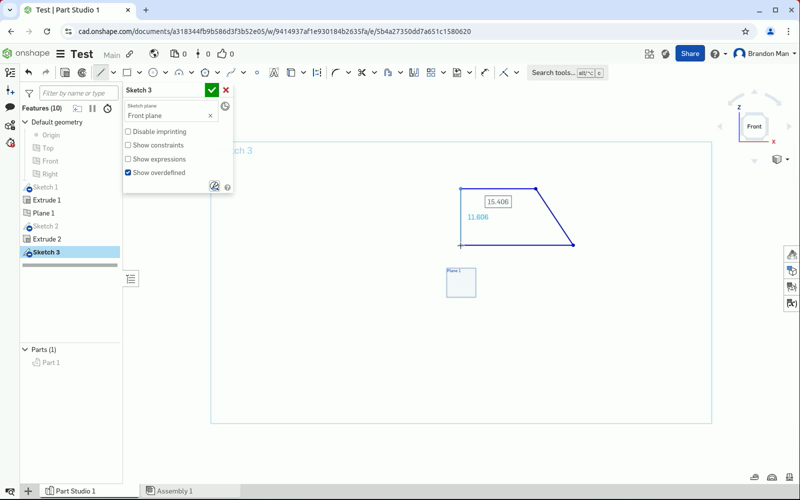
key(esc)
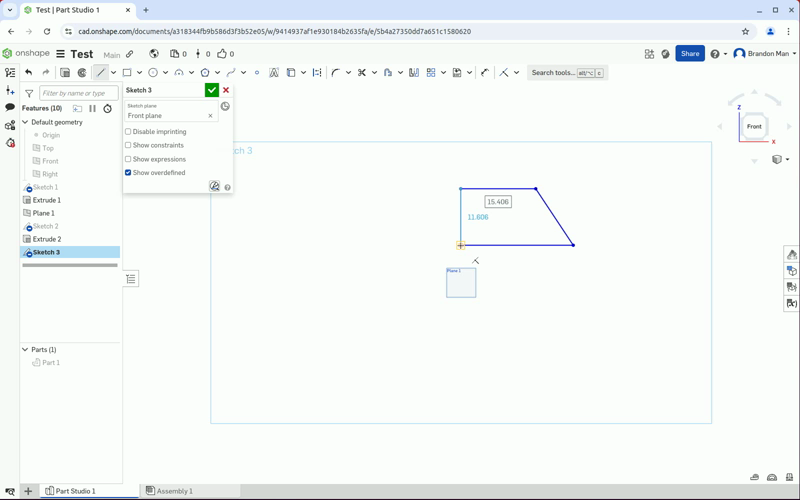
mouse_move(486, 199)
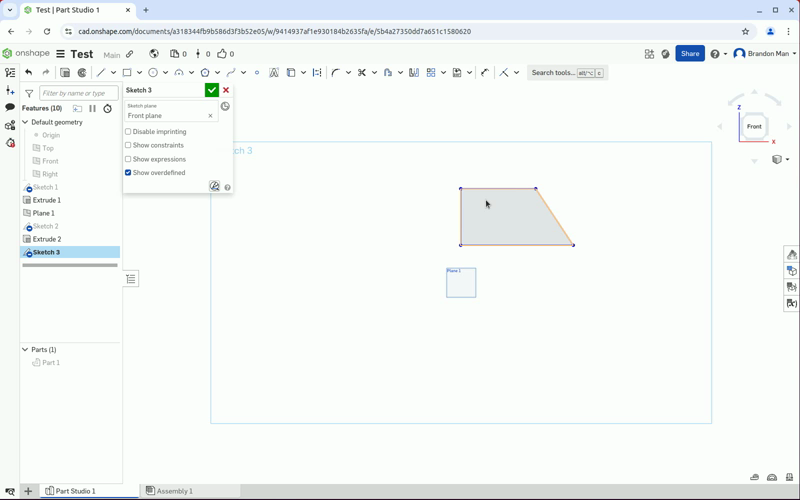
click(486, 199)
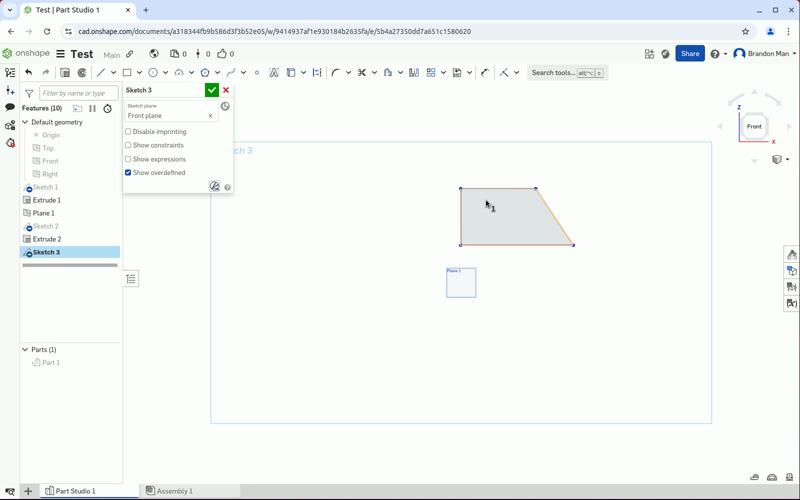
mouse_move(73, 352)
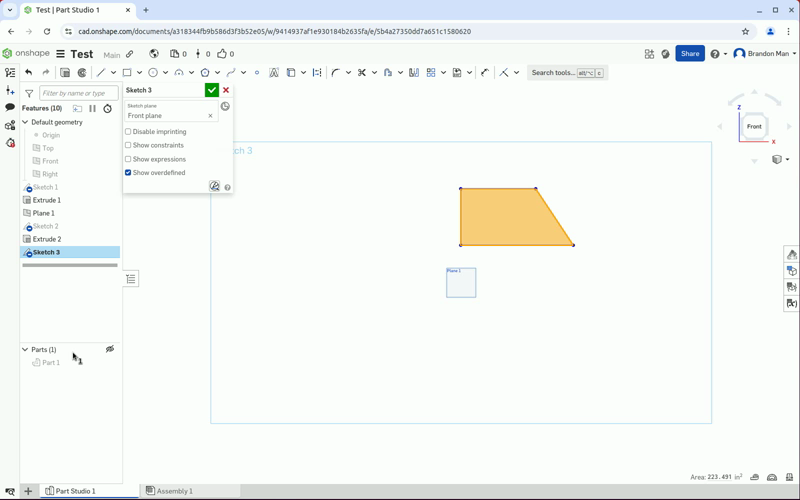
key(shift+y)
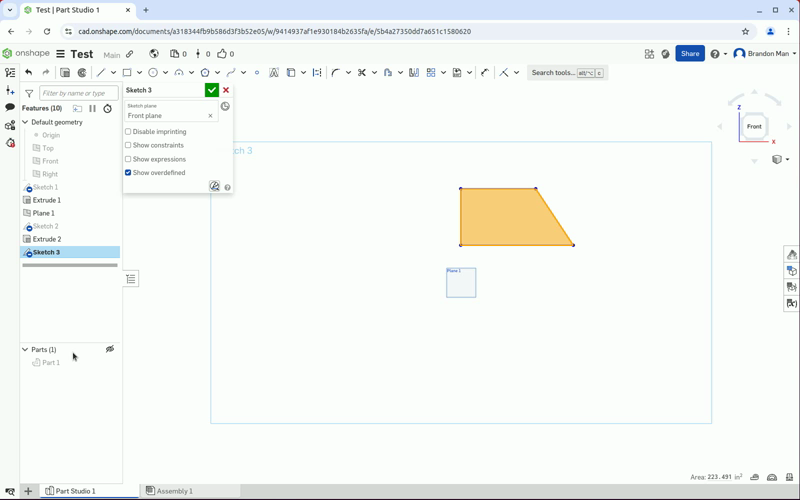
key(shift+e)
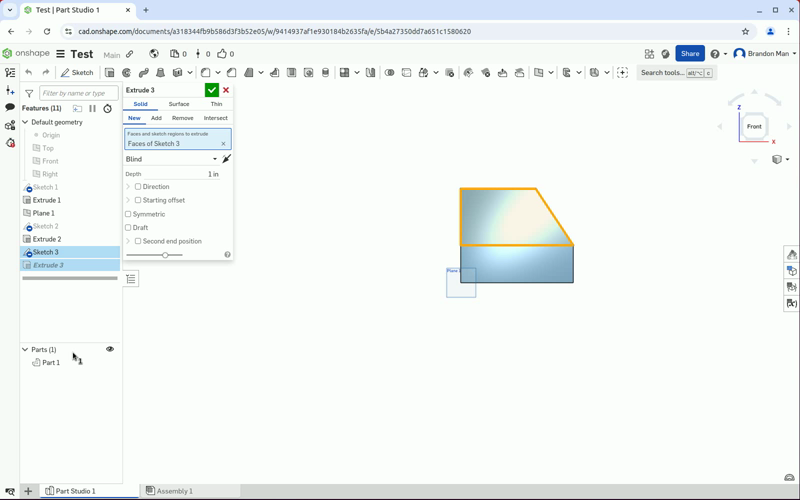
mouse_move(143, 106)
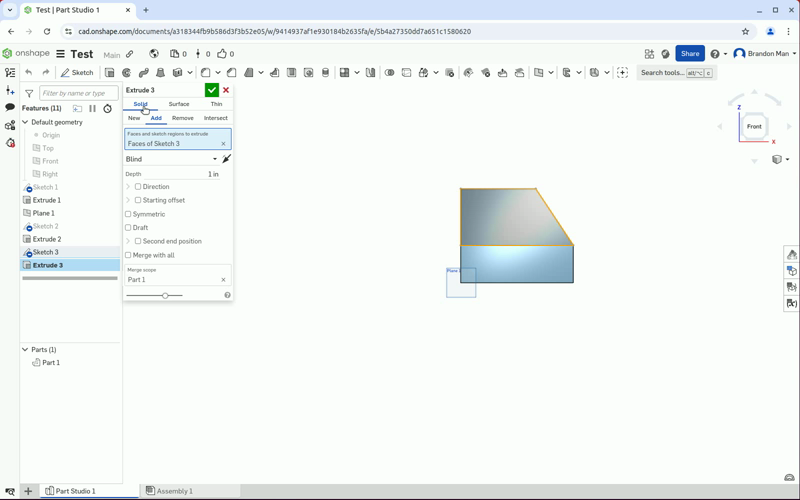
click(143, 106)
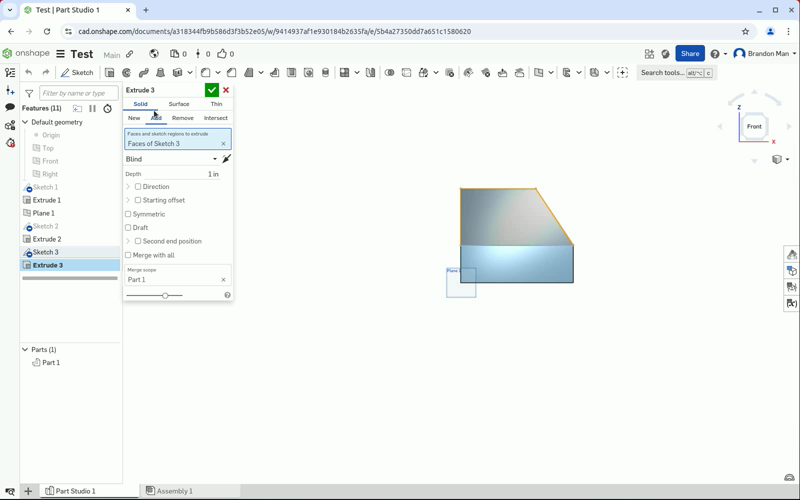
mouse_move(186, 120)
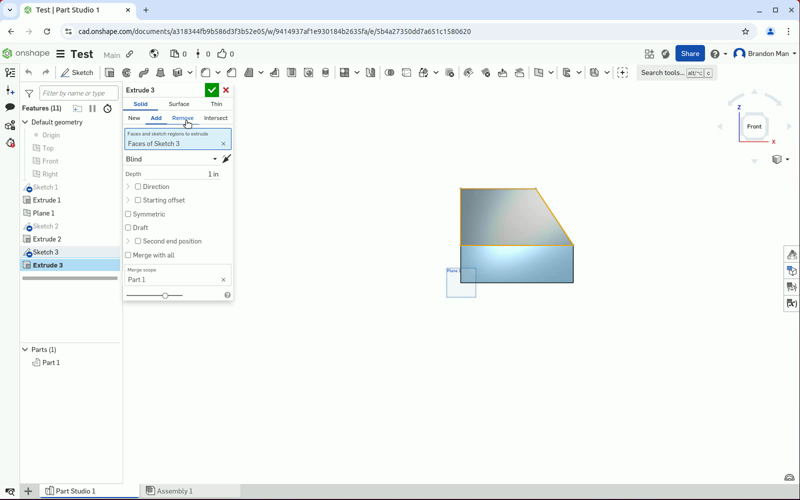
click(186, 120)
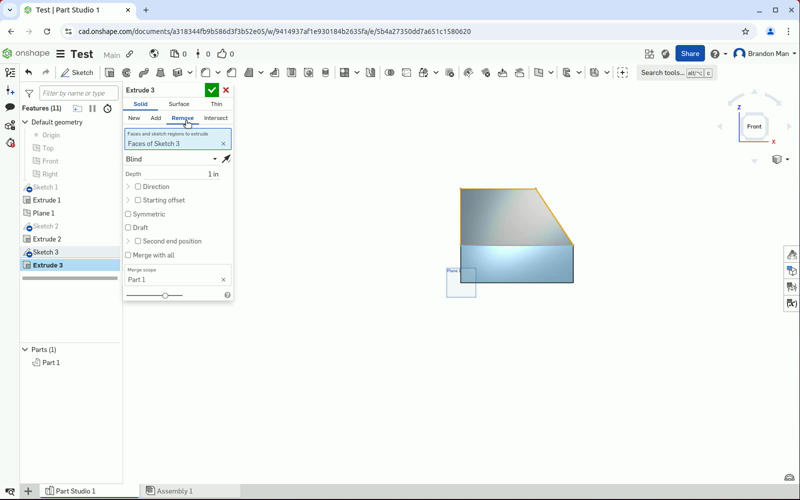
key(tab, 4)
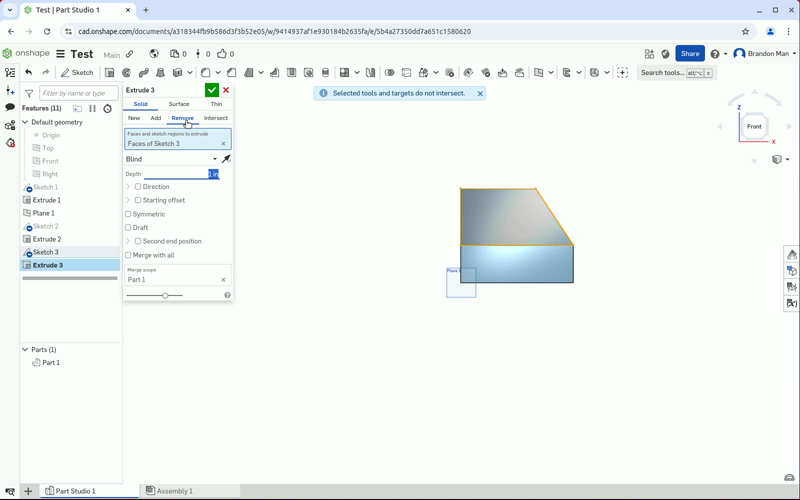
text(-7.703)
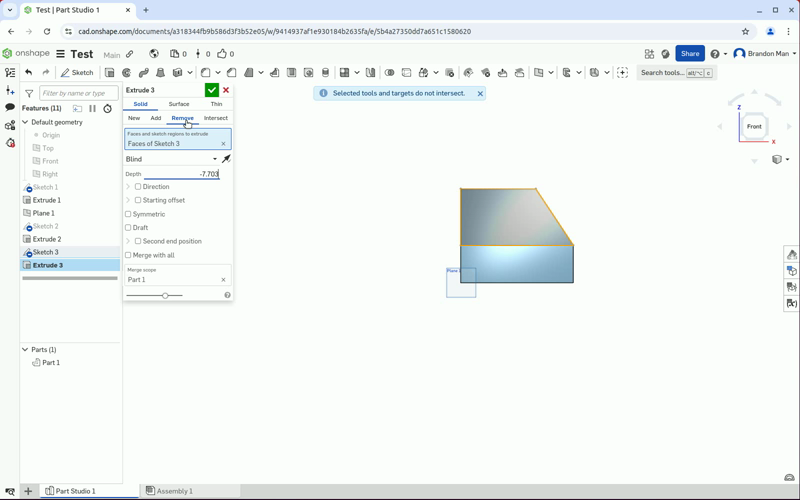
key(tab, 6)
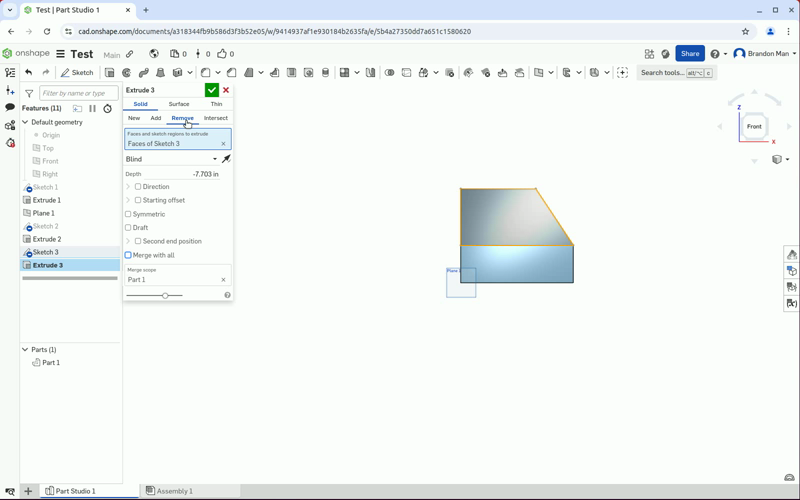
key(space)
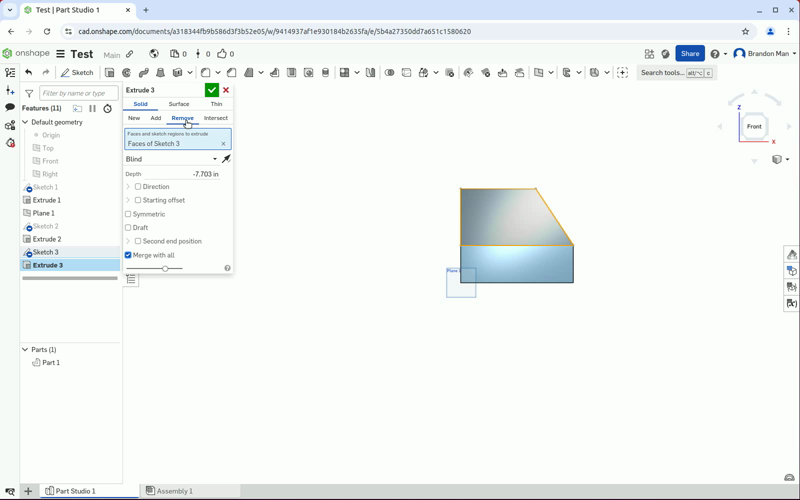
key(enter)
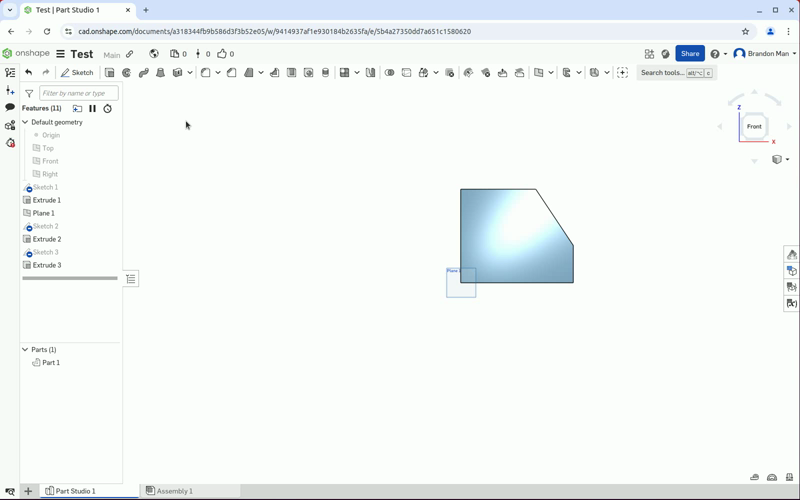
key(shift+h)
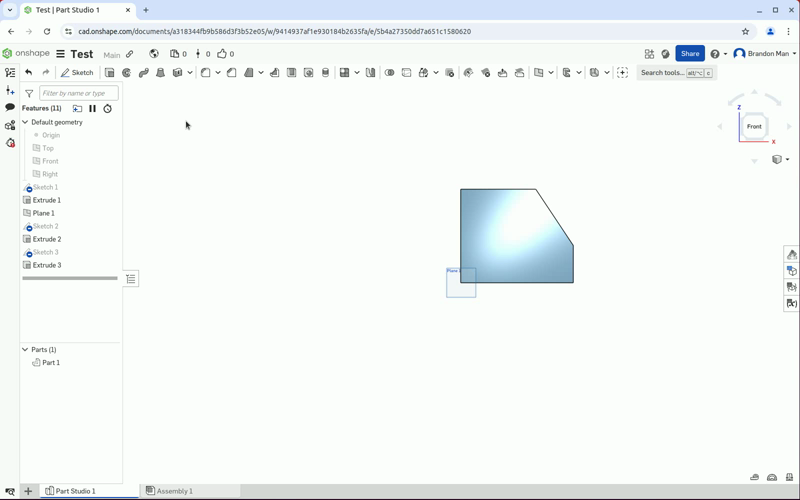
key(shift+h)
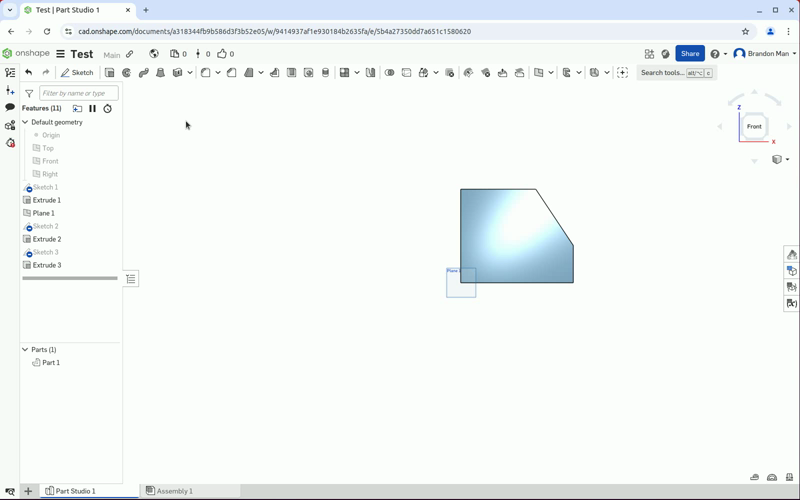
mouse_move(73, 189)
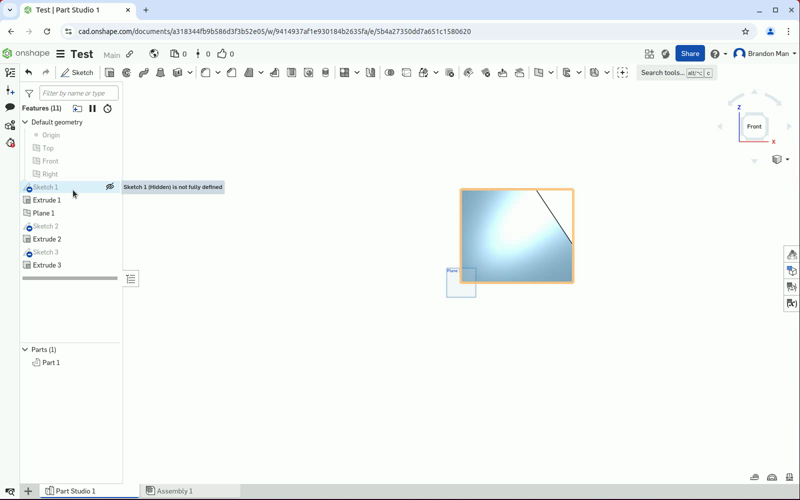
click(73, 189)
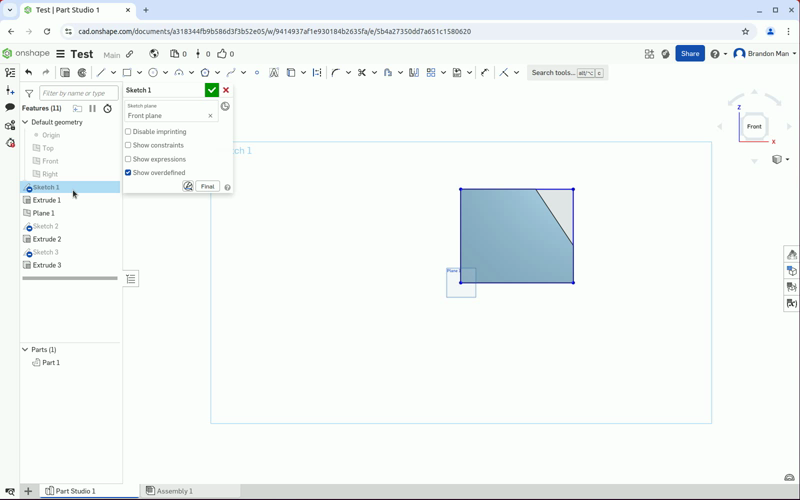
mouse_move(229, 92)
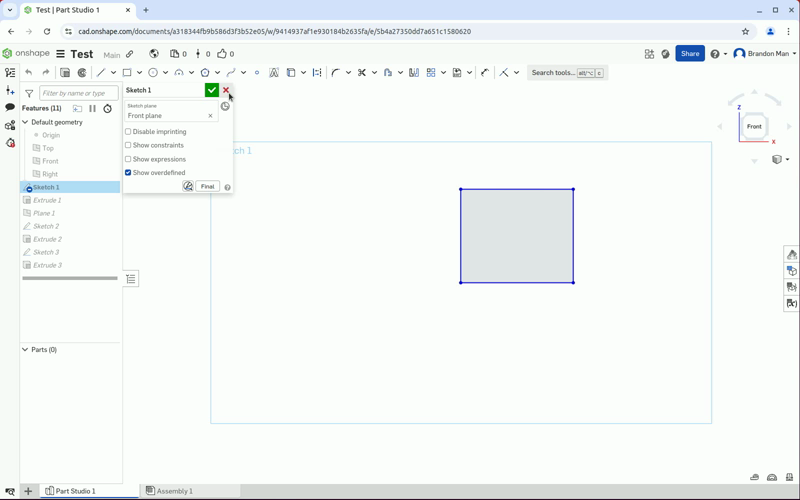
click(229, 92)
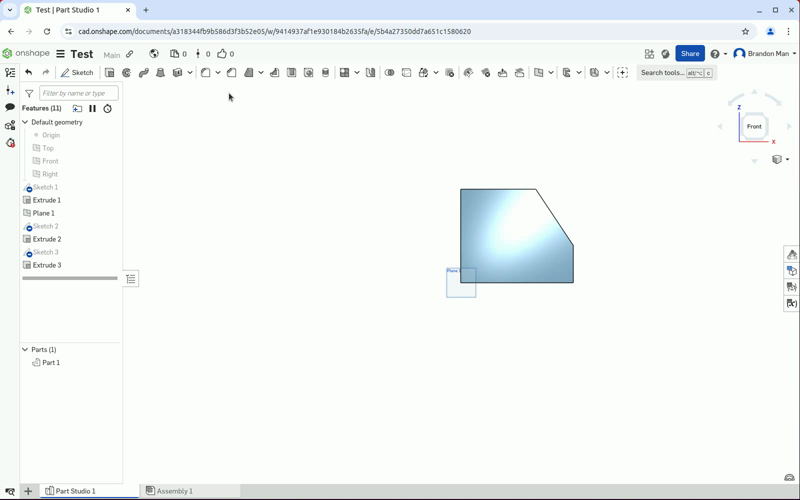
mouse_move(73, 352)
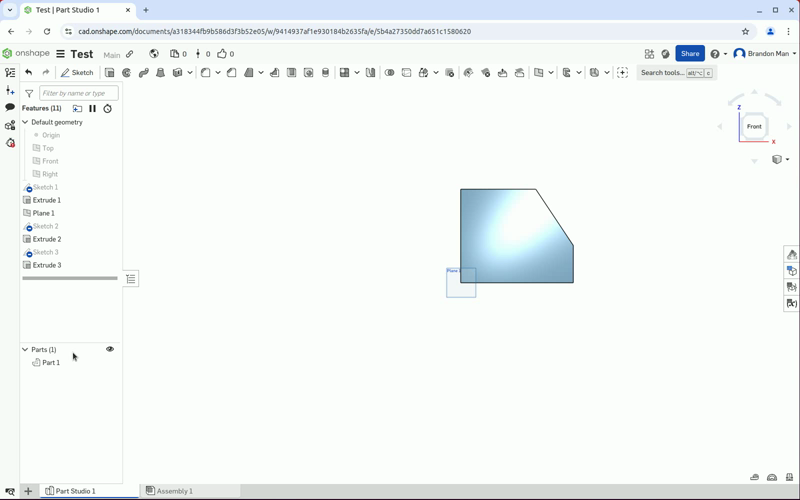
key(y)
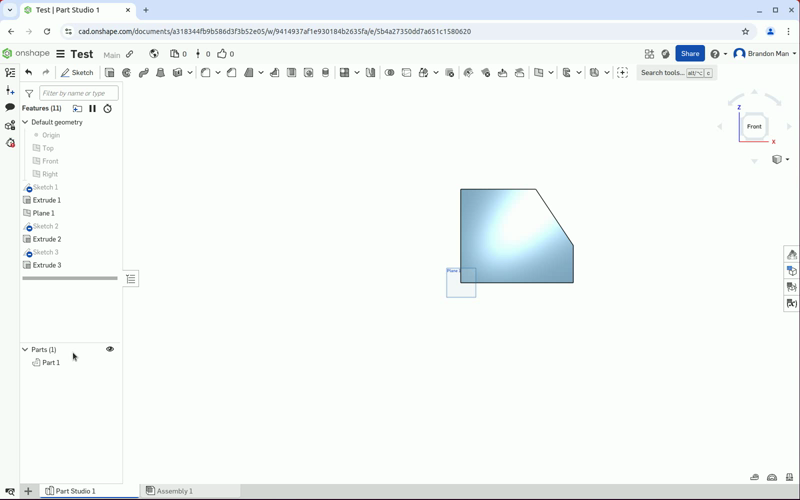
key(shift+p)
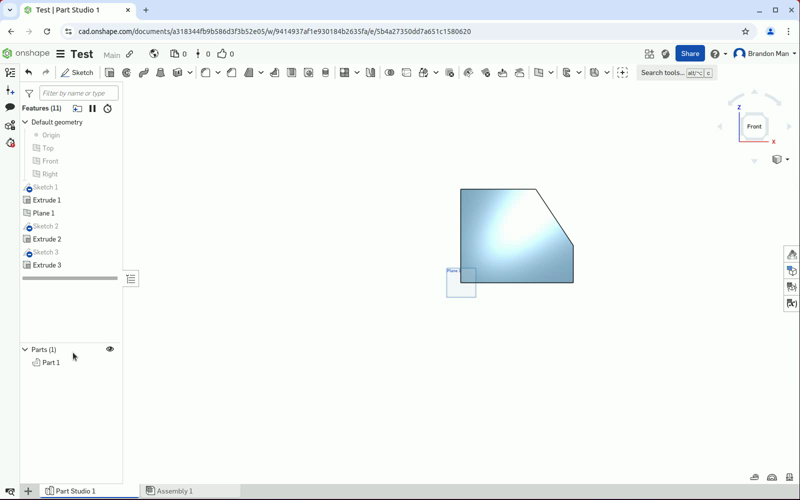
key(space)
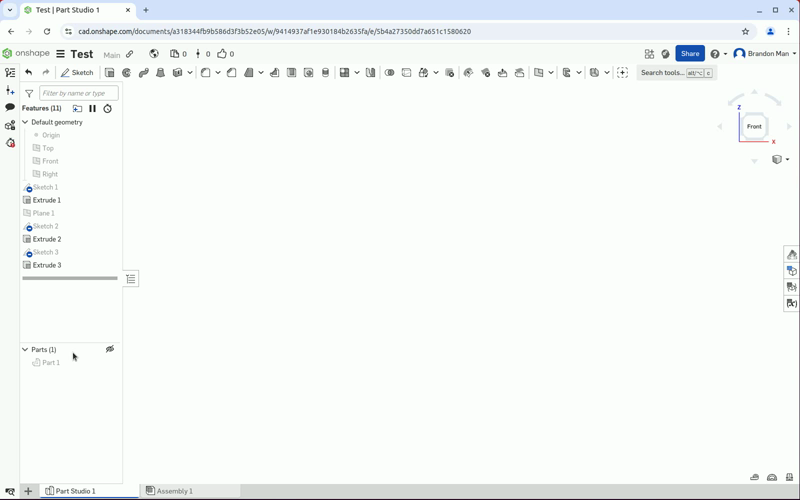
key_down(shift)
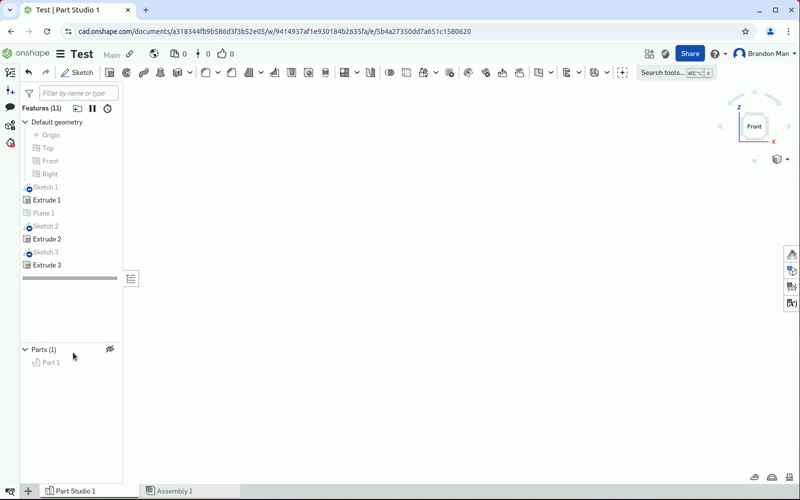
key(down)
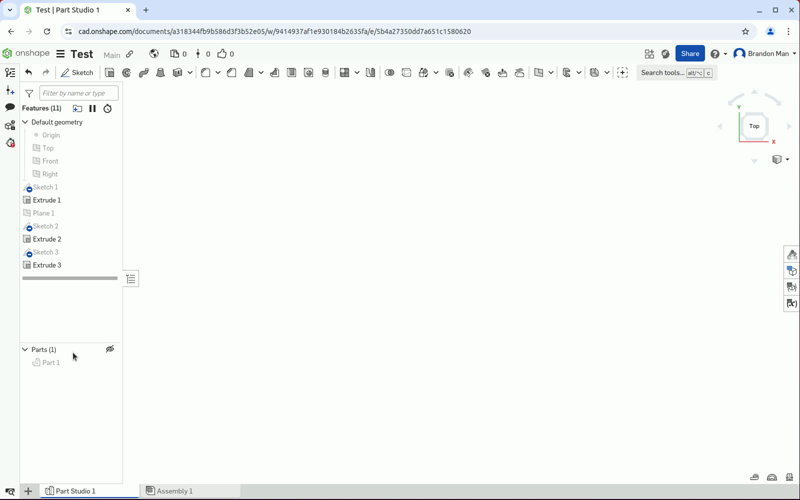
key_up(shift)
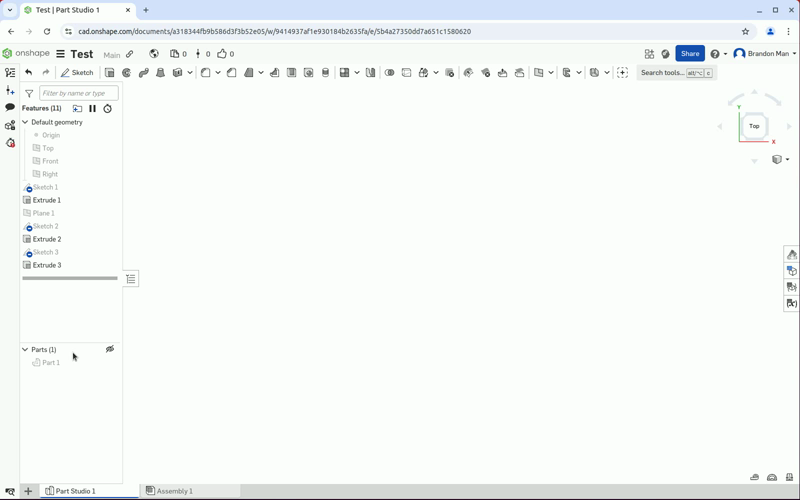
mouse_move(73, 352)
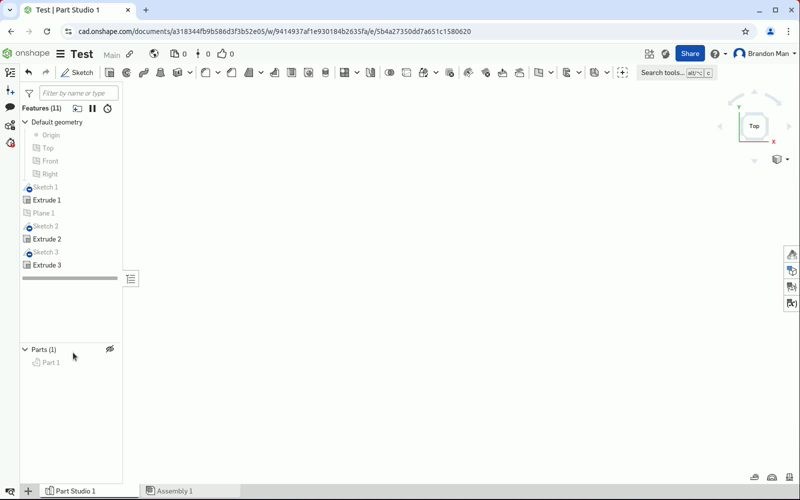
key(shift+y)
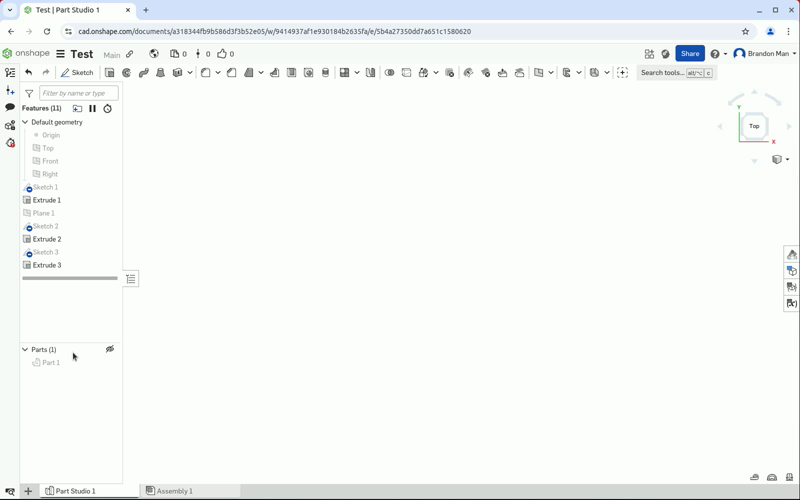
key(shift+s)
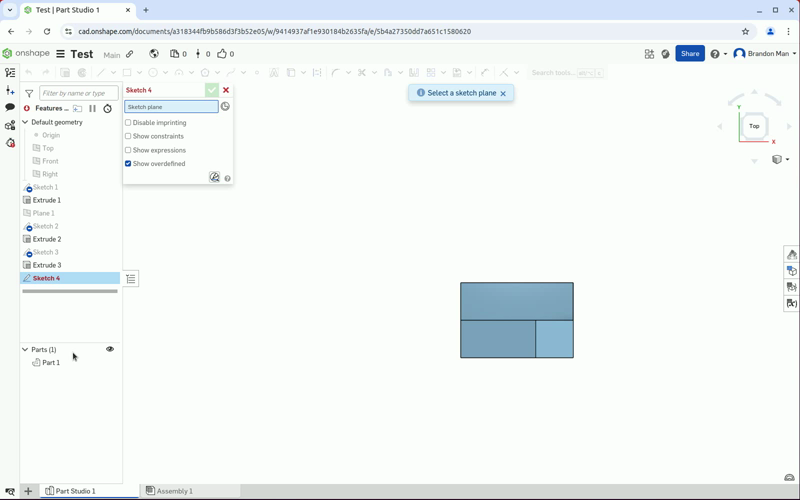
mouse_move(73, 150)
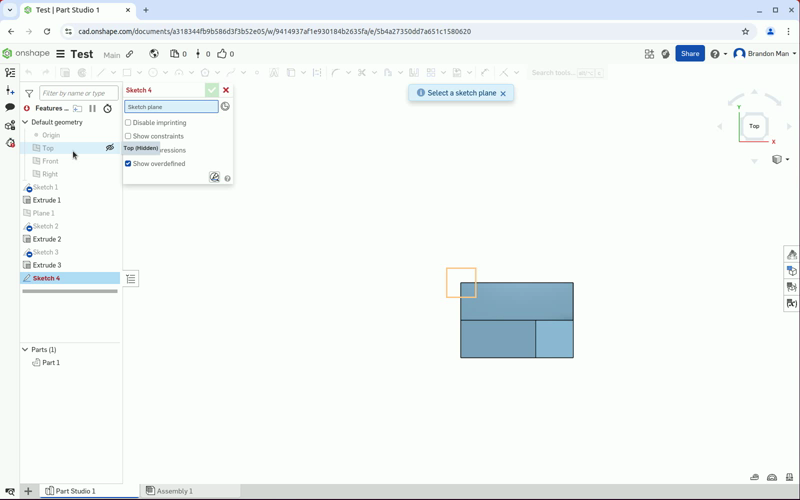
click(73, 150)
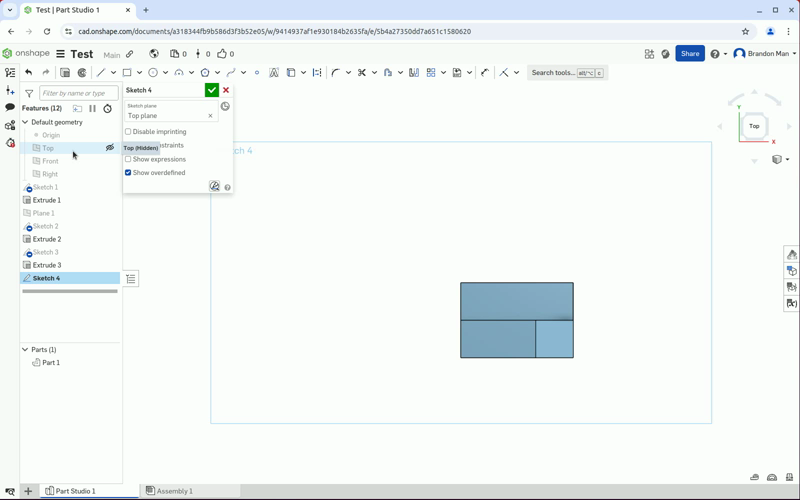
mouse_move(73, 352)
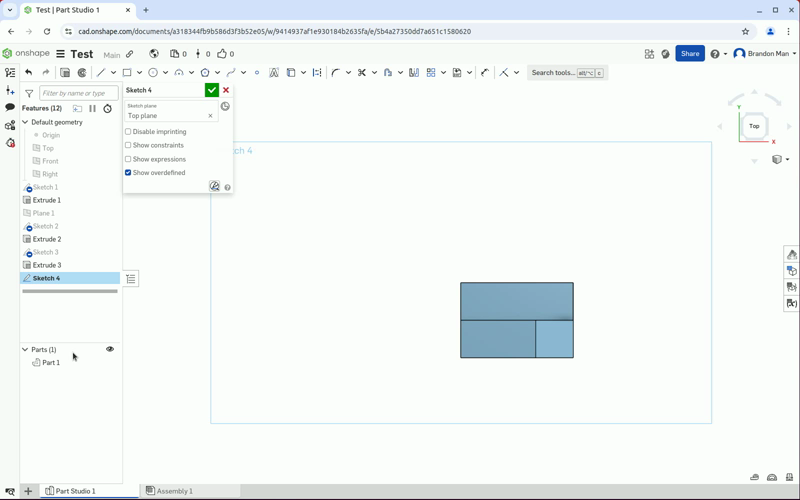
key(y)
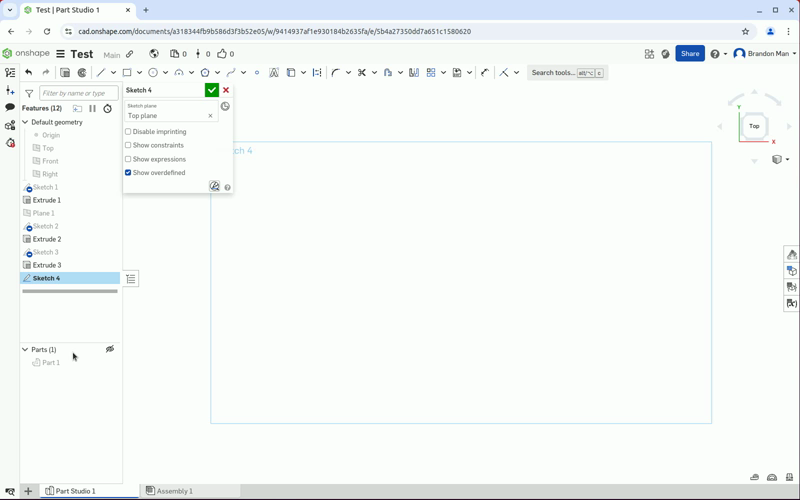
key(l)
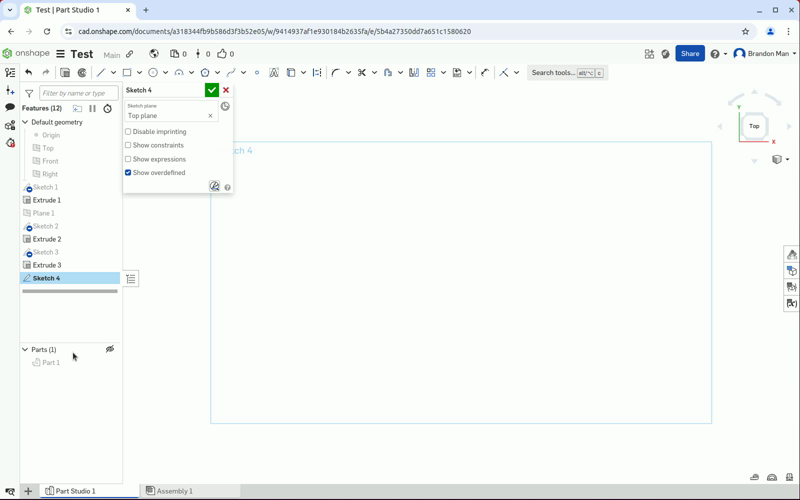
key_down(shift)
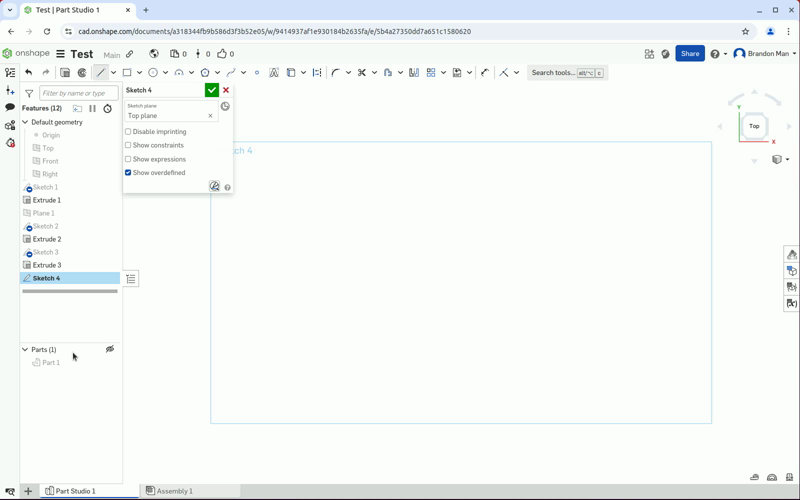
mouse_move(535, 282)
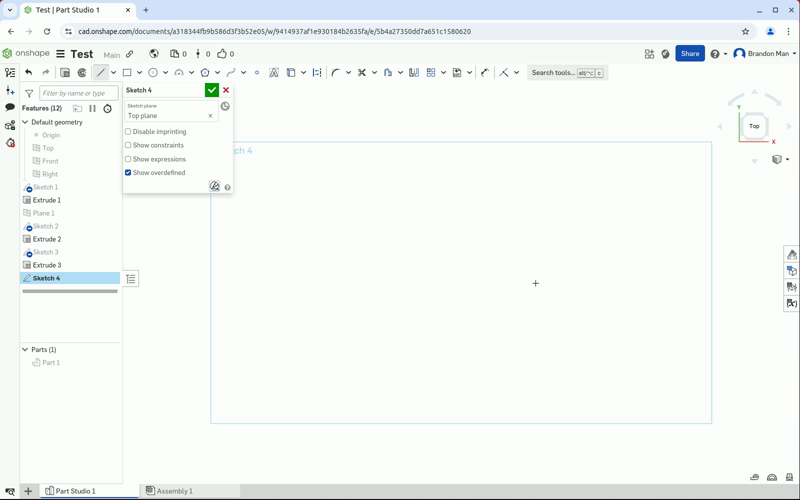
click(535, 282)
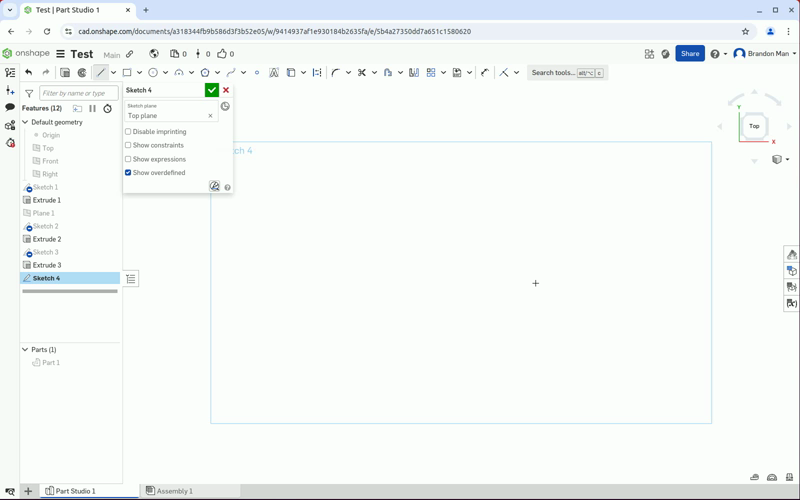
key_up(shift)
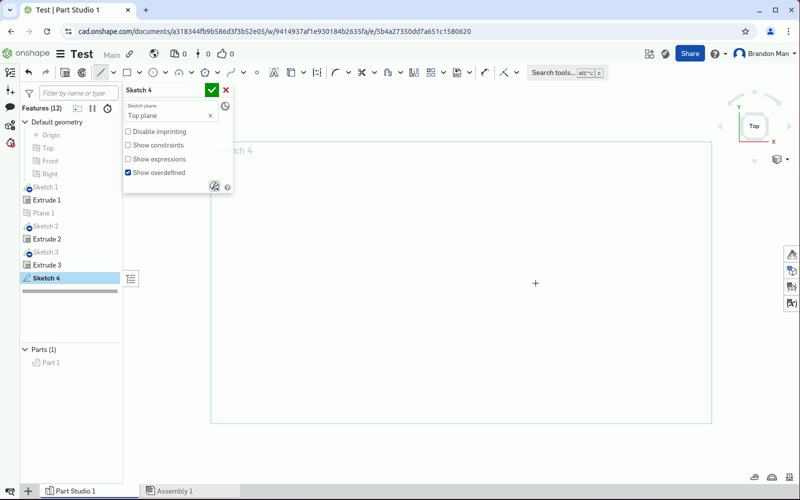
key_down(shift)
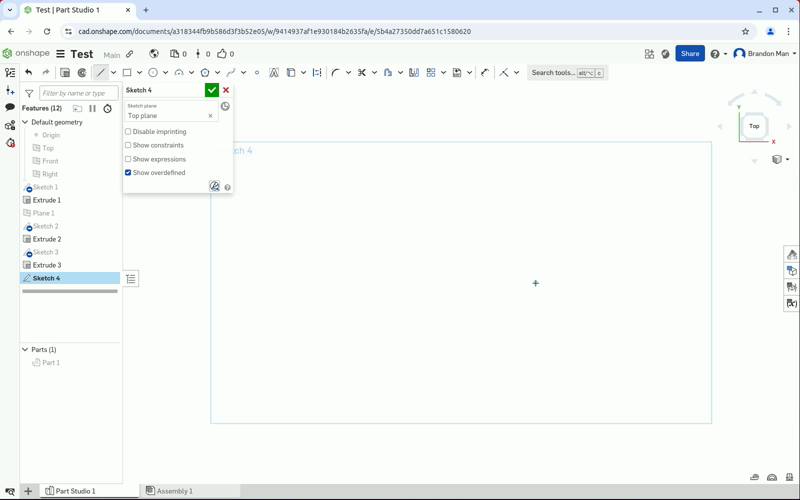
mouse_move(565, 282)
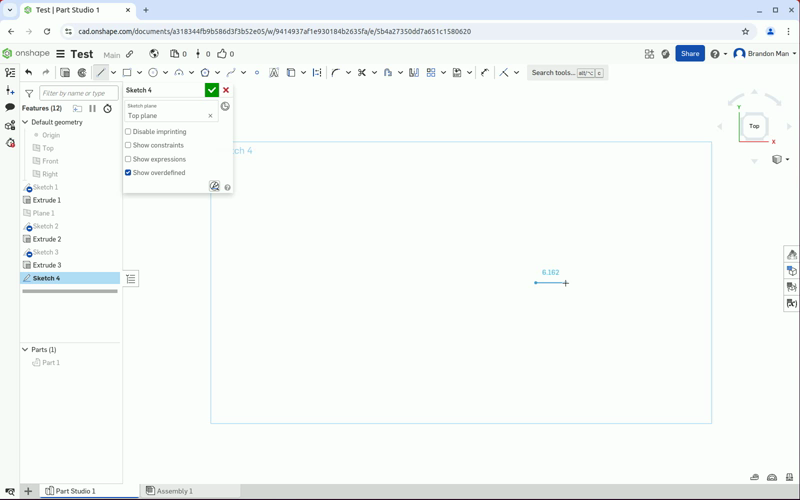
mouse_move(574, 321)
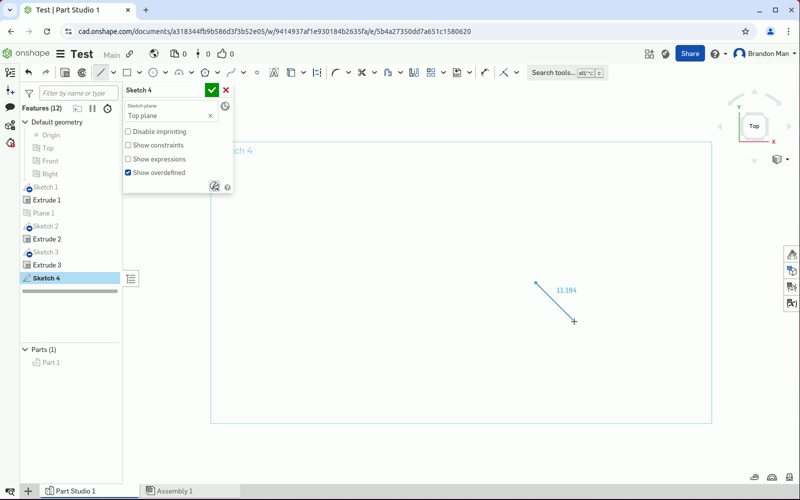
click(574, 321)
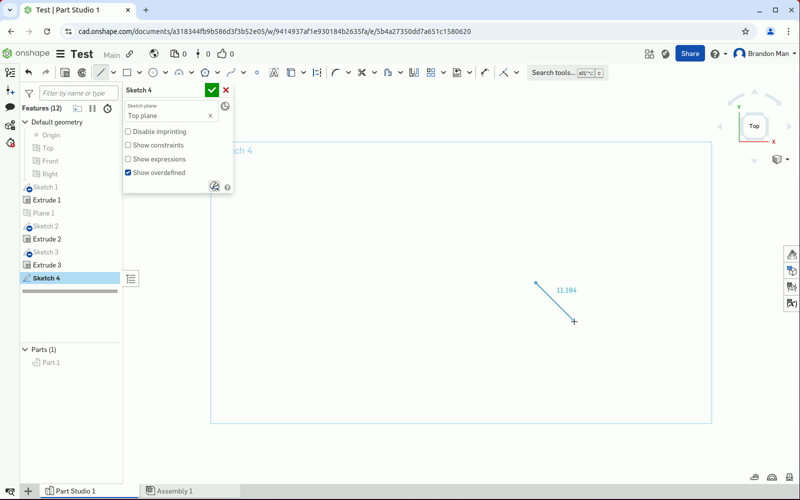
key_up(shift)
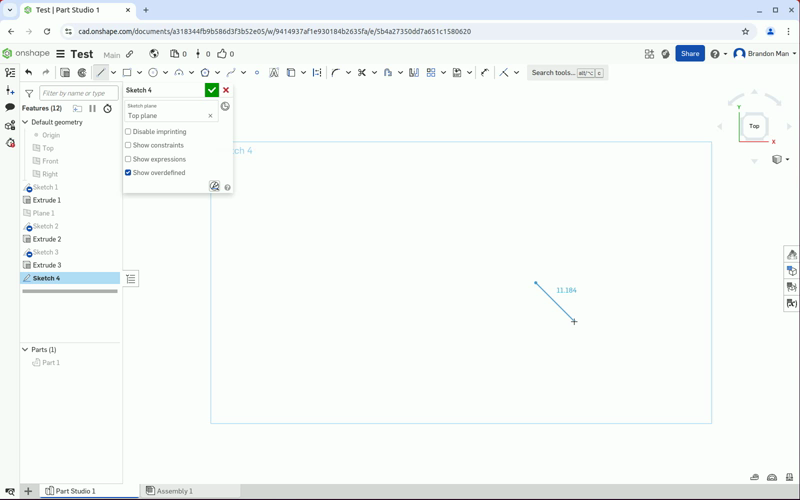
key_down(shift)
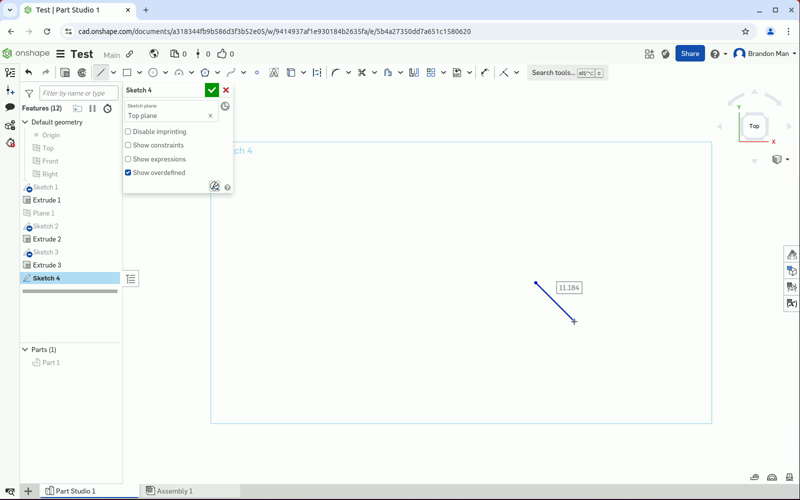
mouse_move(589, 321)
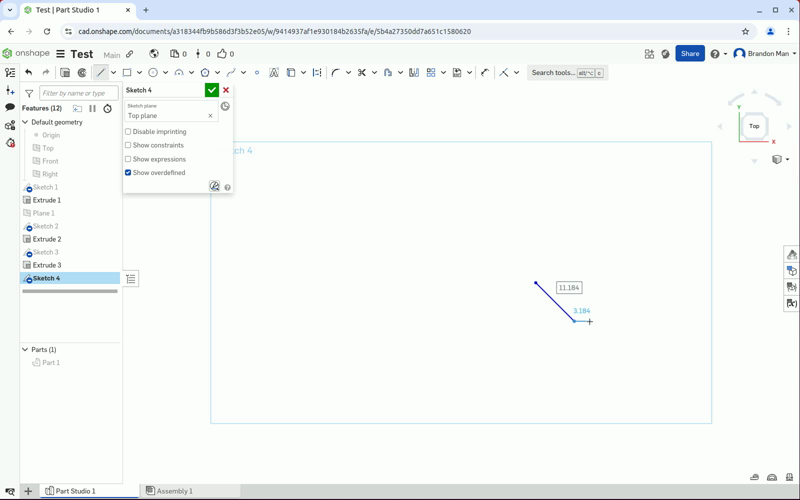
mouse_move(574, 282)
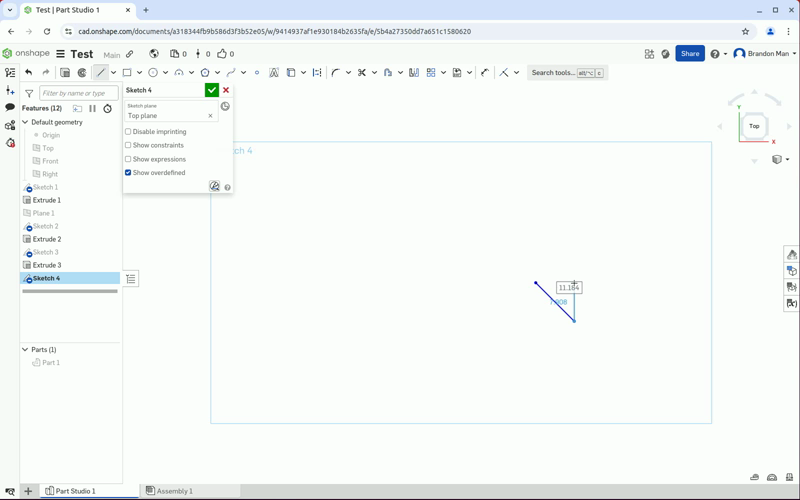
click(574, 282)
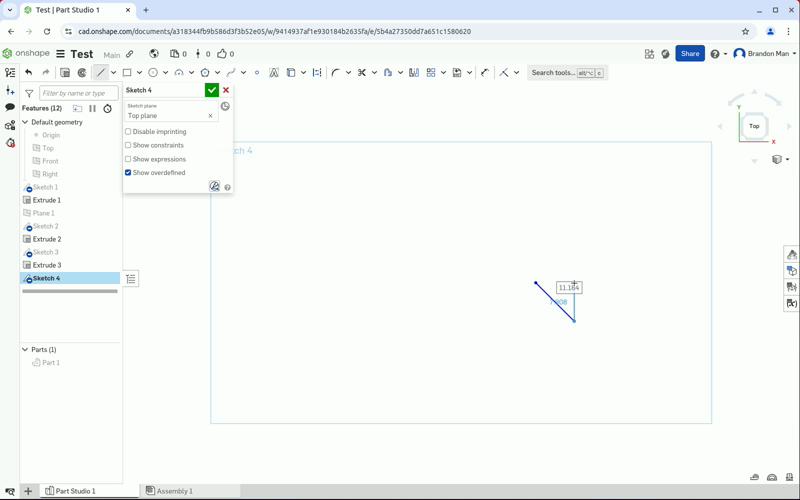
key_up(shift)
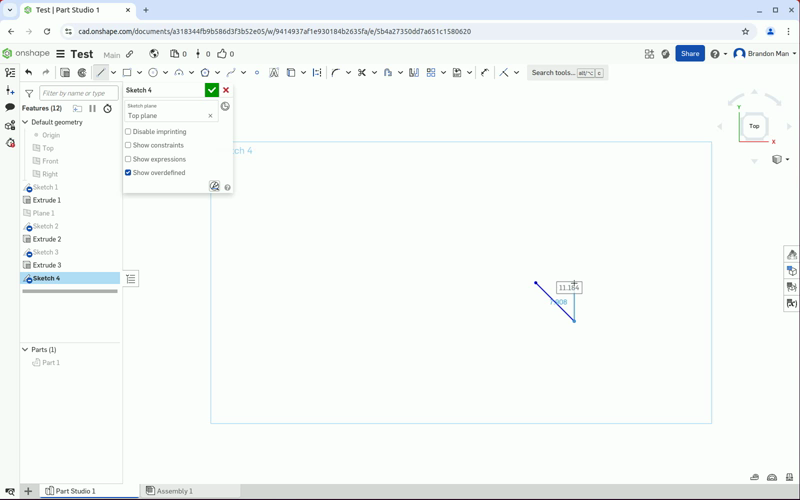
mouse_move(589, 282)
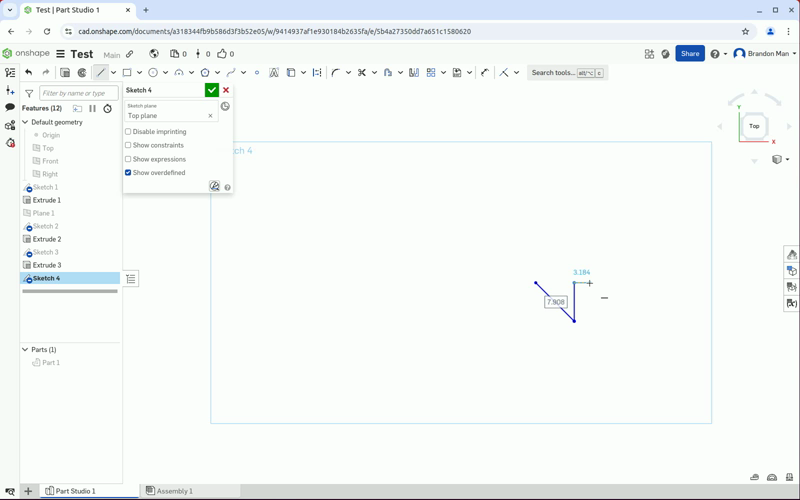
key_down(shift)
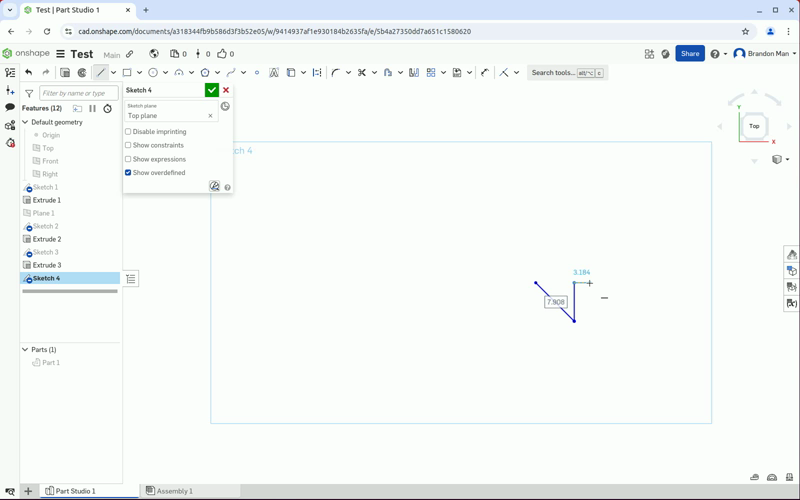
mouse_move(535, 282)
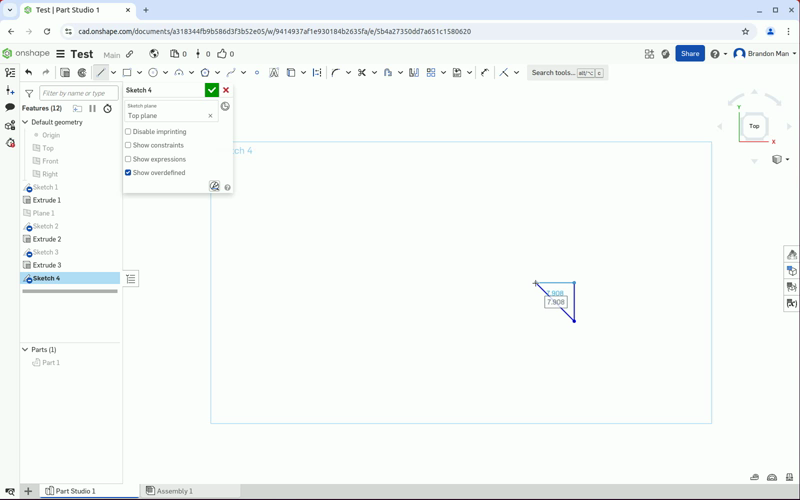
key_up(shift)
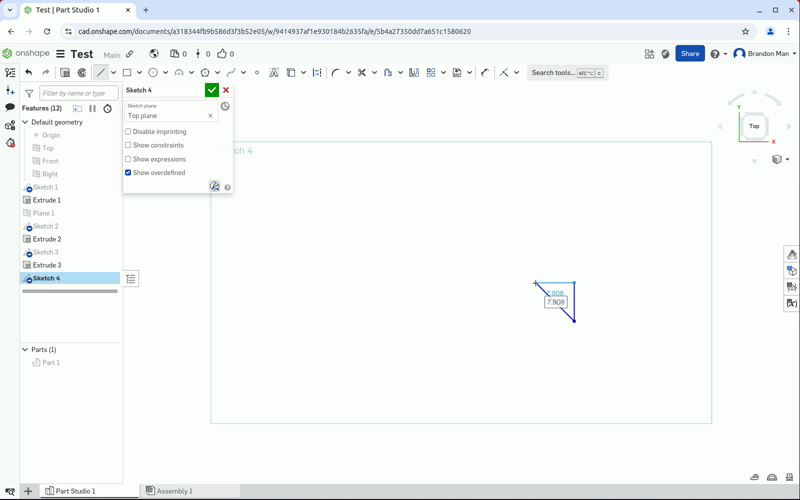
click(535, 282)
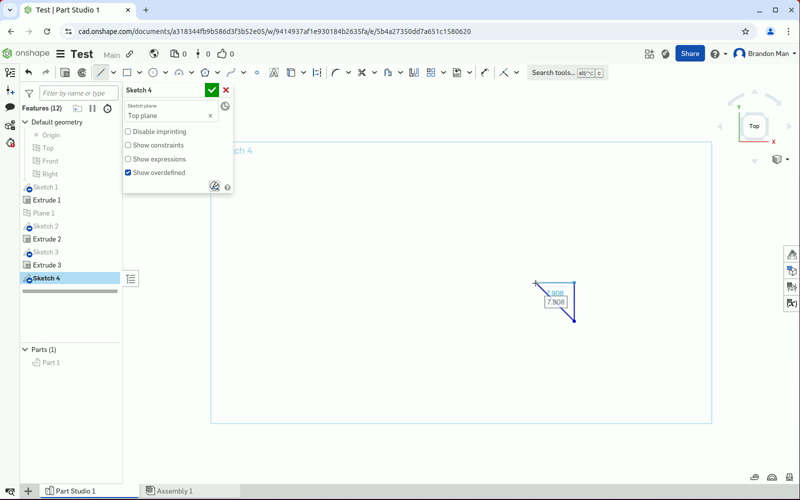
key(esc)
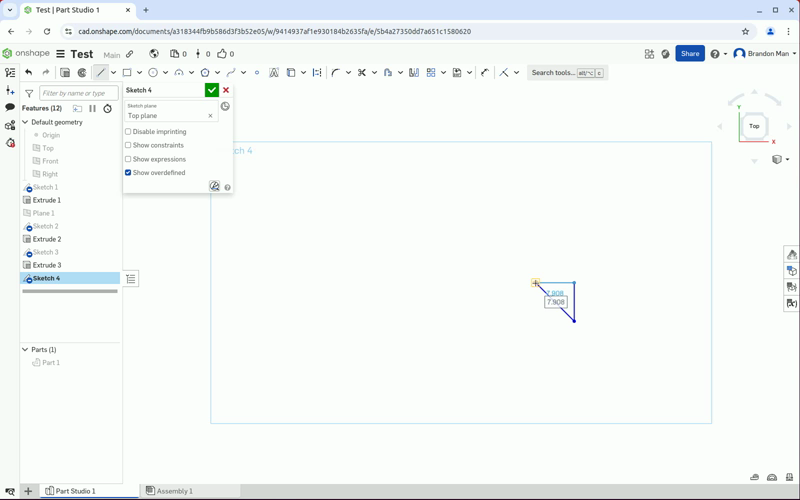
mouse_move(573, 285)
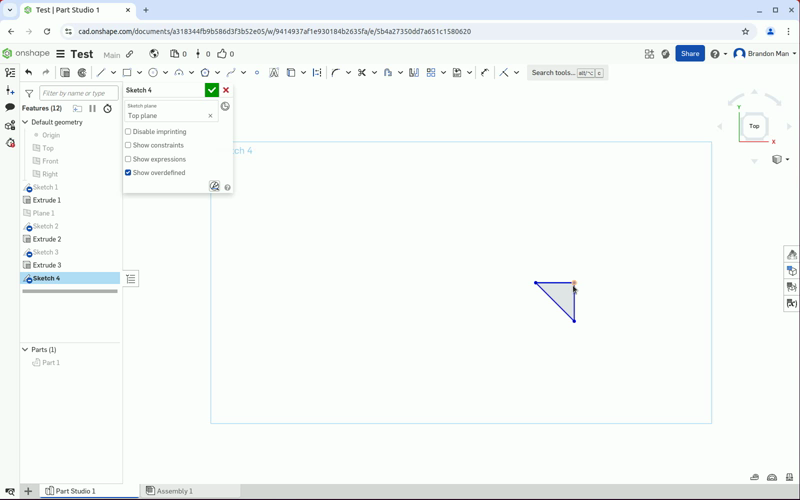
scroll(6)
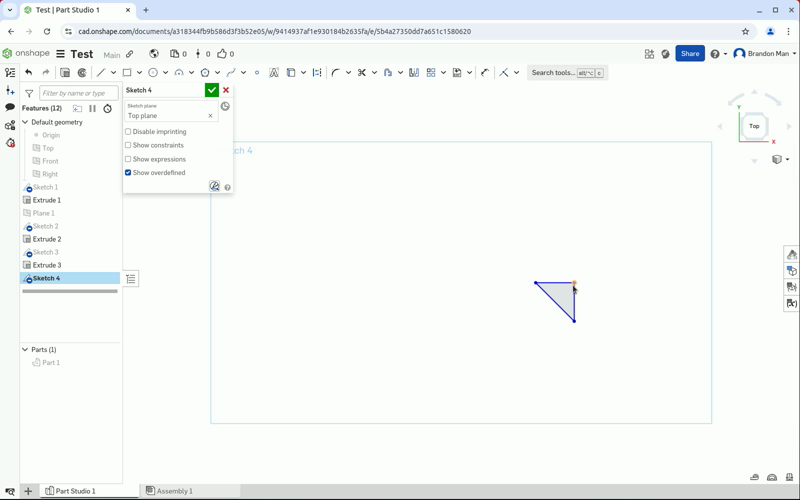
scroll(6)
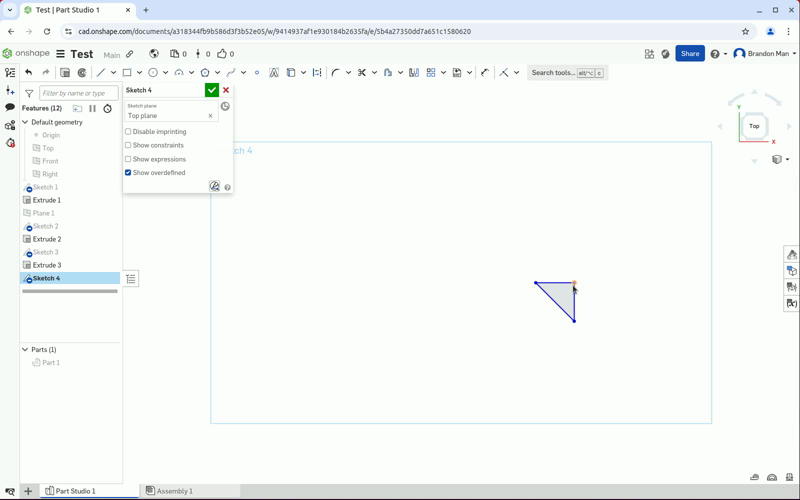
scroll(6)
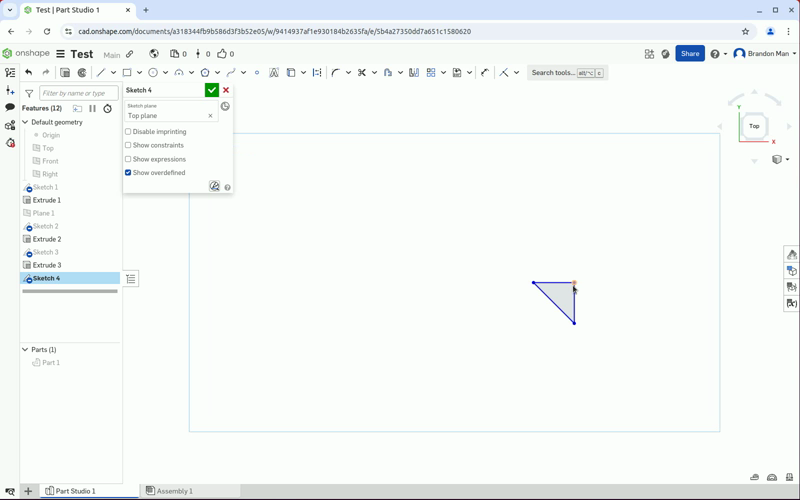
scroll(6)
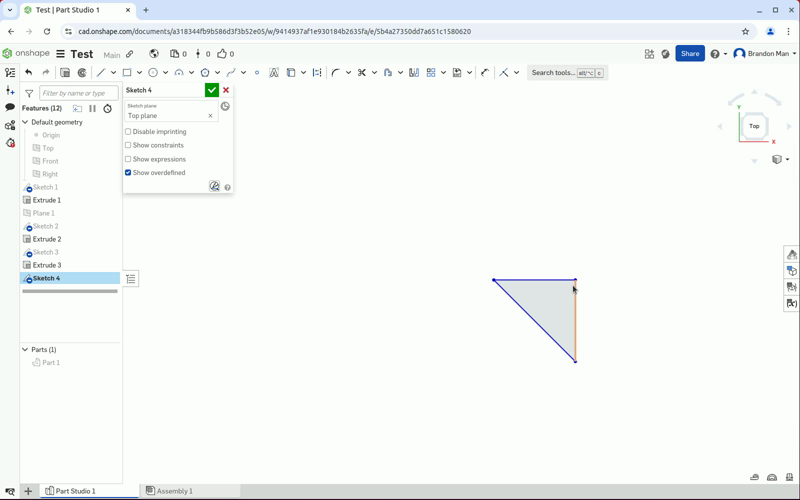
scroll(6)
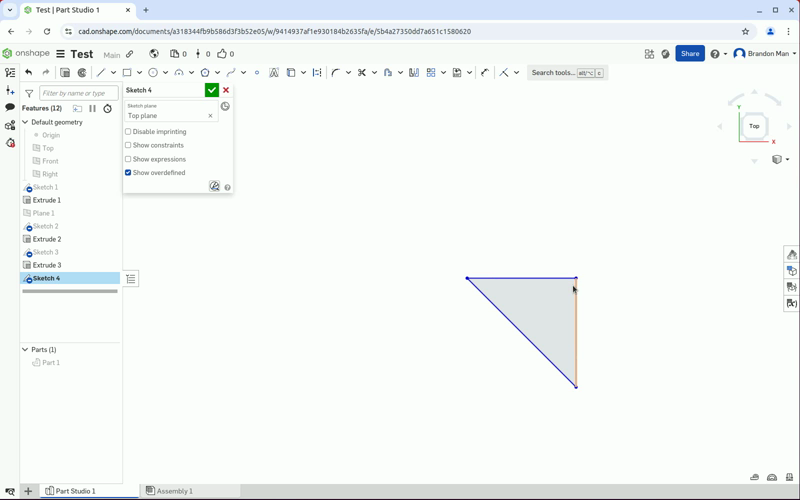
scroll(6)
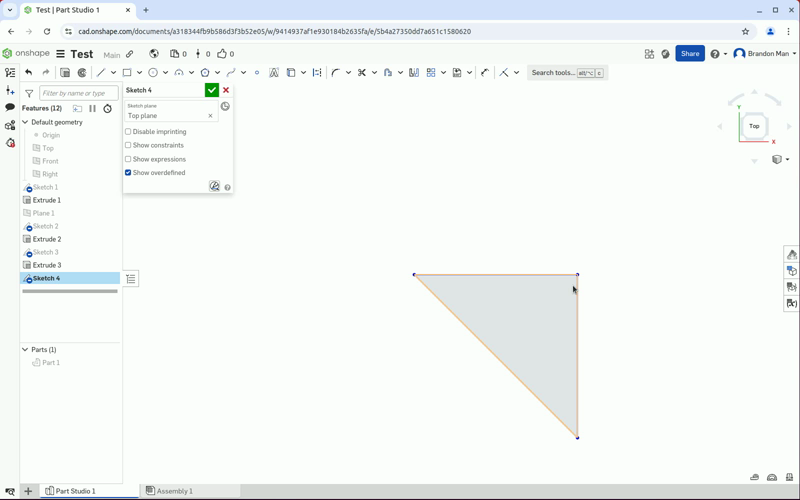
scroll(6)
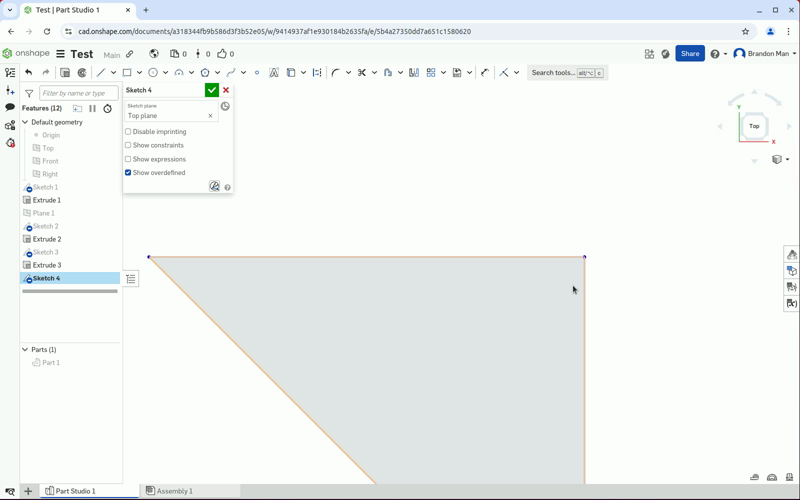
click(573, 285)
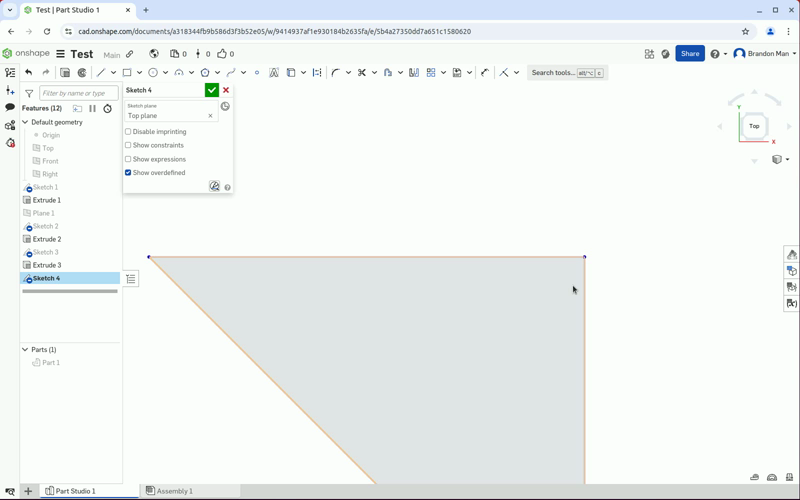
scroll(-6)
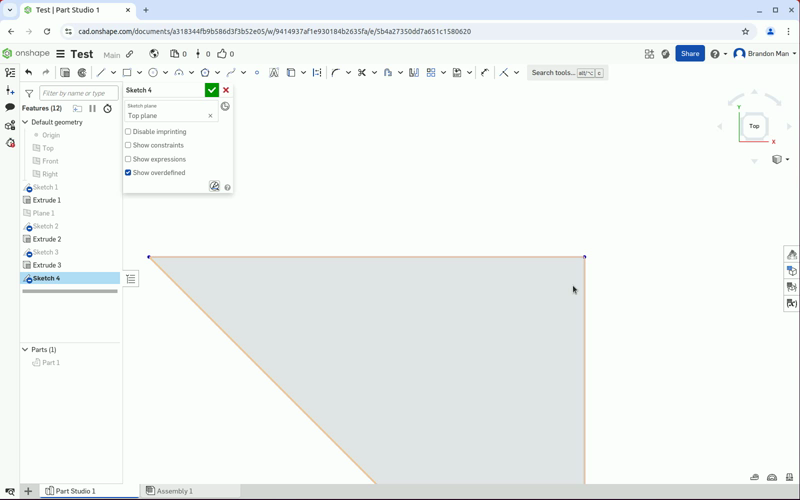
scroll(-6)
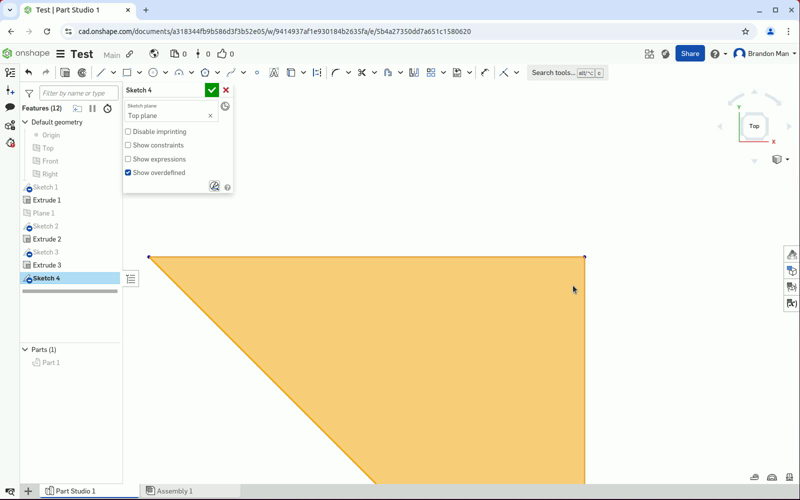
scroll(-6)
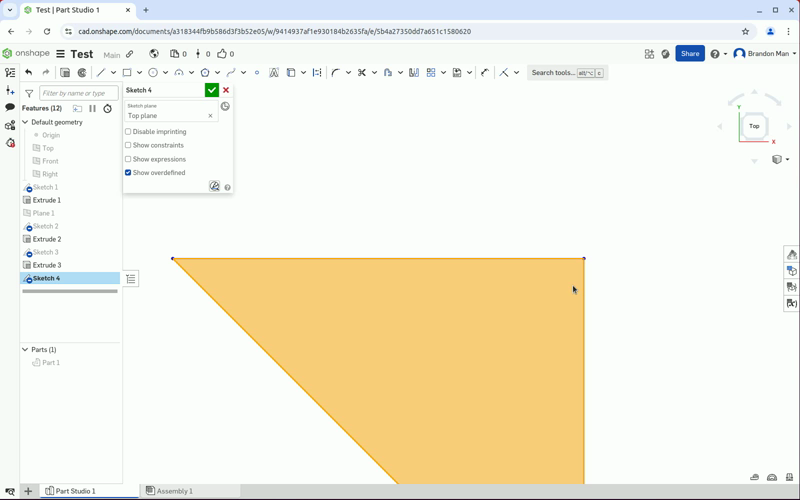
scroll(-6)
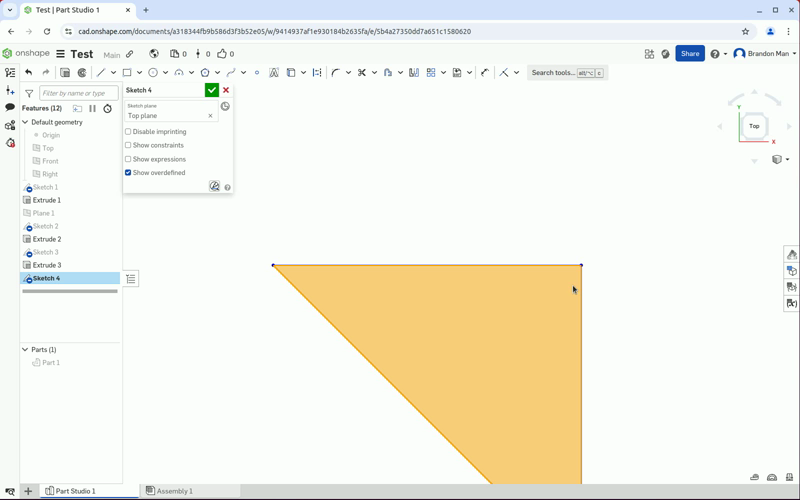
scroll(-6)
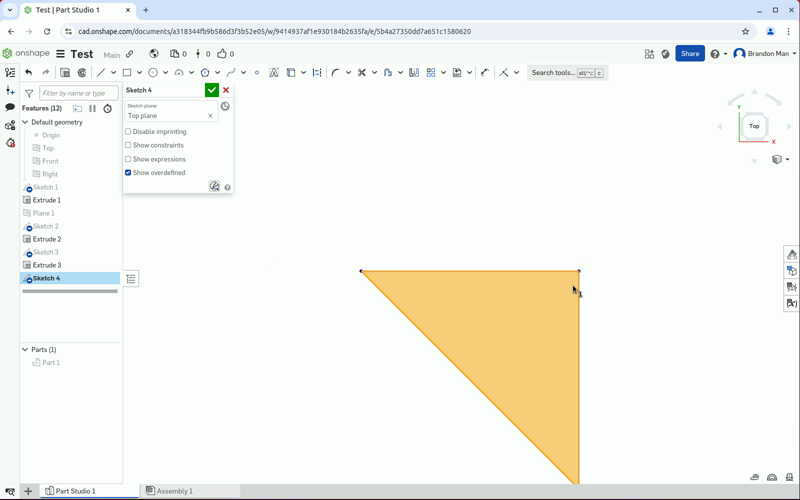
scroll(-6)
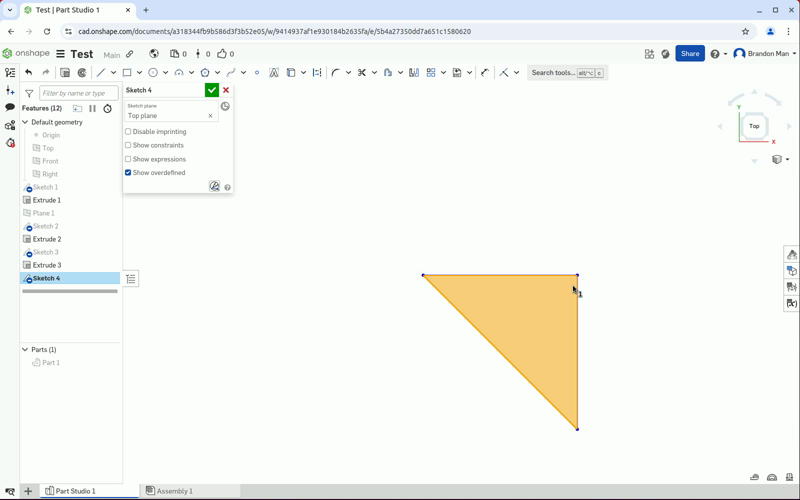
scroll(-6)
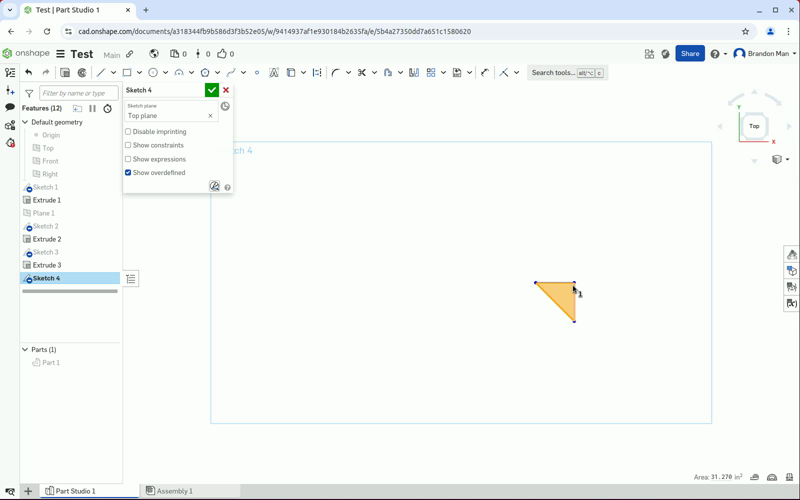
mouse_move(73, 352)
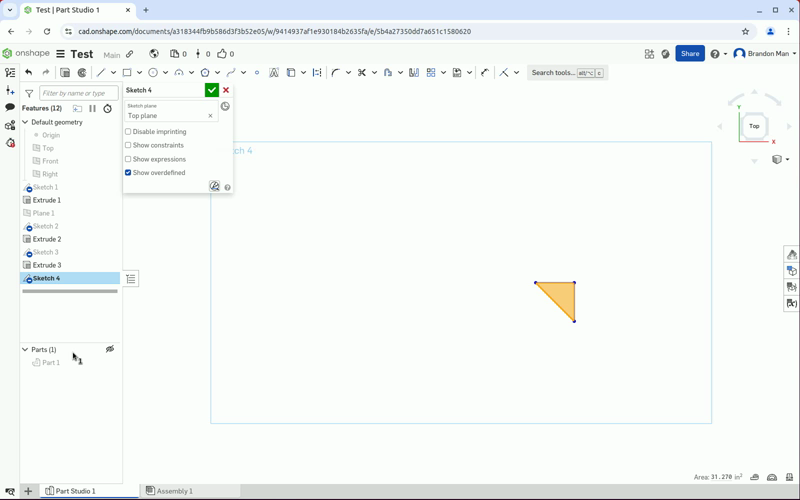
key(shift+y)
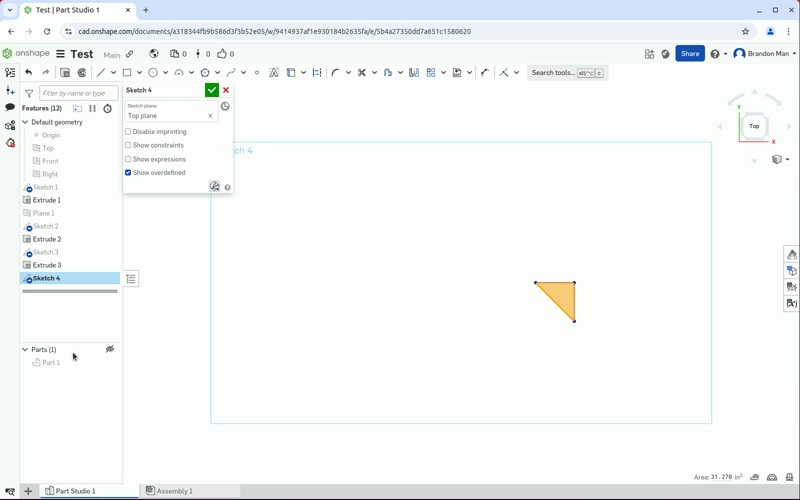
key(shift+e)
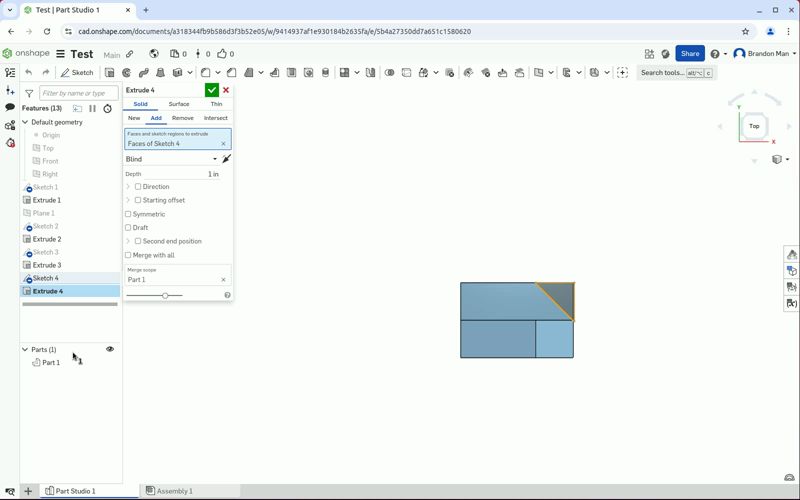
mouse_move(143, 106)
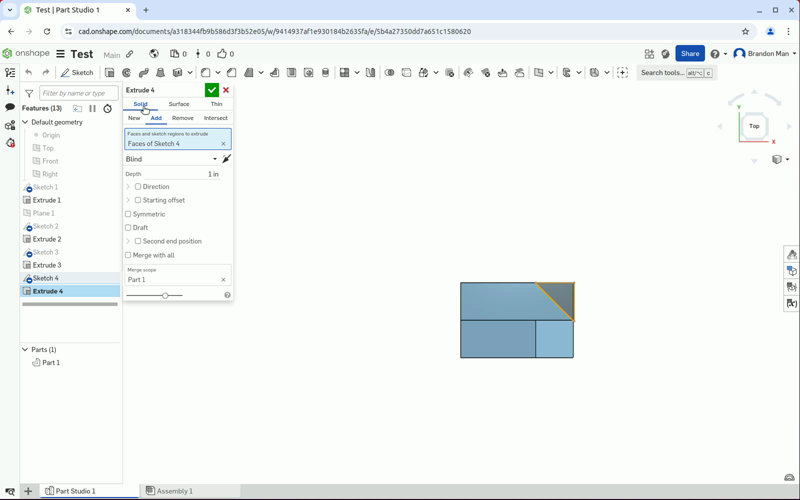
click(143, 106)
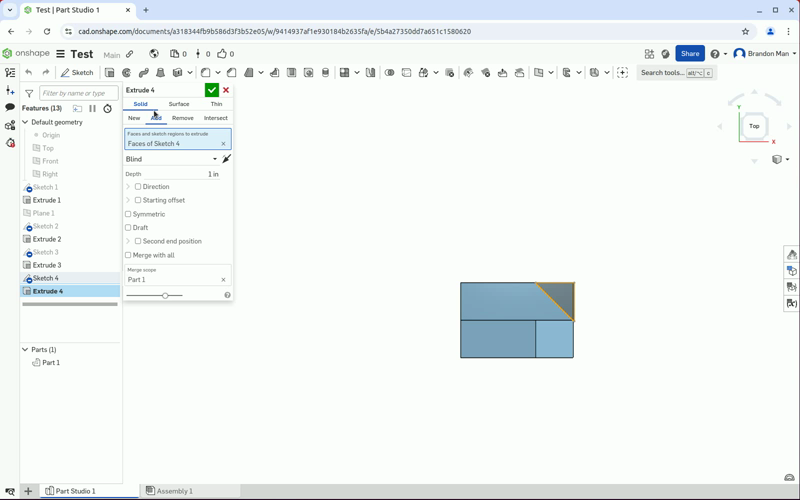
mouse_move(186, 120)
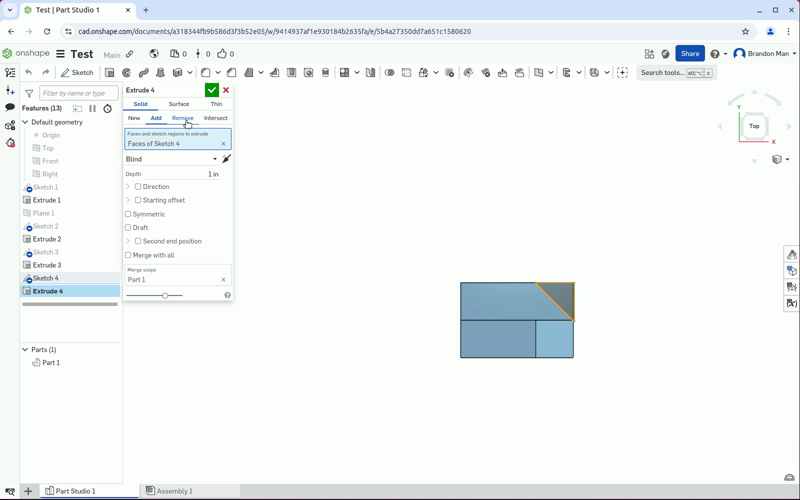
click(186, 120)
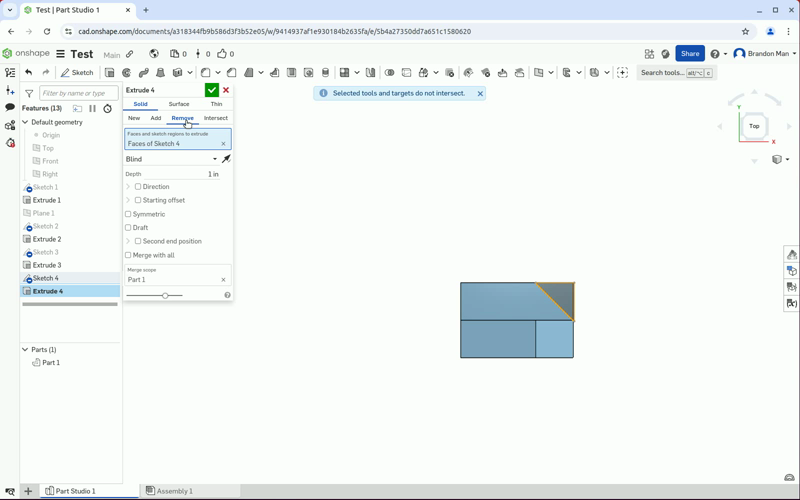
key(tab, 4)
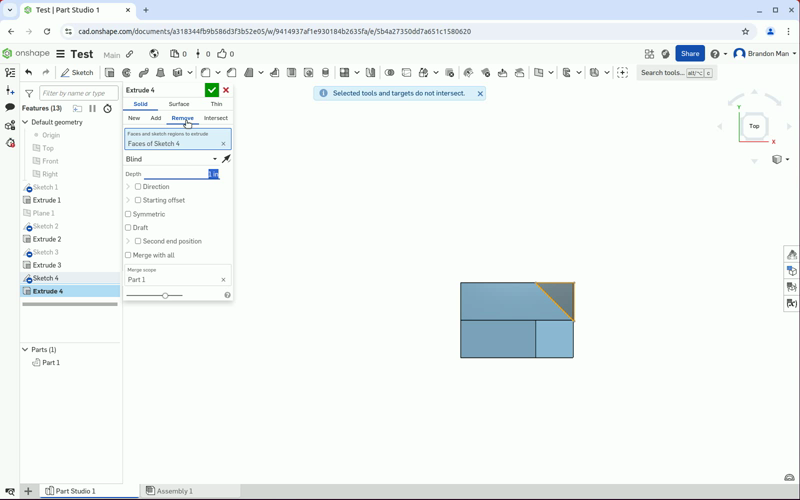
text(-15.405)
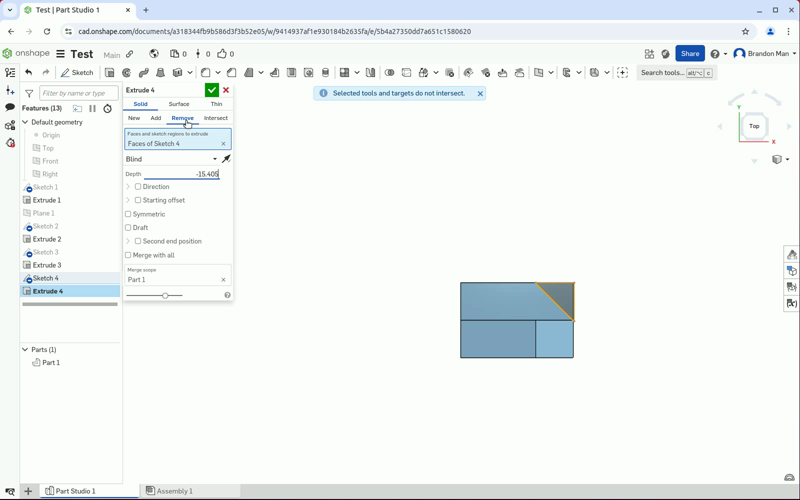
key(tab, 6)
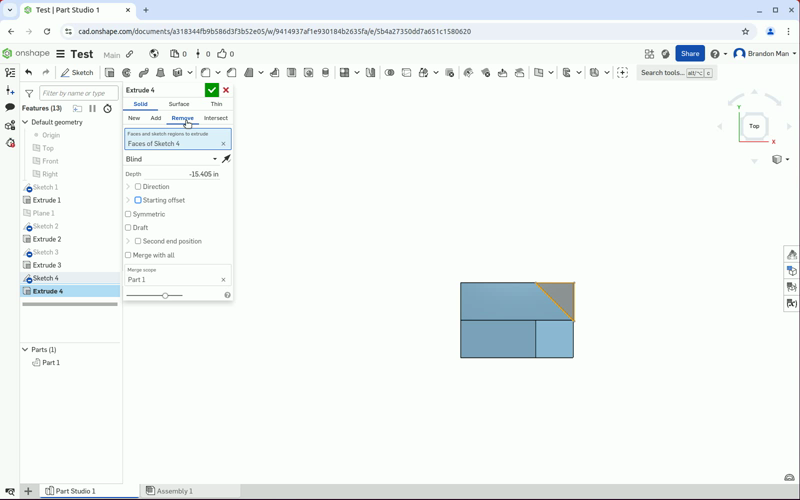
key(space)
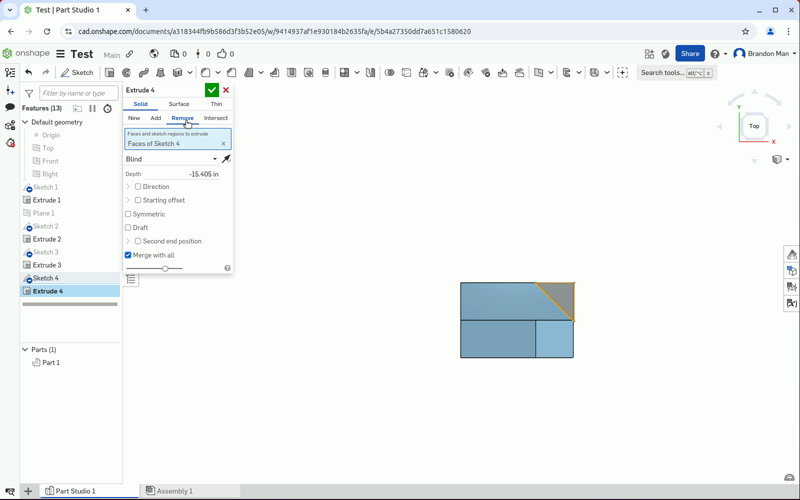
key(enter)
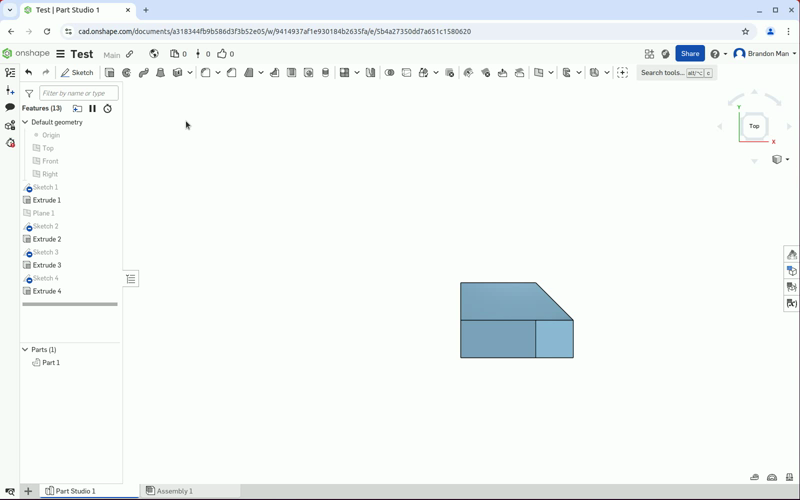
key(shift+h)
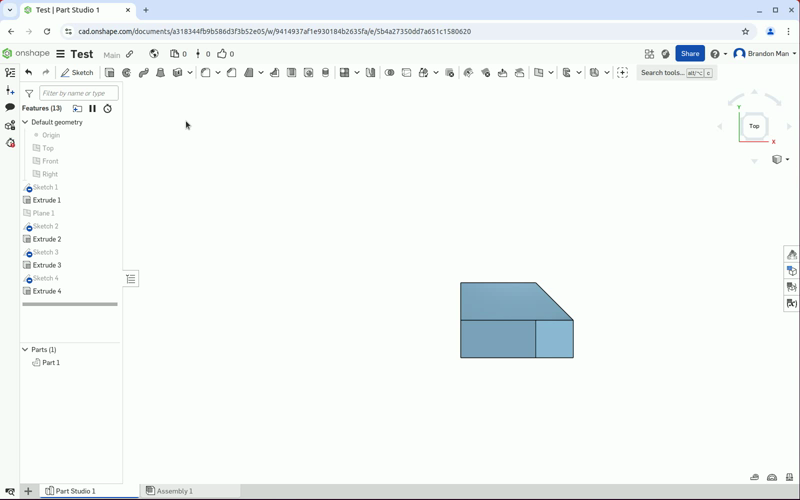
key(shift+h)
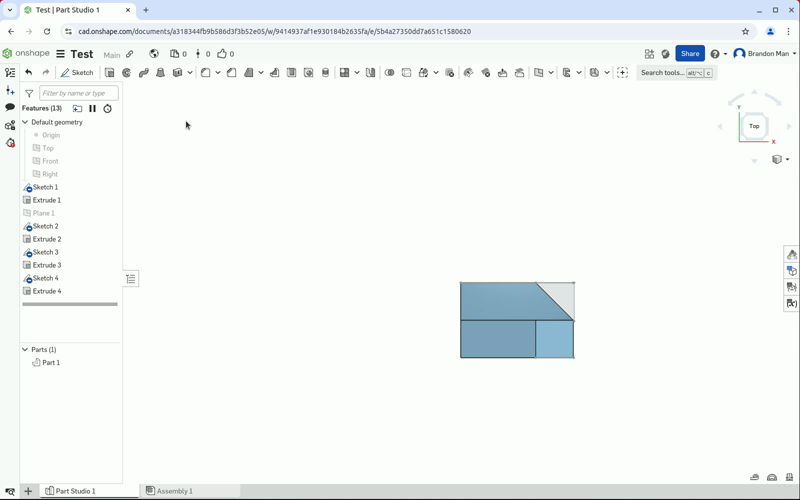
key(shift+7)
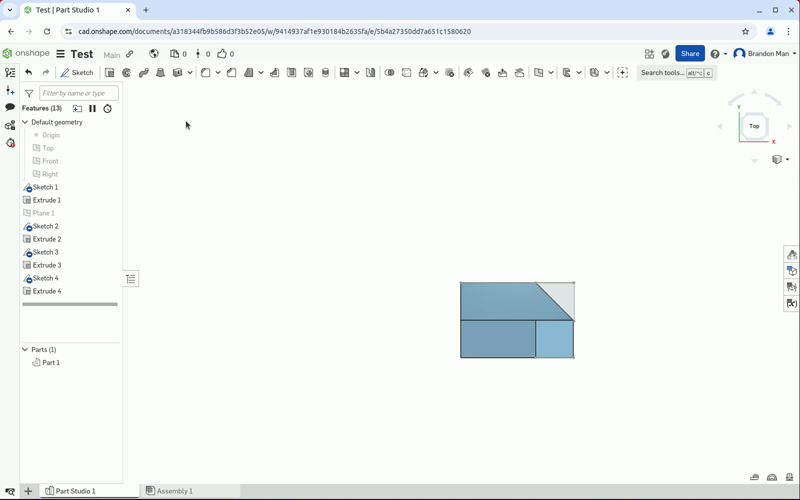
key(up, 3)
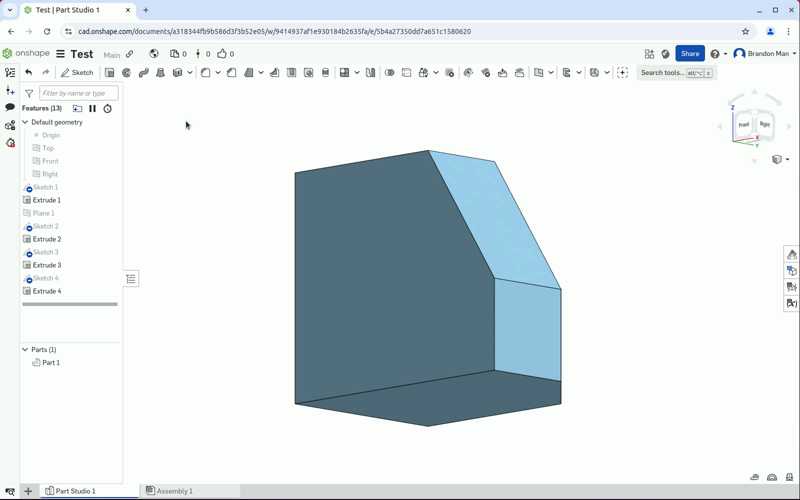
key(left, 3)
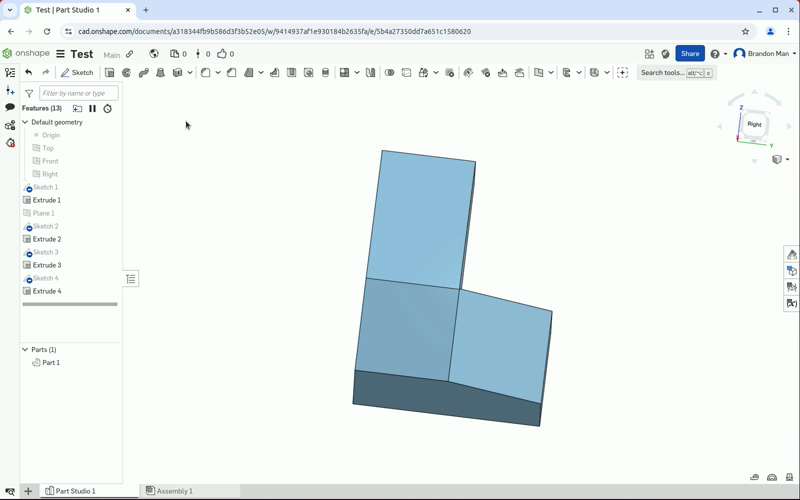
key(right, 3)
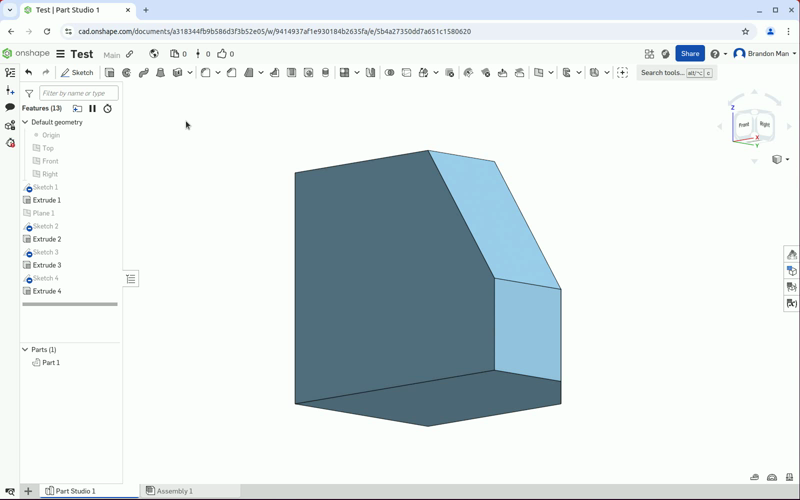
key(down, 3)
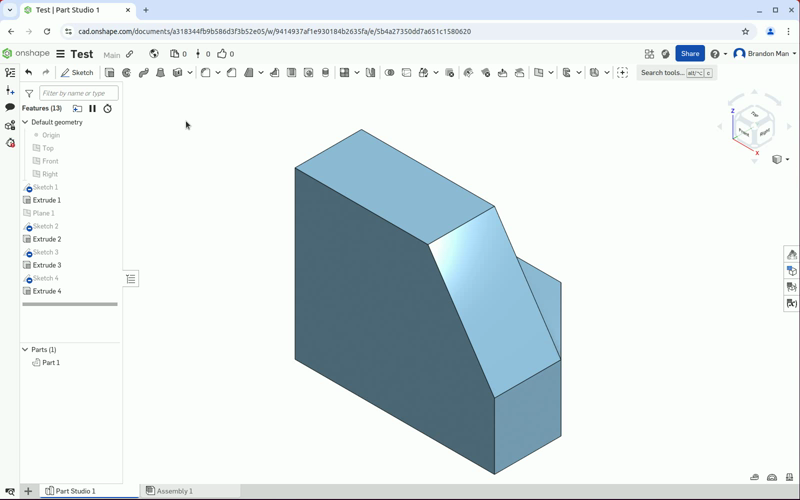
mouse_move(73, 189)
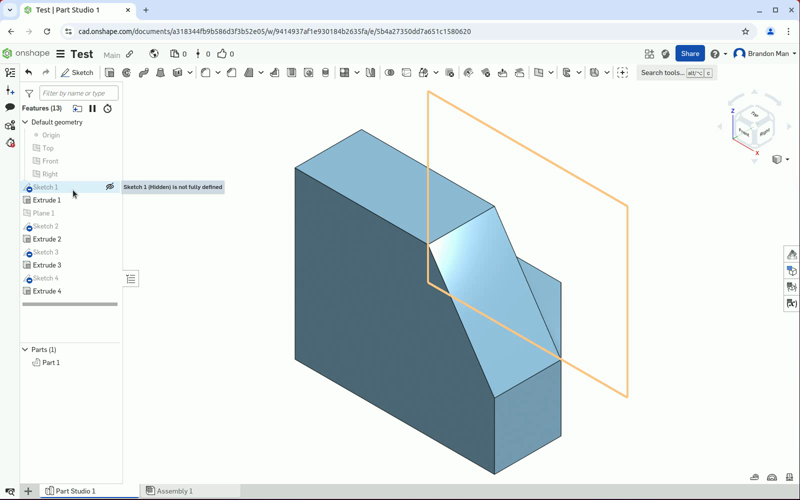
click(73, 189)